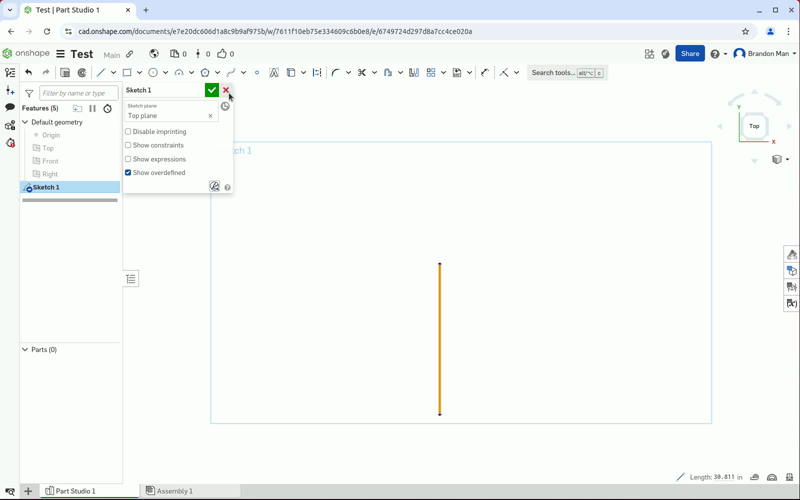
key(shift+h)
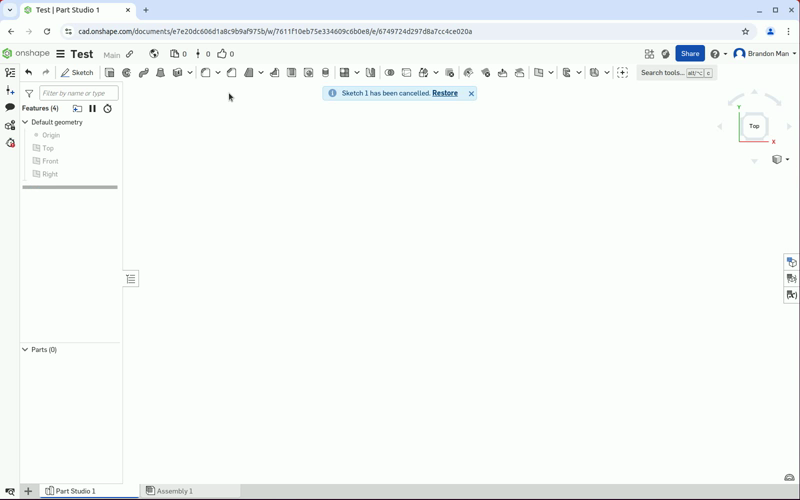
mouse_move(73, 352)
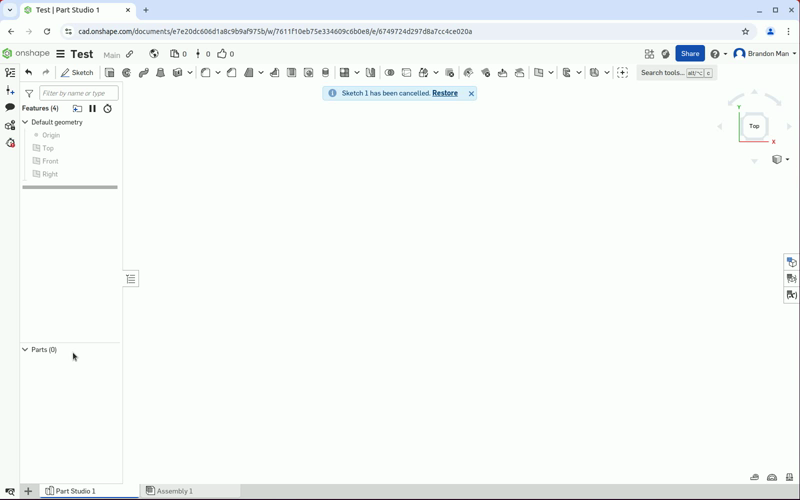
key(y)
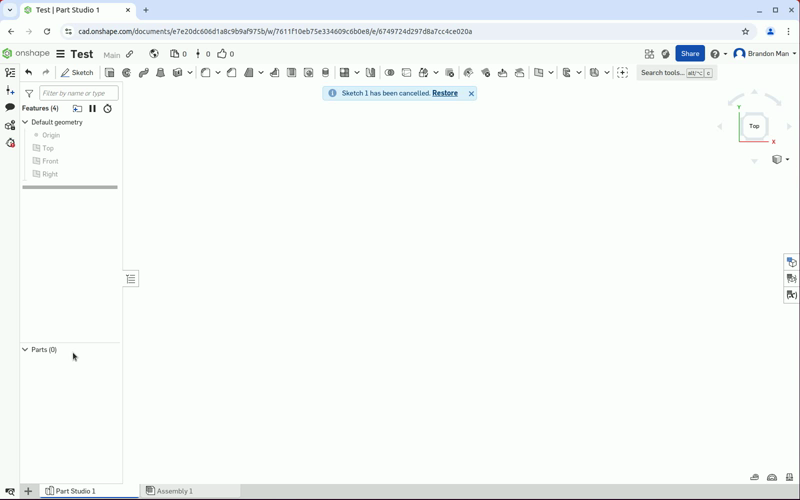
key(shift+p)
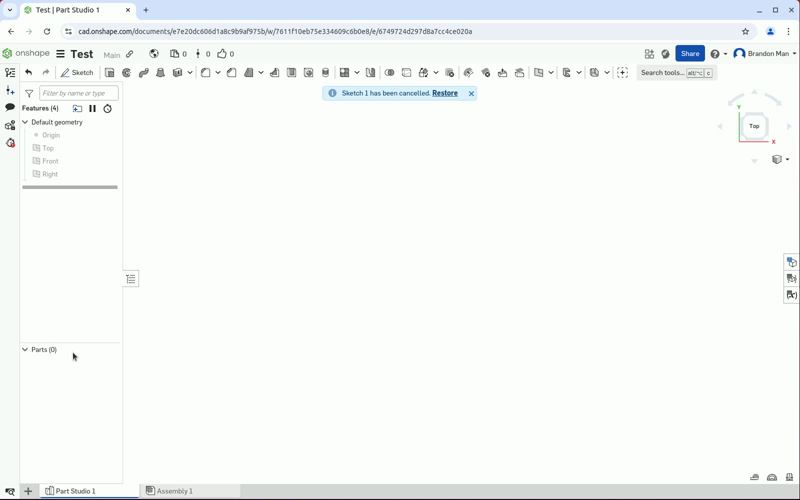
key(space)
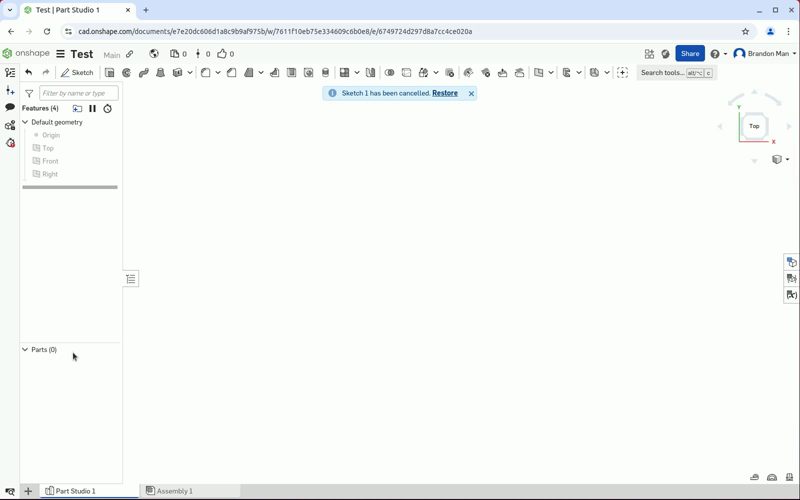
key_down(shift)
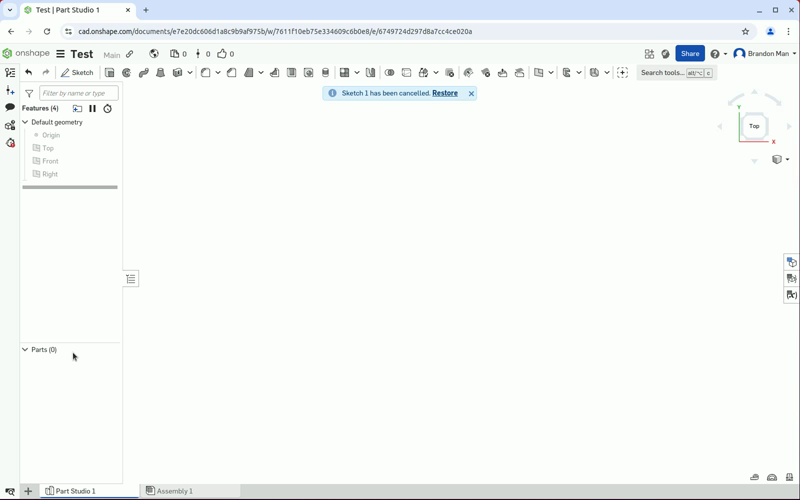
key(up)
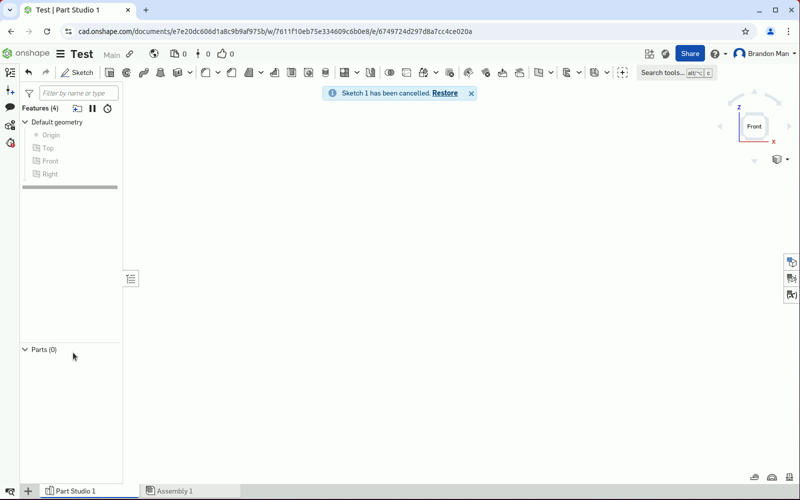
key_up(shift)
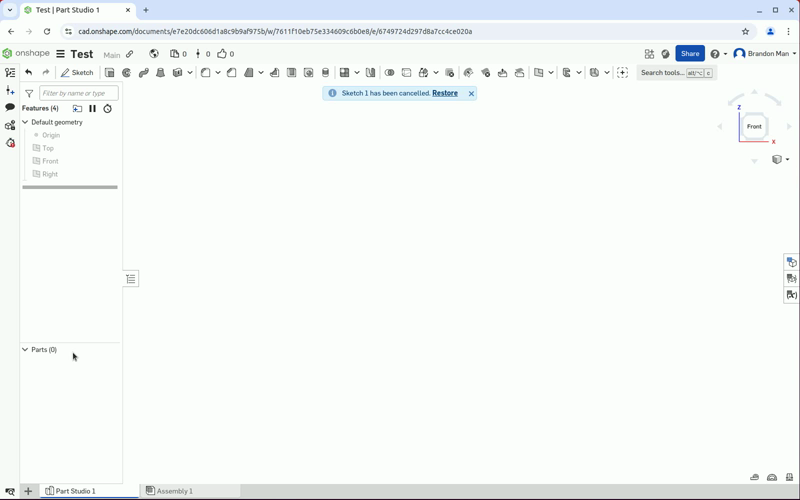
mouse_move(73, 352)
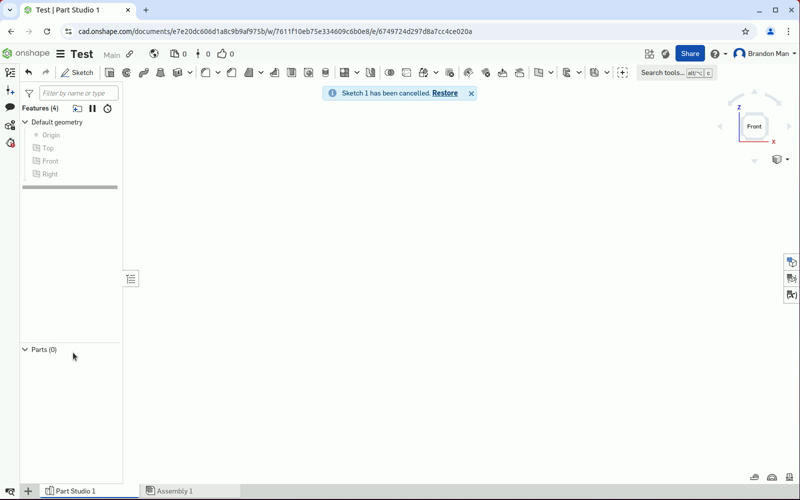
key(shift+y)
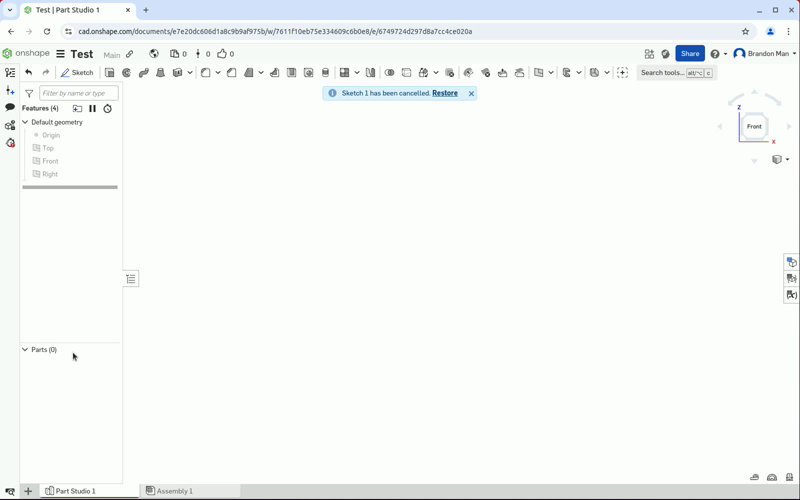
key(shift+s)
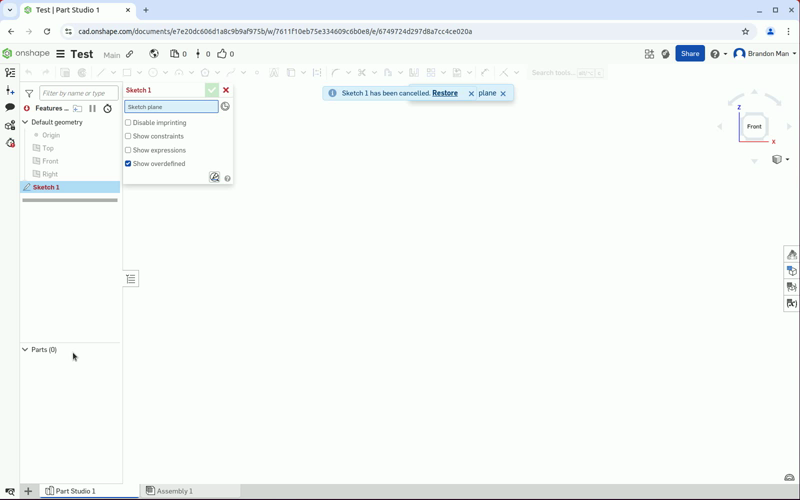
mouse_move(73, 163)
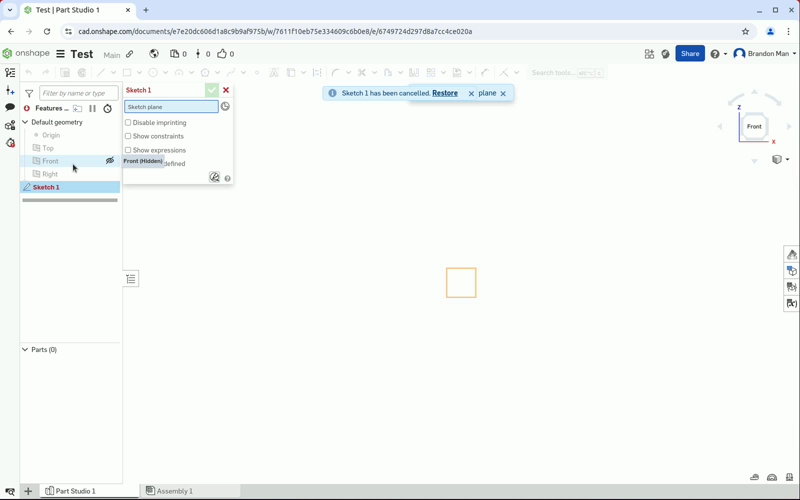
click(73, 163)
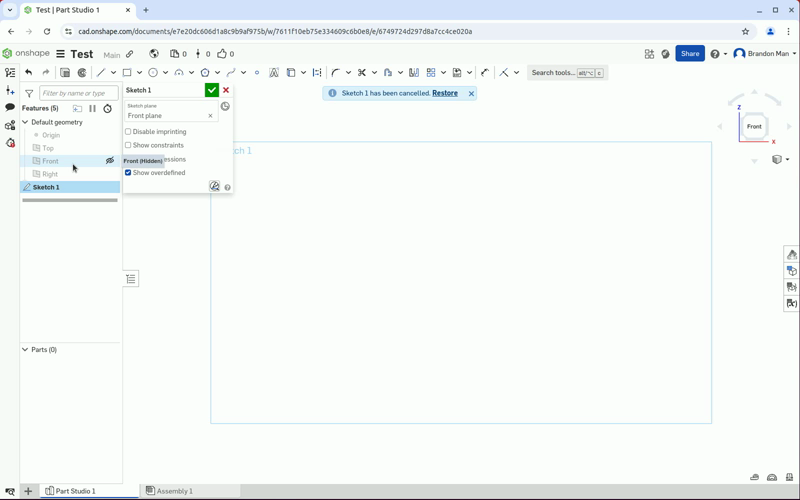
mouse_move(73, 352)
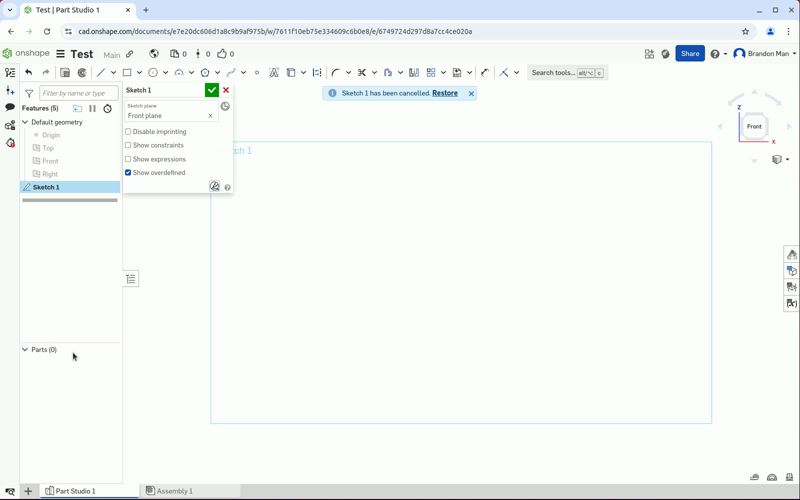
key(y)
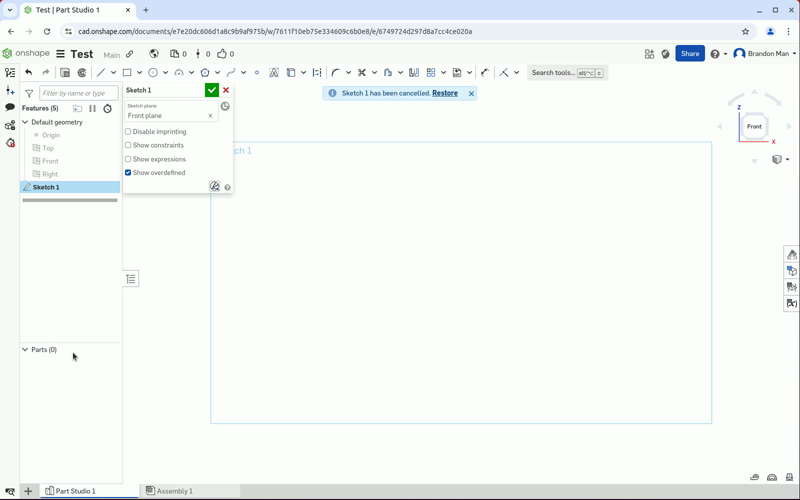
key(l)
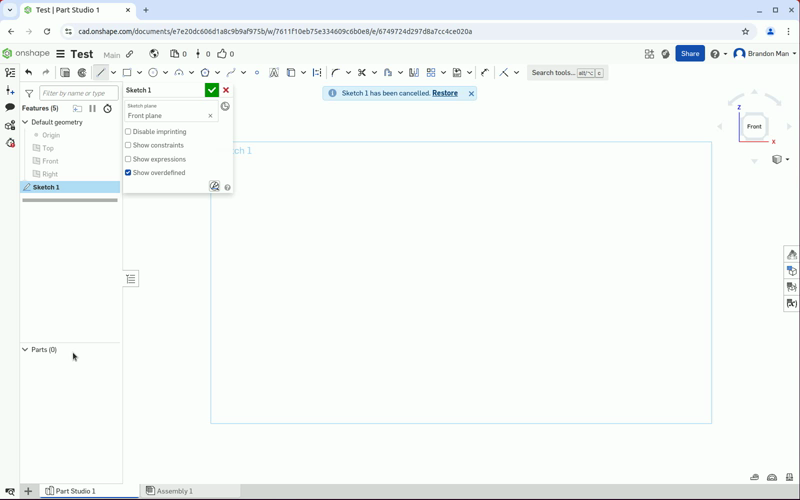
key_down(shift)
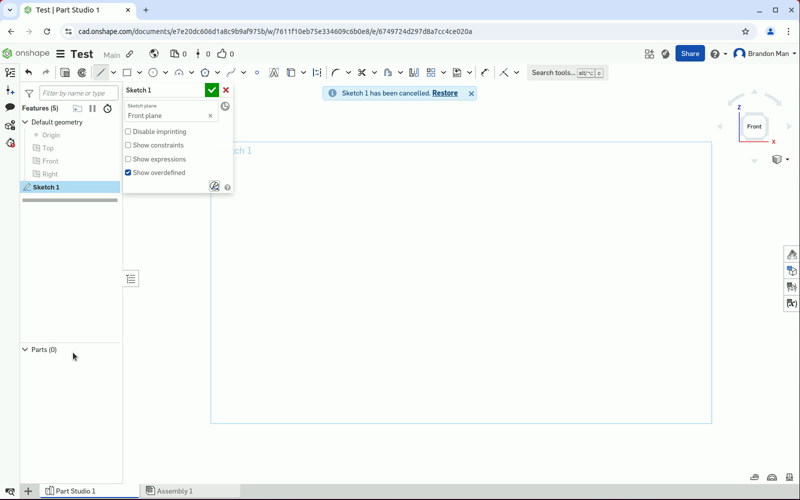
mouse_move(460, 282)
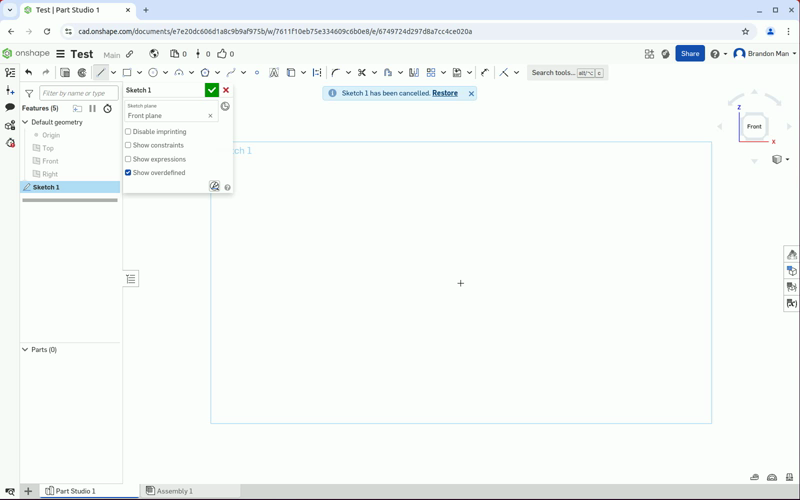
click(460, 282)
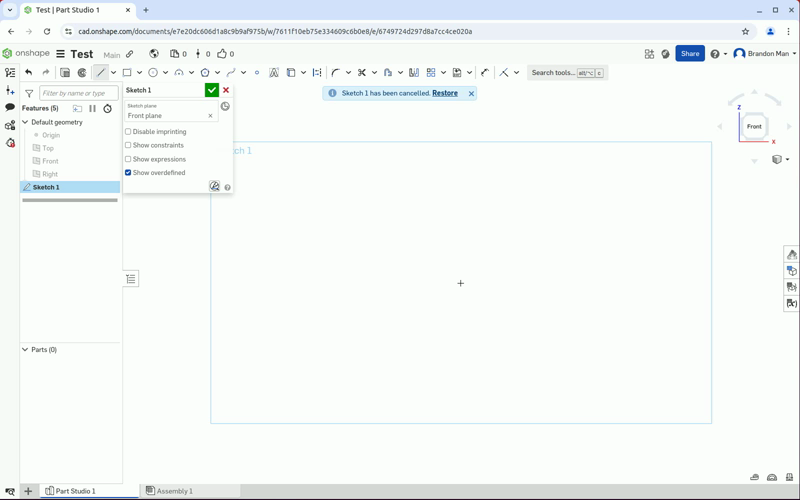
key_up(shift)
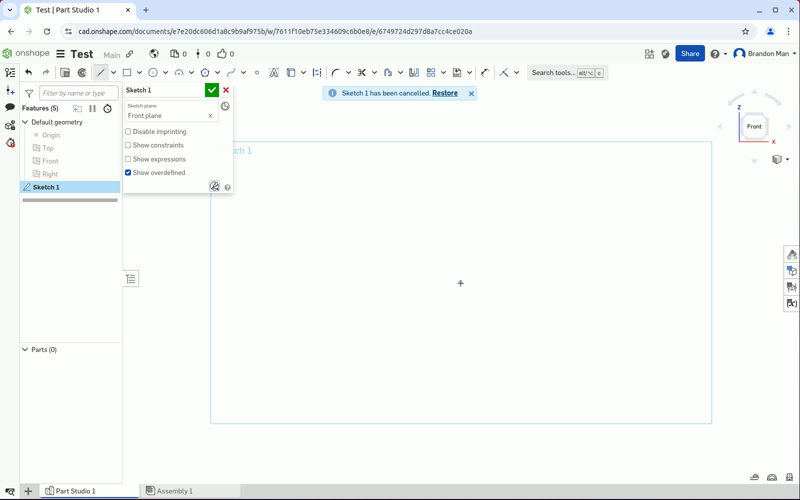
key_down(shift)
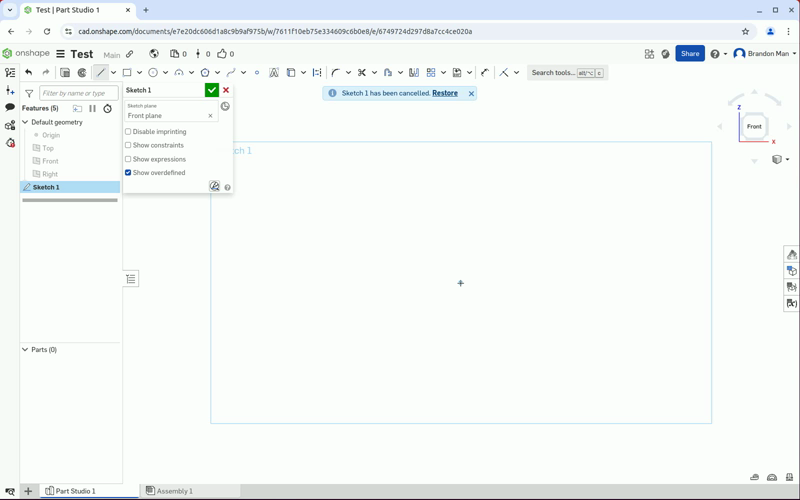
mouse_move(490, 282)
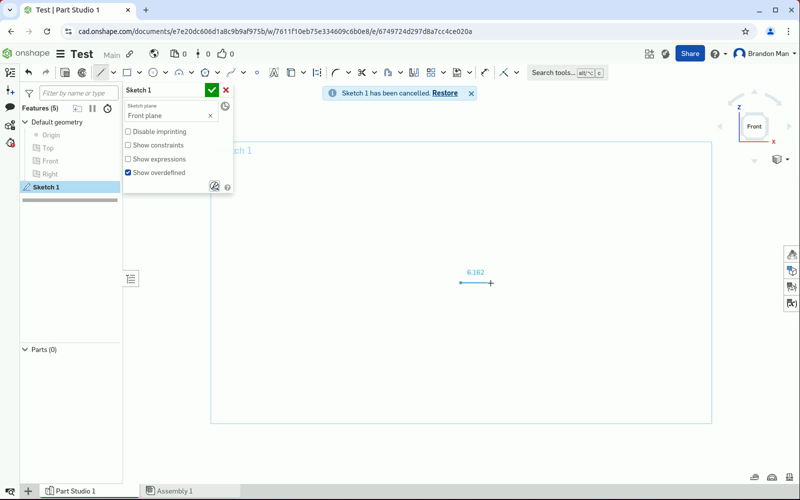
mouse_move(462, 282)
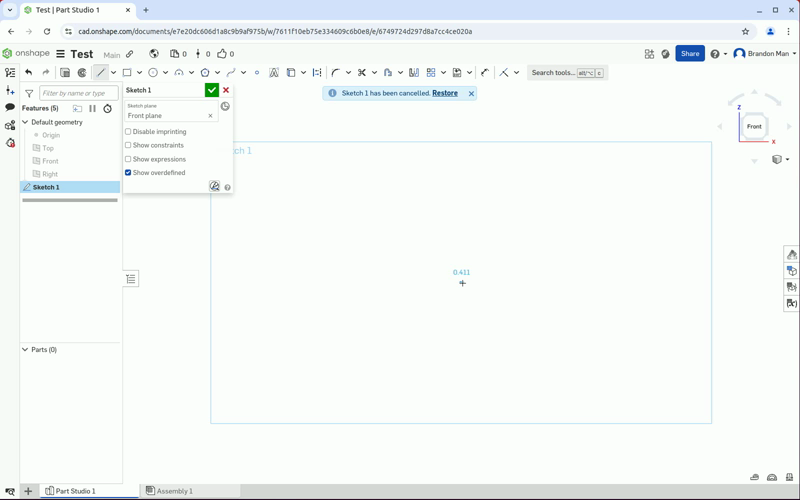
scroll(6)
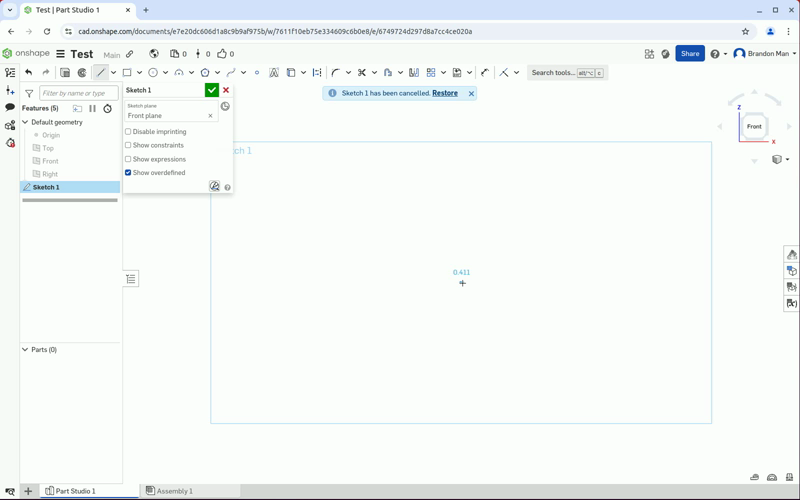
scroll(6)
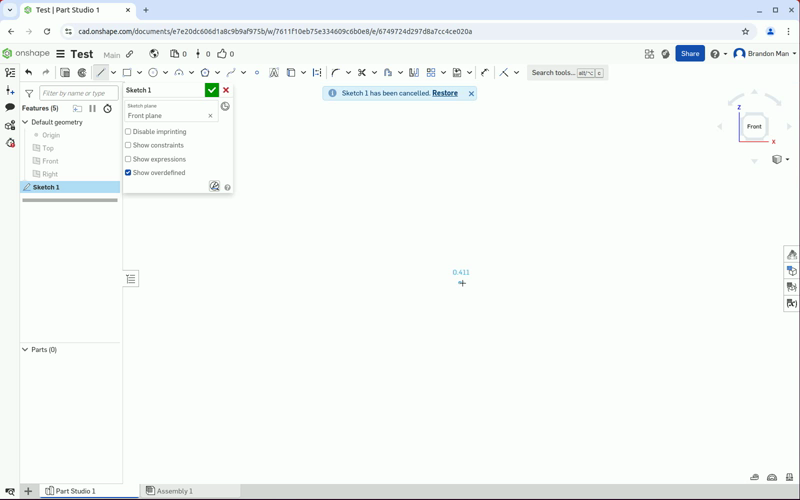
scroll(6)
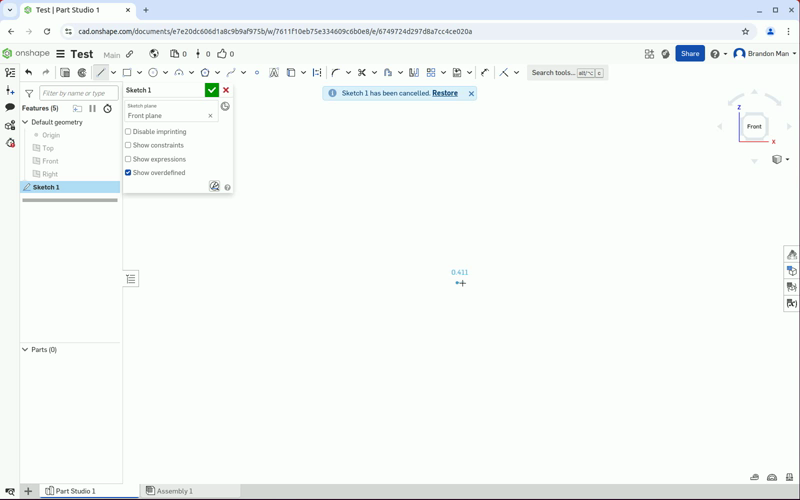
scroll(6)
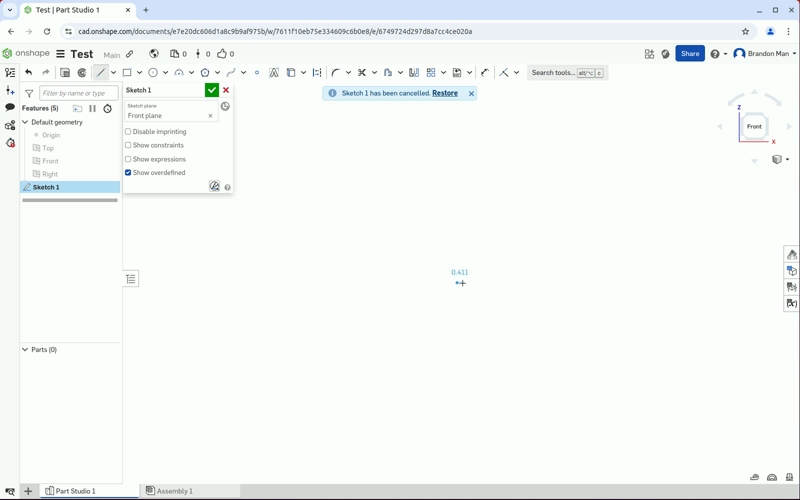
scroll(6)
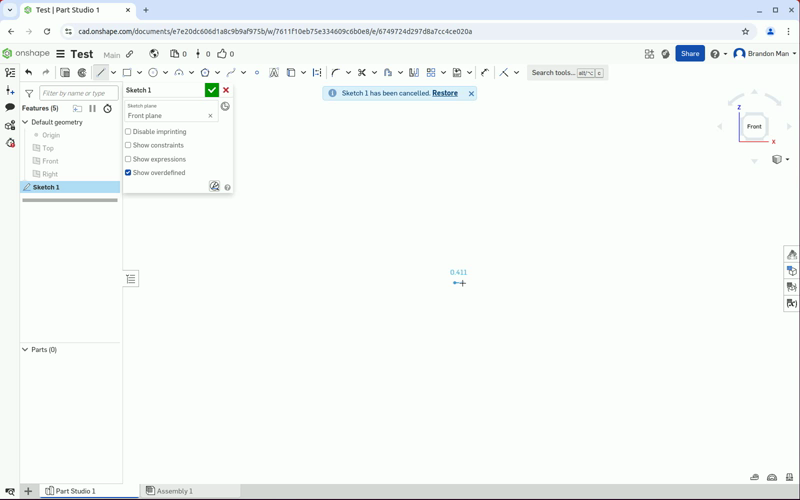
scroll(6)
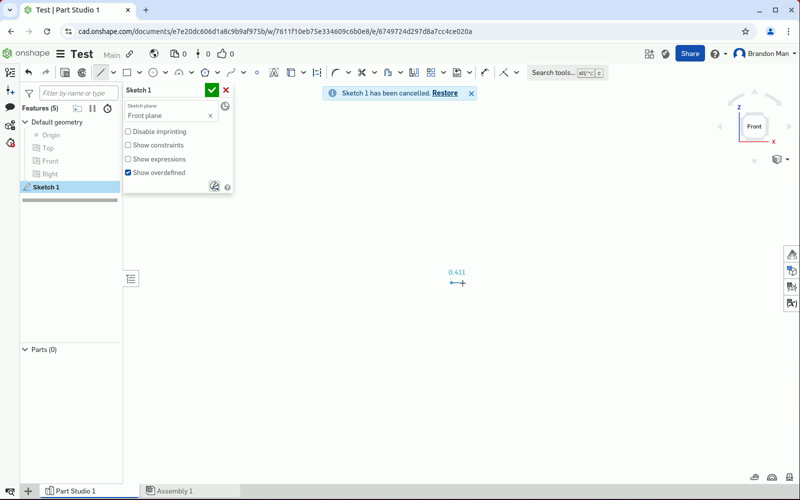
scroll(6)
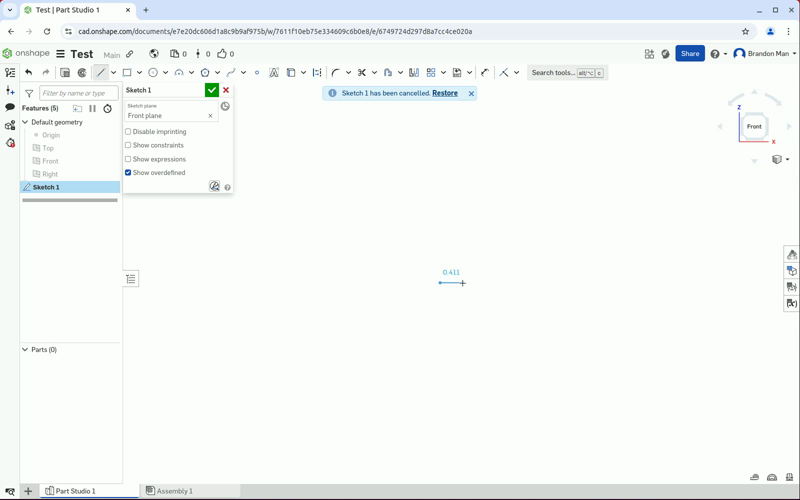
click(462, 282)
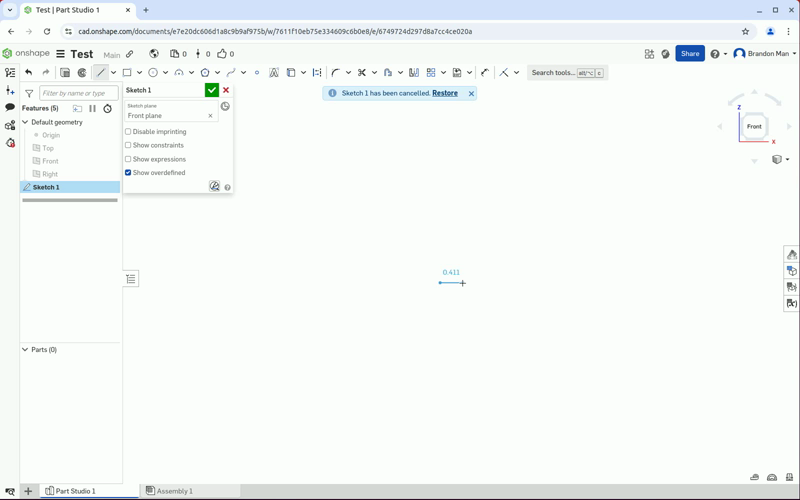
scroll(-6)
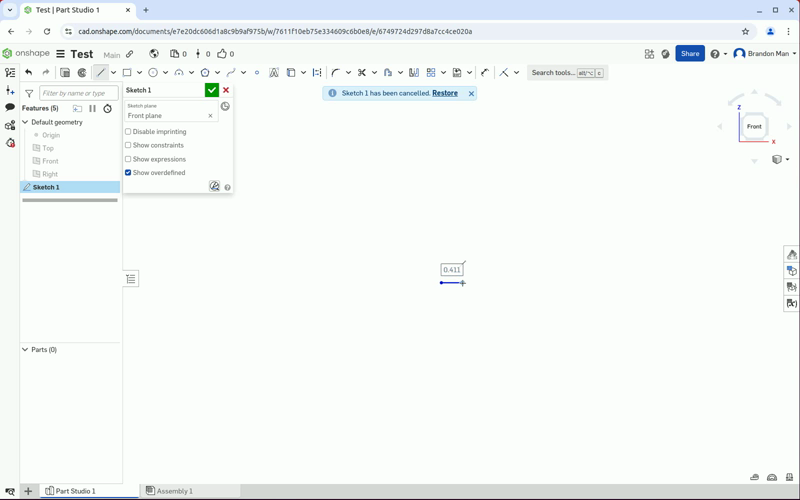
scroll(-6)
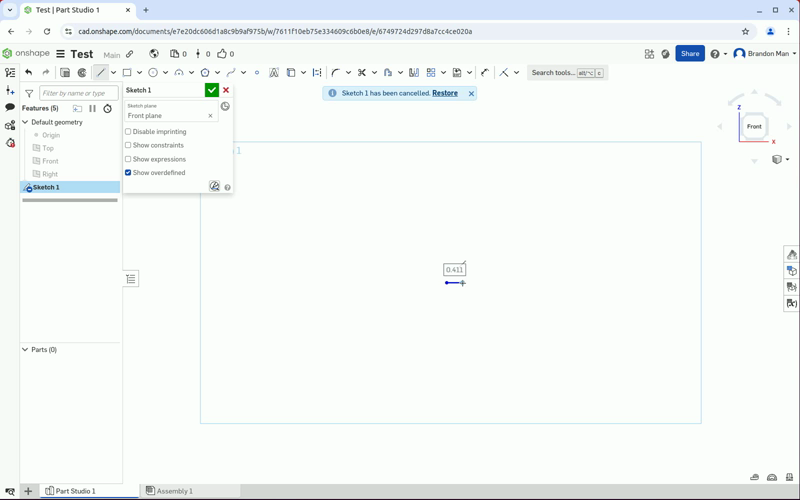
scroll(-6)
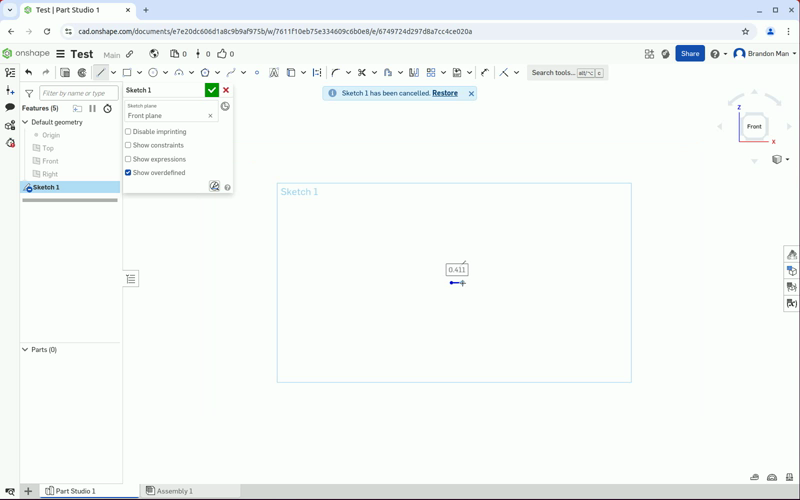
scroll(-6)
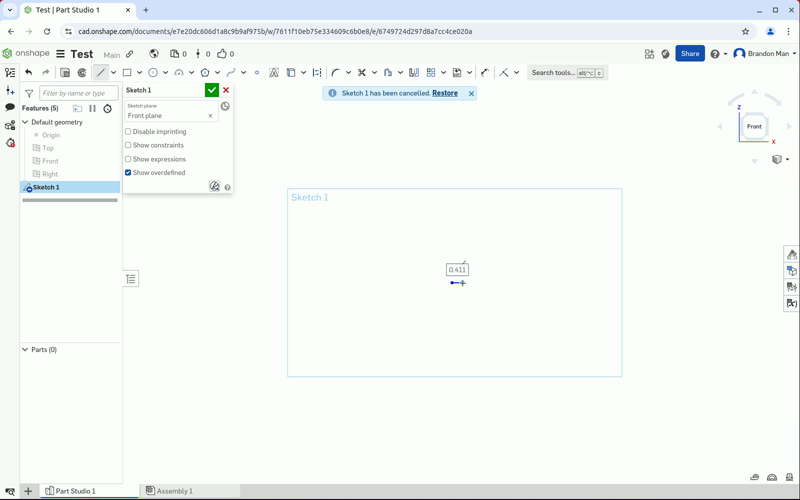
scroll(-6)
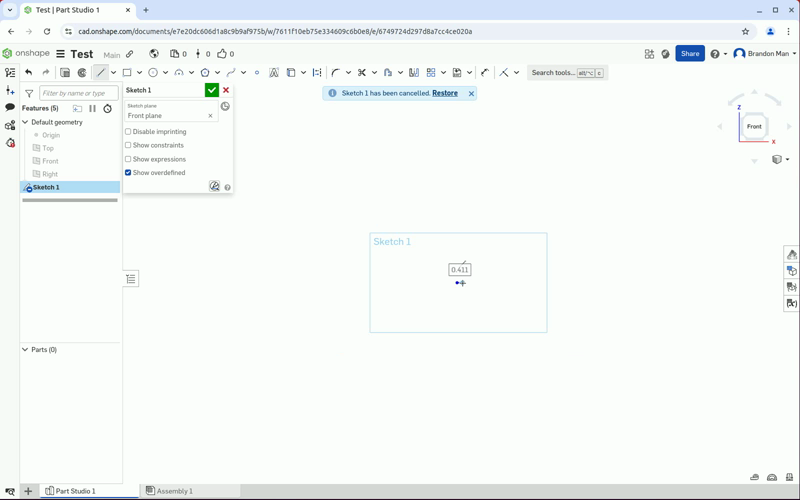
scroll(-6)
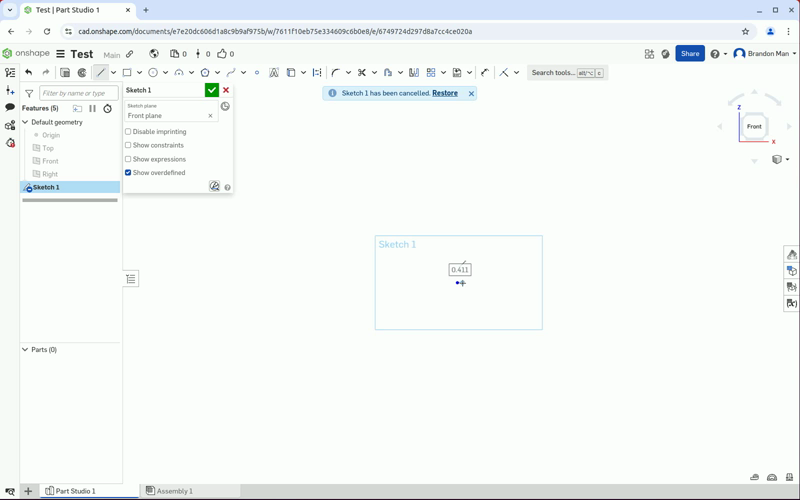
scroll(-6)
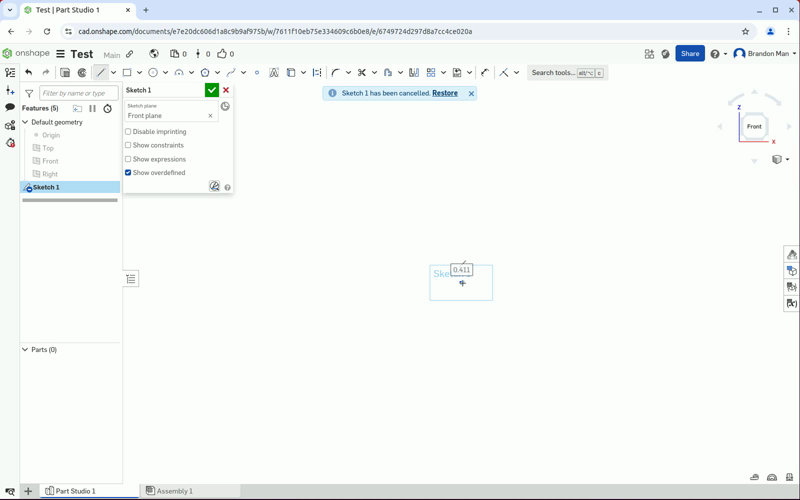
key_up(shift)
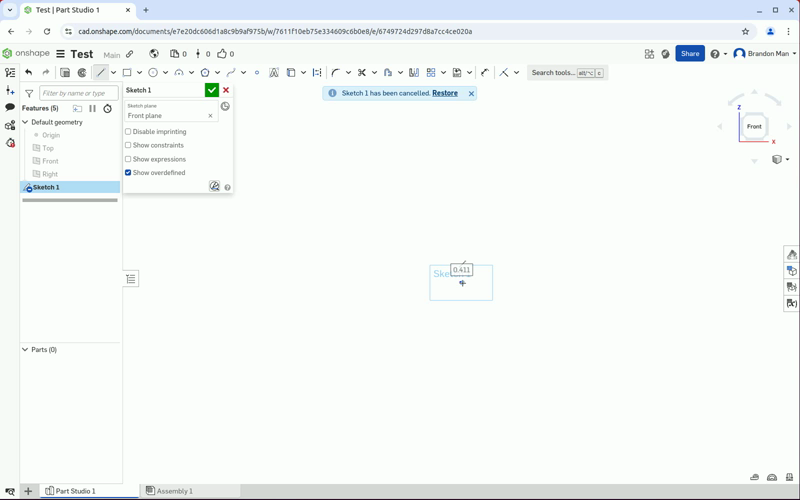
key_down(shift)
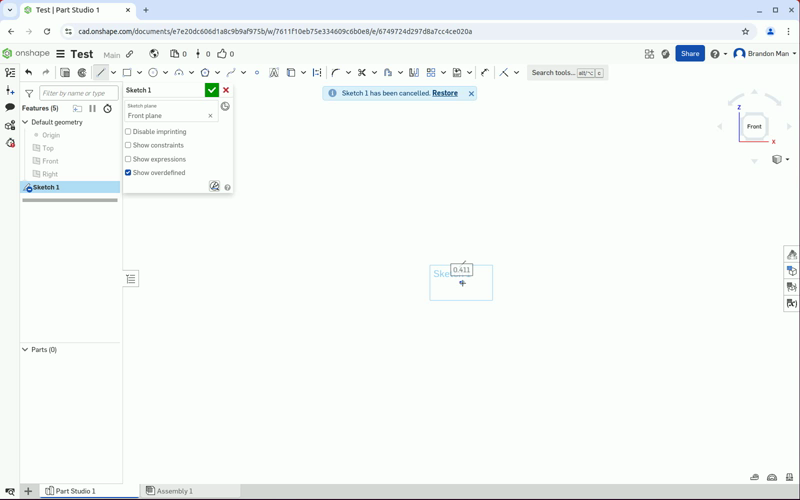
mouse_move(492, 282)
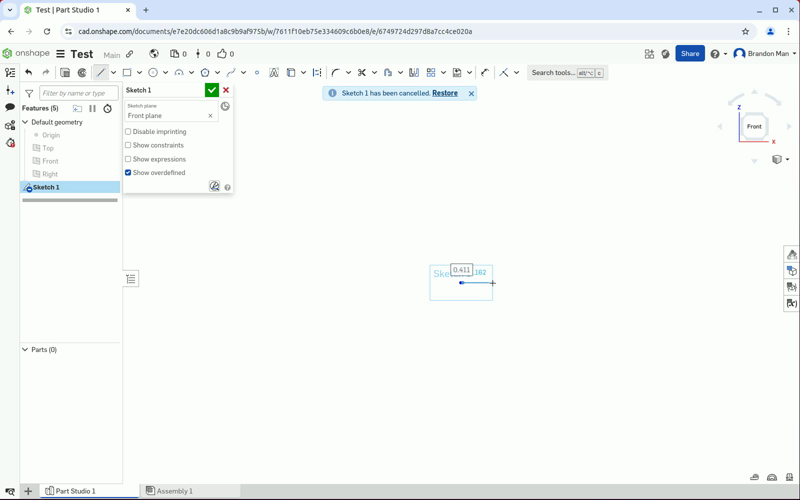
mouse_move(462, 279)
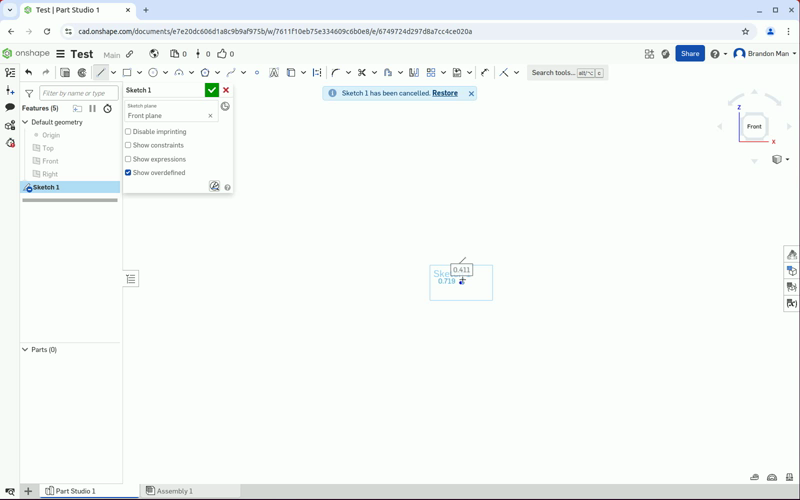
scroll(6)
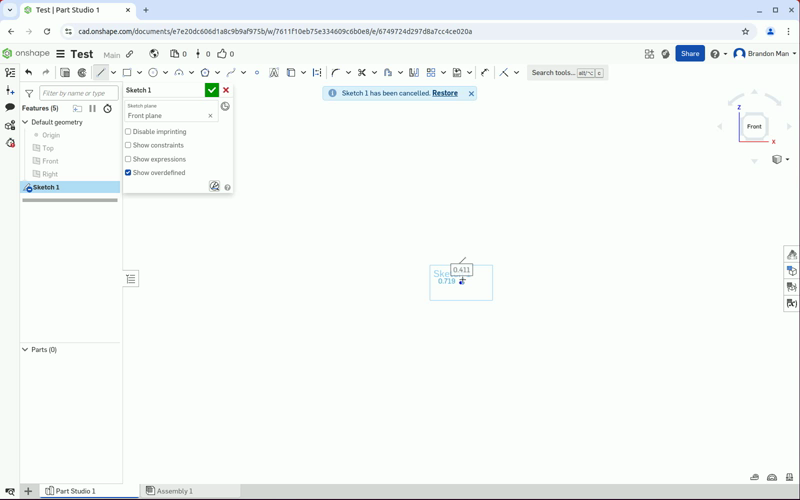
scroll(6)
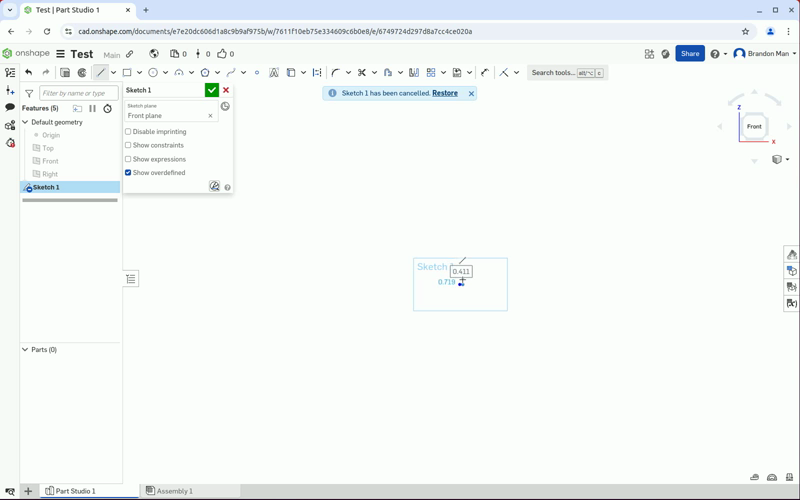
scroll(6)
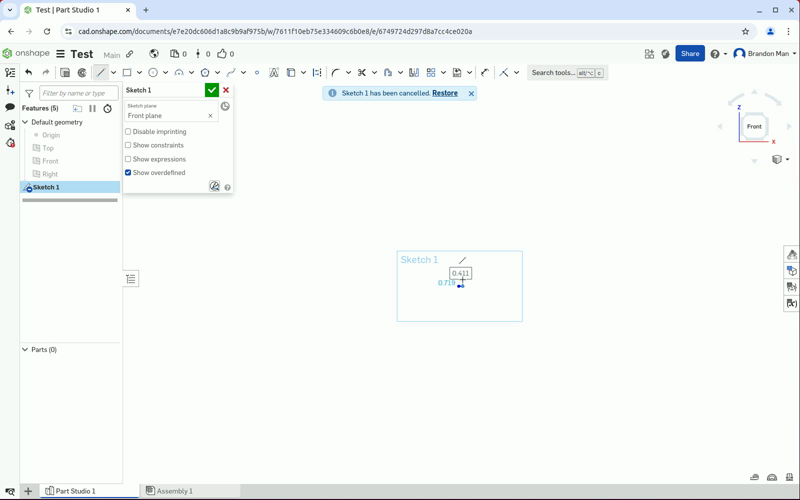
scroll(6)
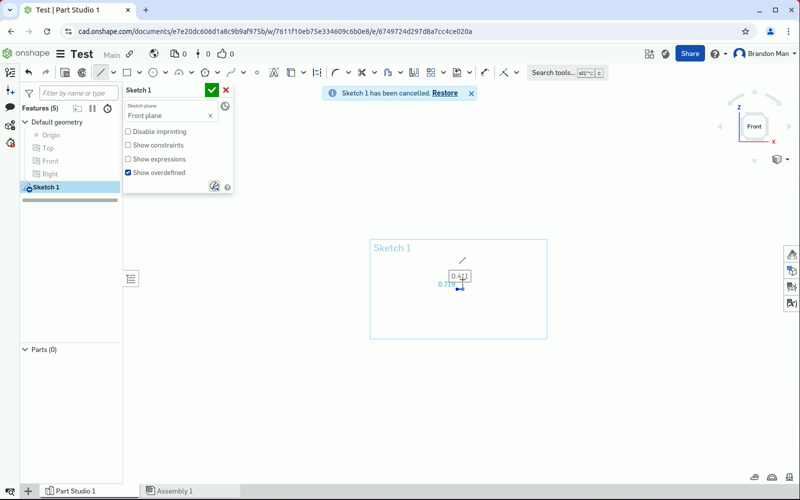
scroll(6)
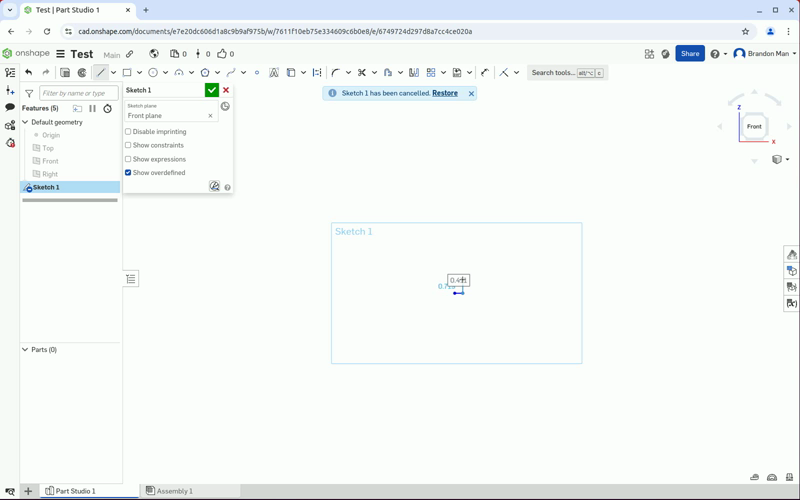
scroll(6)
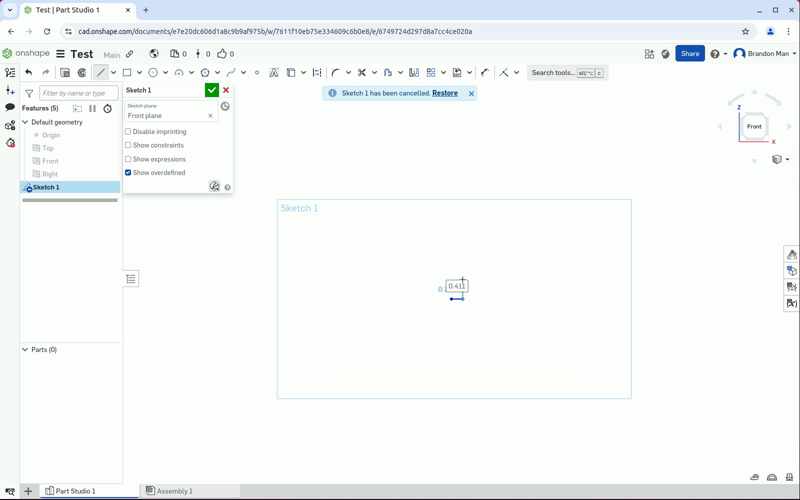
scroll(6)
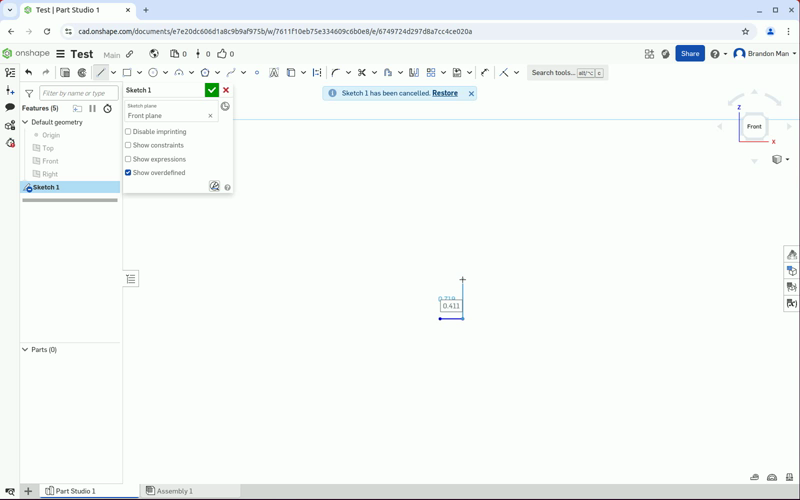
click(462, 279)
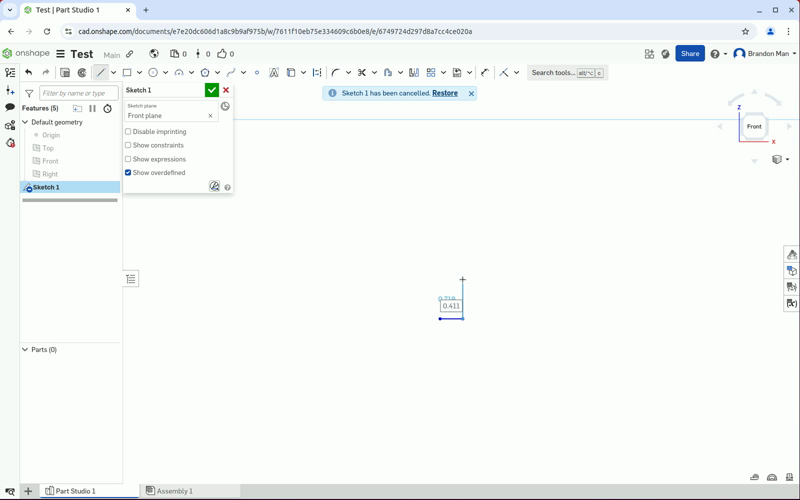
scroll(-6)
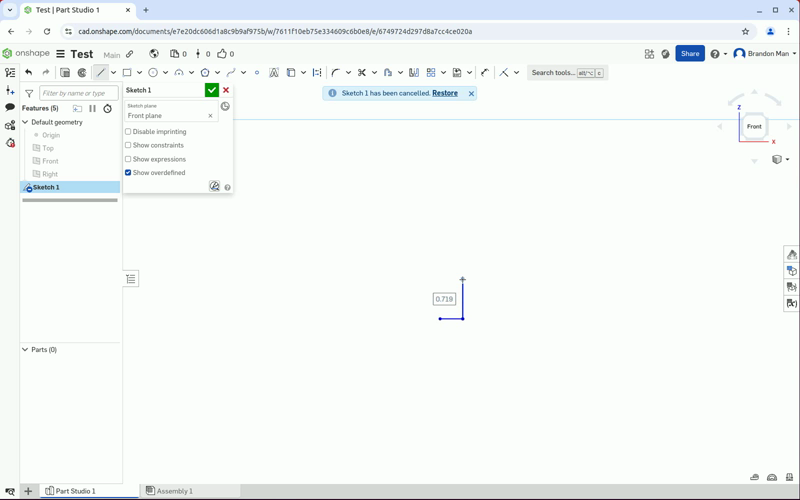
scroll(-6)
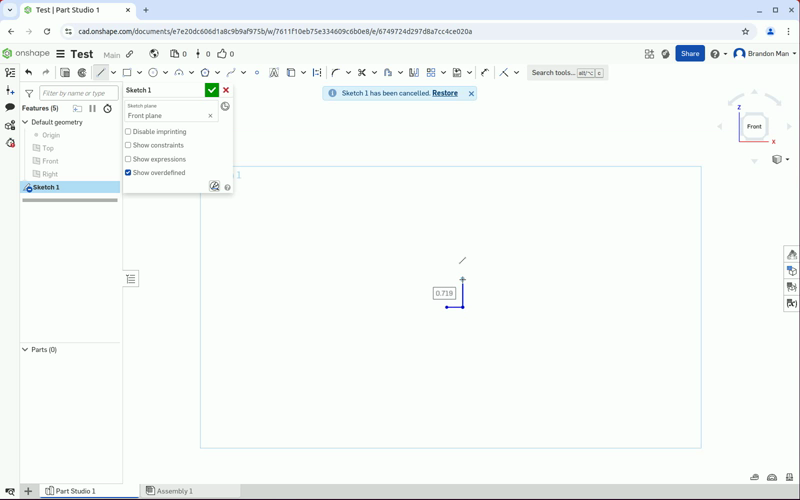
scroll(-6)
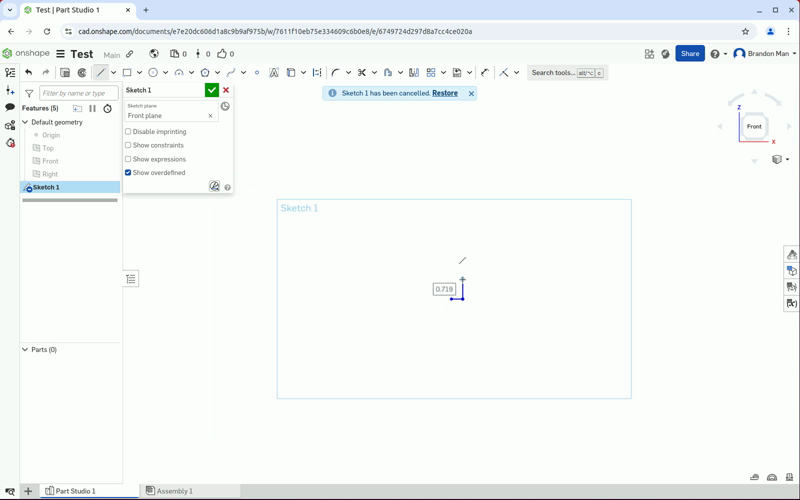
scroll(-6)
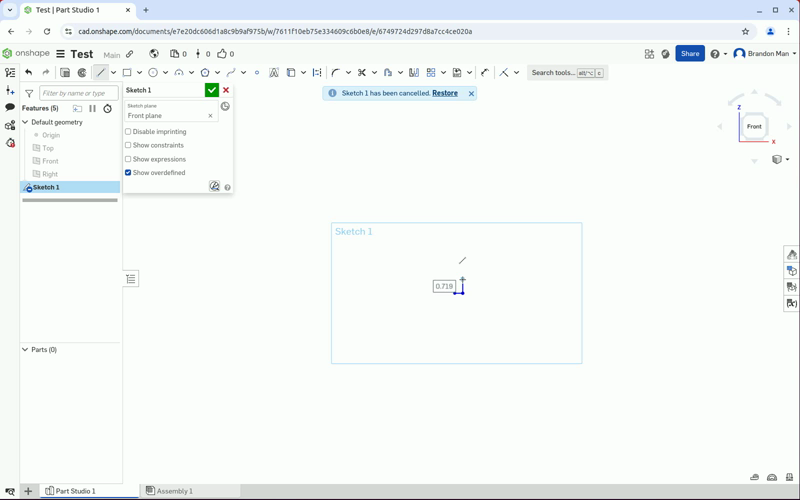
scroll(-6)
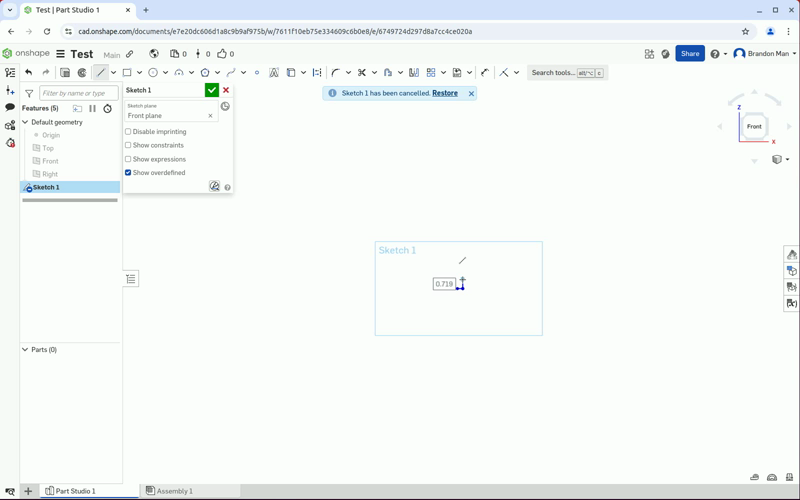
scroll(-6)
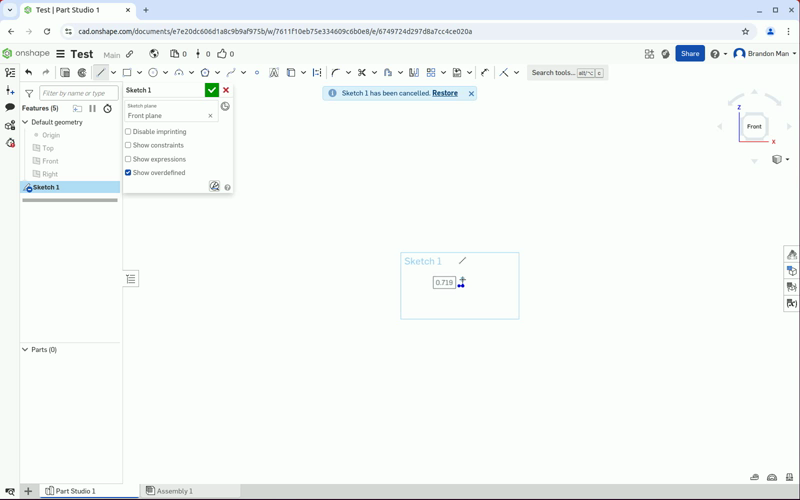
scroll(-6)
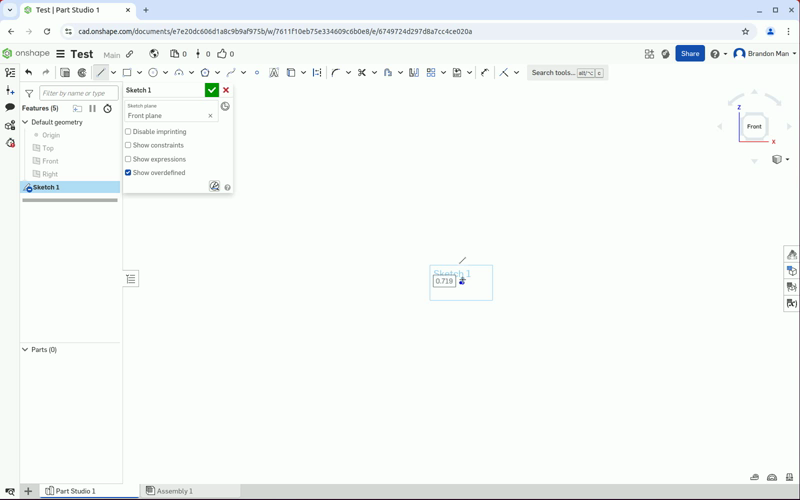
key_up(shift)
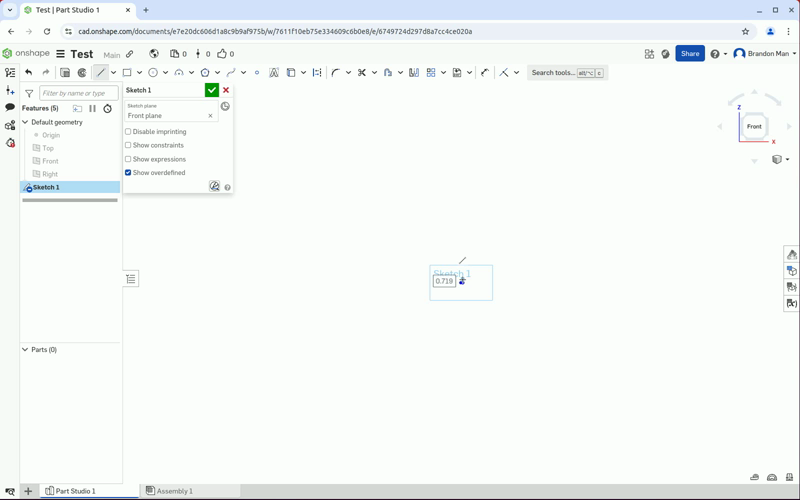
key_down(shift)
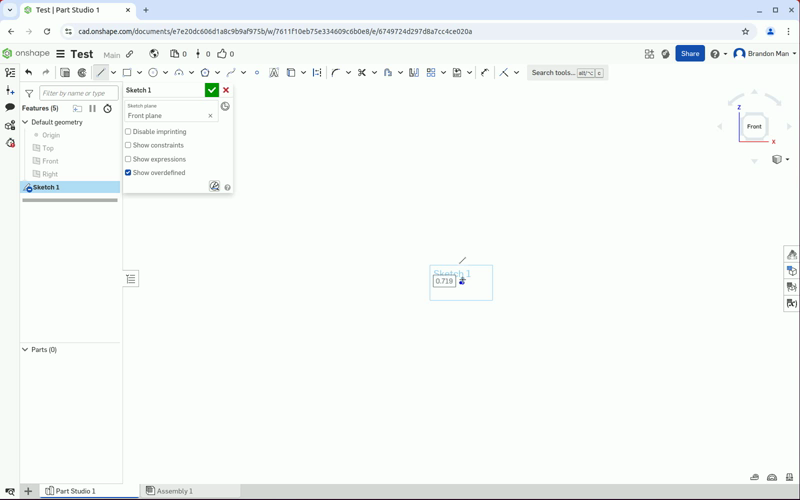
mouse_move(492, 279)
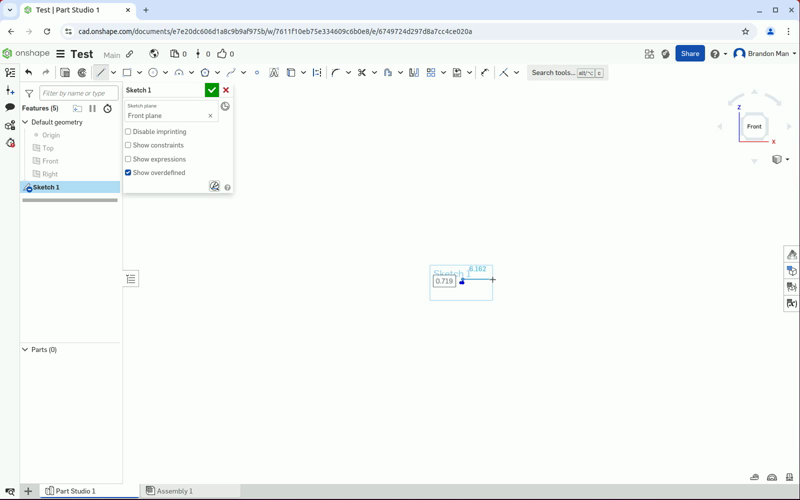
mouse_move(460, 279)
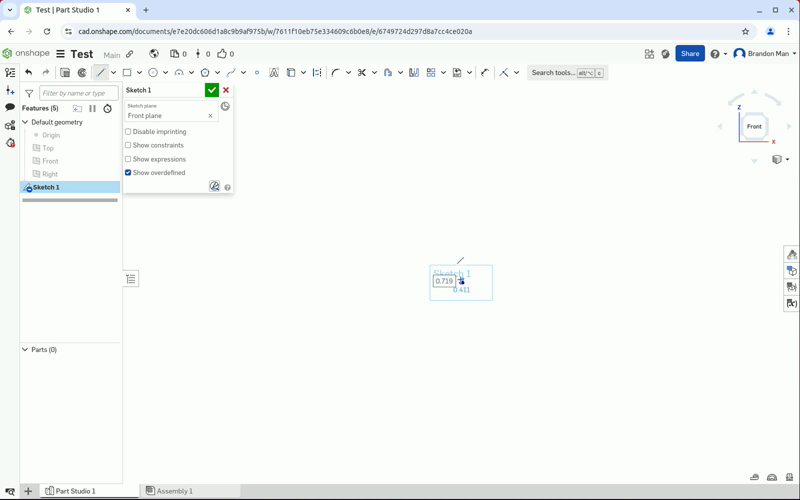
scroll(6)
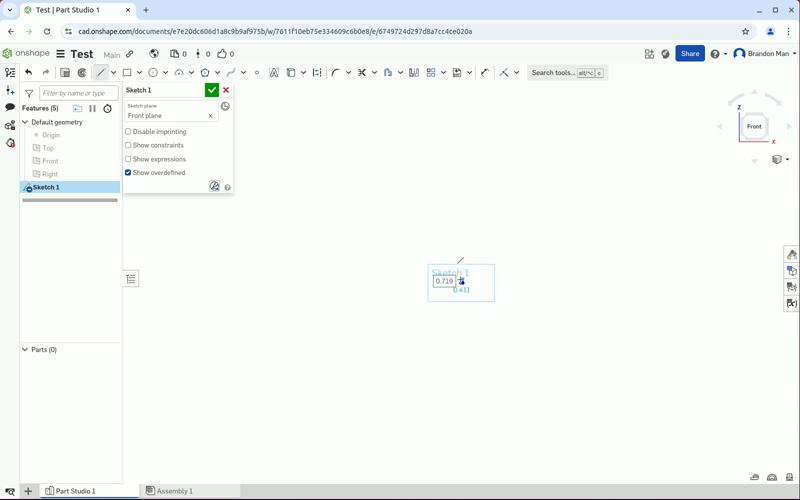
scroll(6)
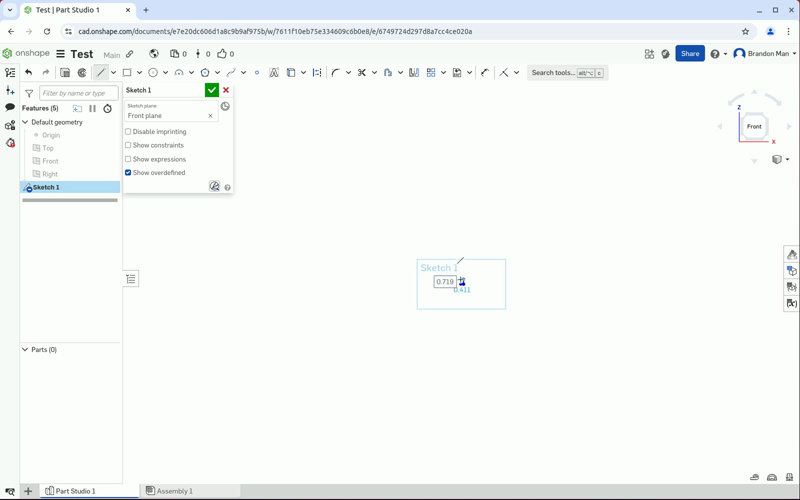
scroll(6)
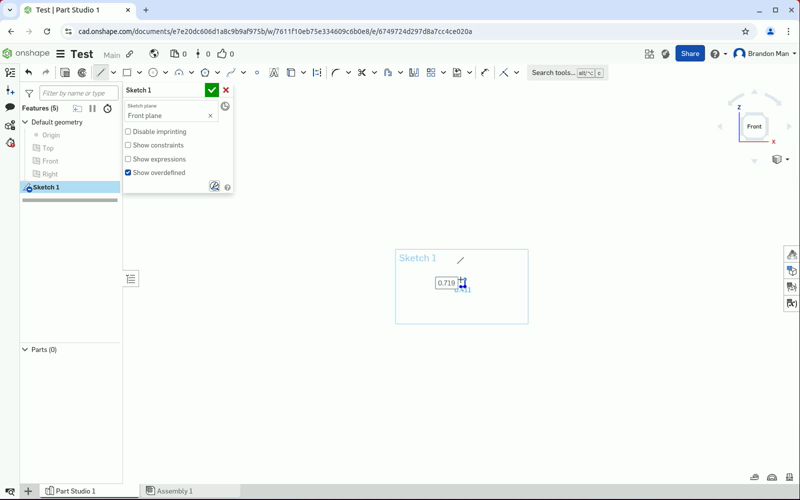
scroll(6)
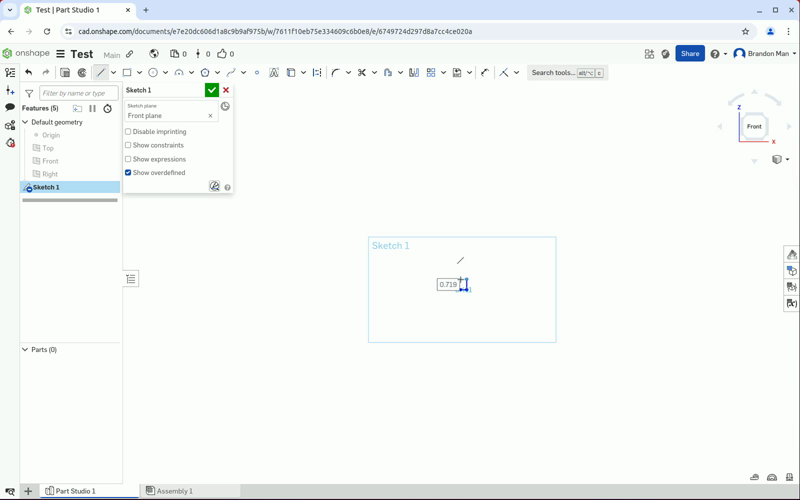
scroll(6)
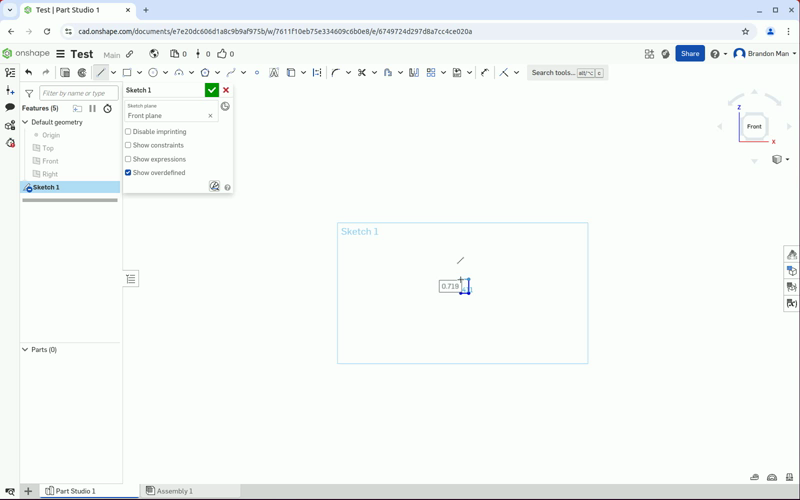
scroll(6)
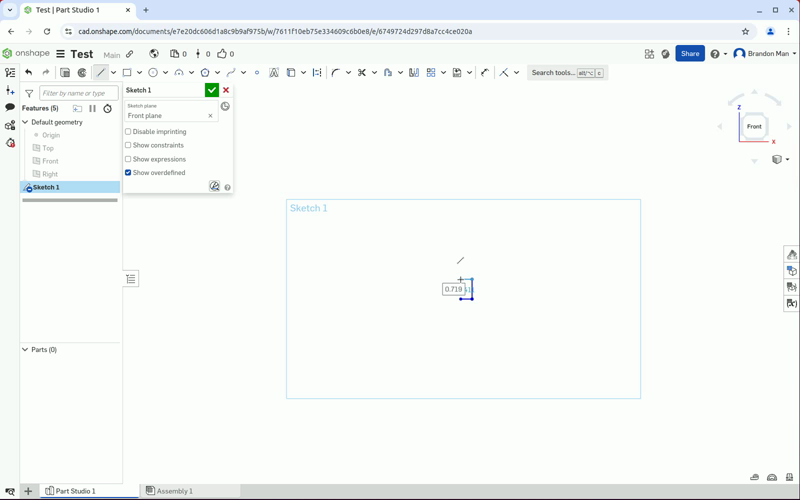
scroll(6)
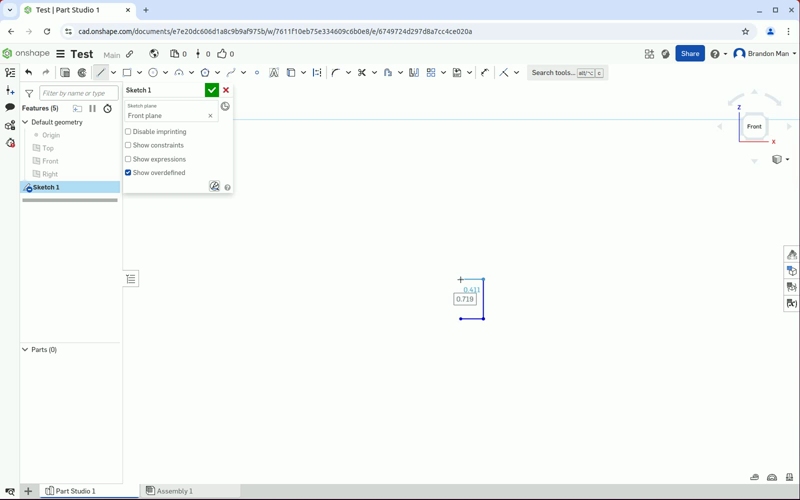
click(460, 279)
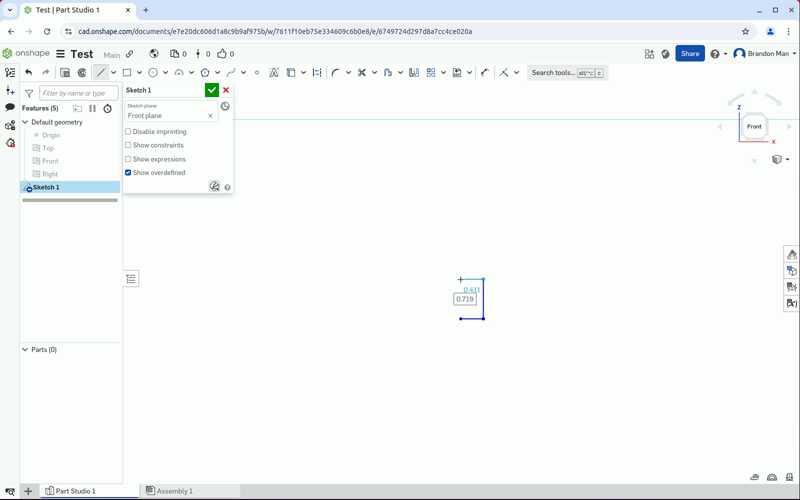
scroll(-6)
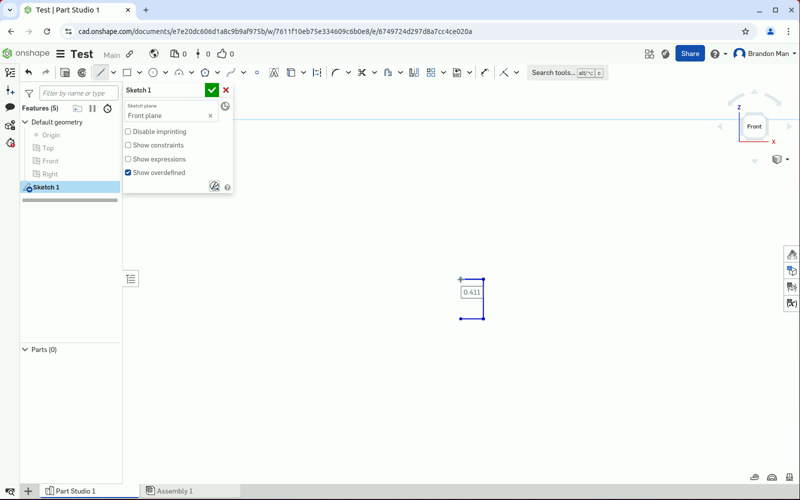
scroll(-6)
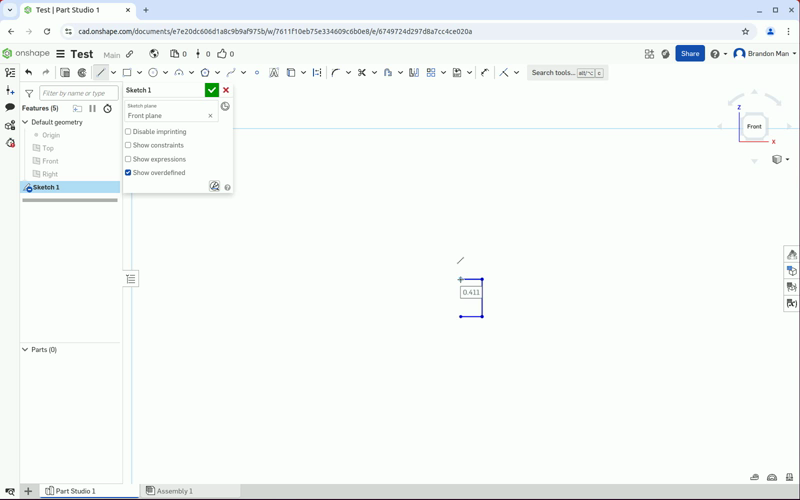
scroll(-6)
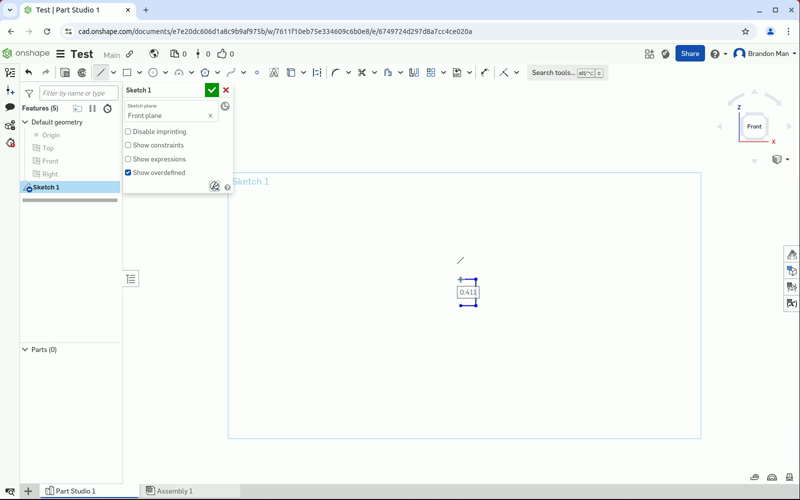
scroll(-6)
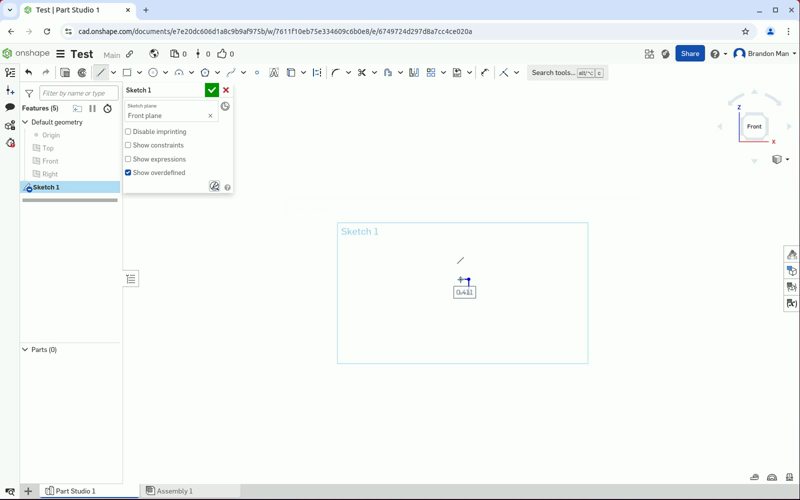
scroll(-6)
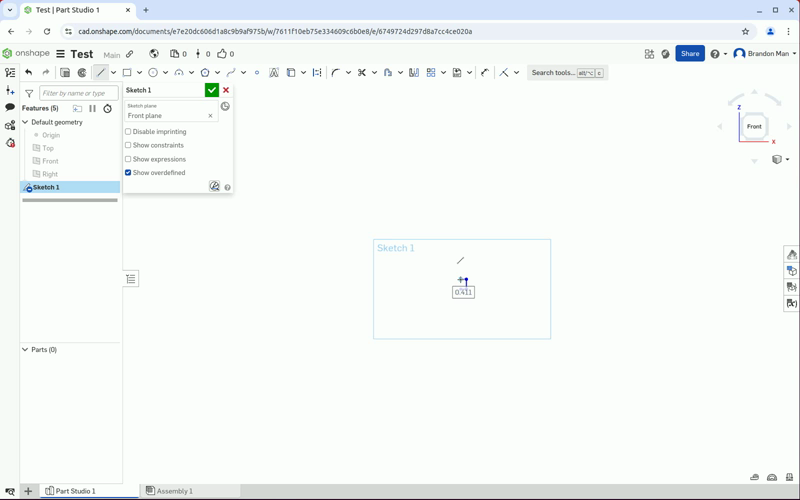
scroll(-6)
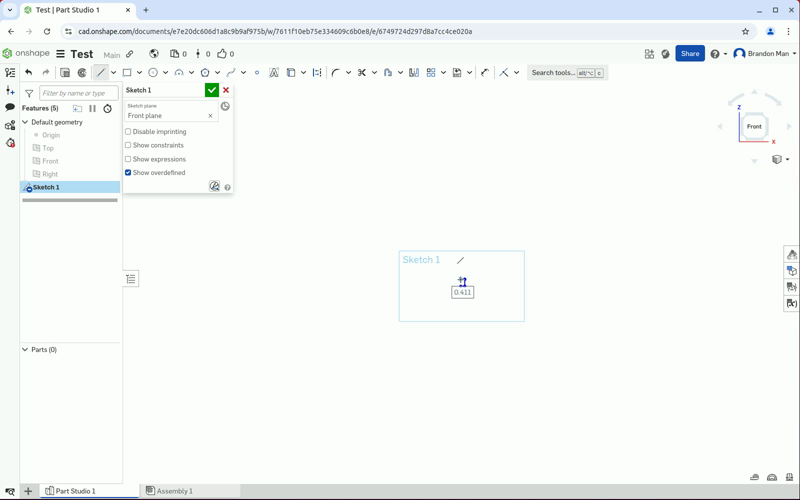
scroll(-6)
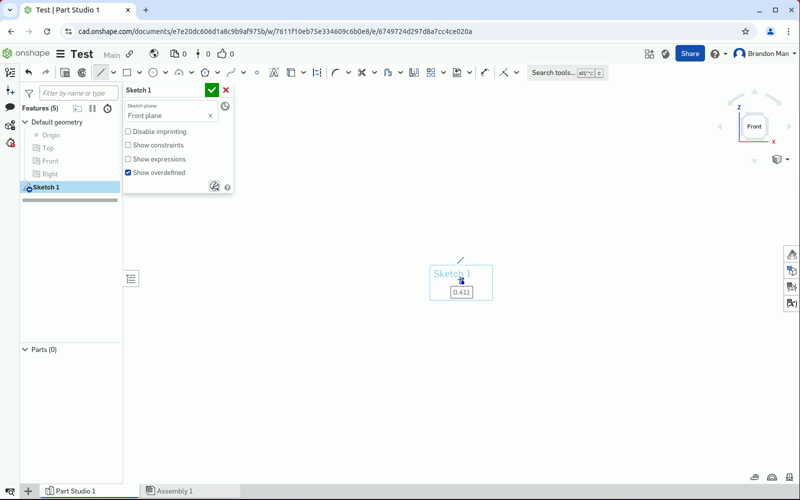
key_up(shift)
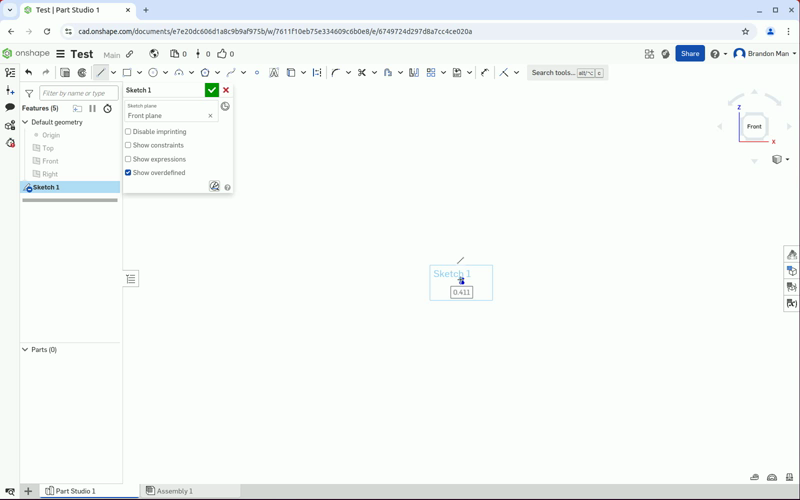
mouse_move(490, 279)
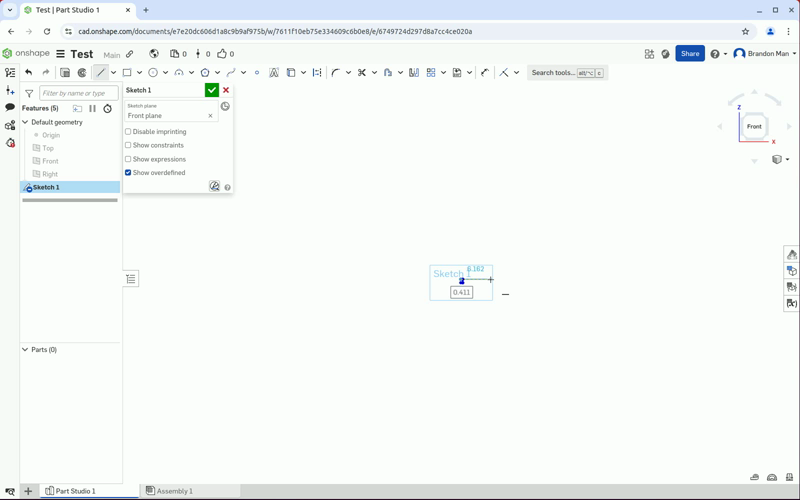
key_down(shift)
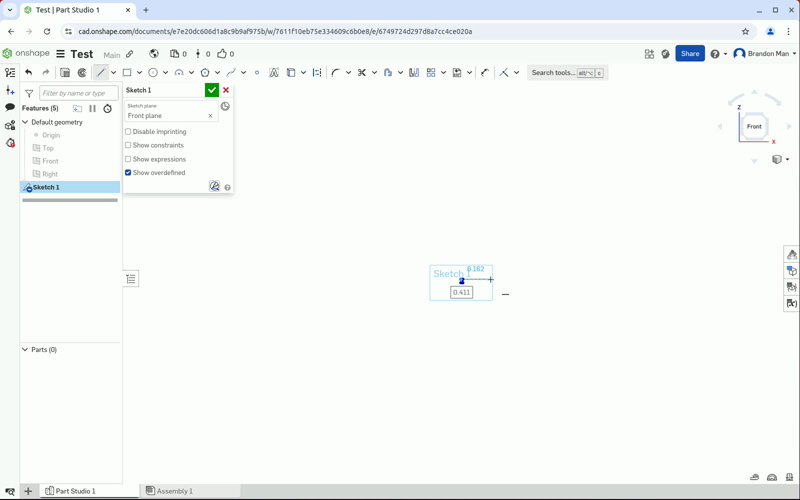
mouse_move(460, 282)
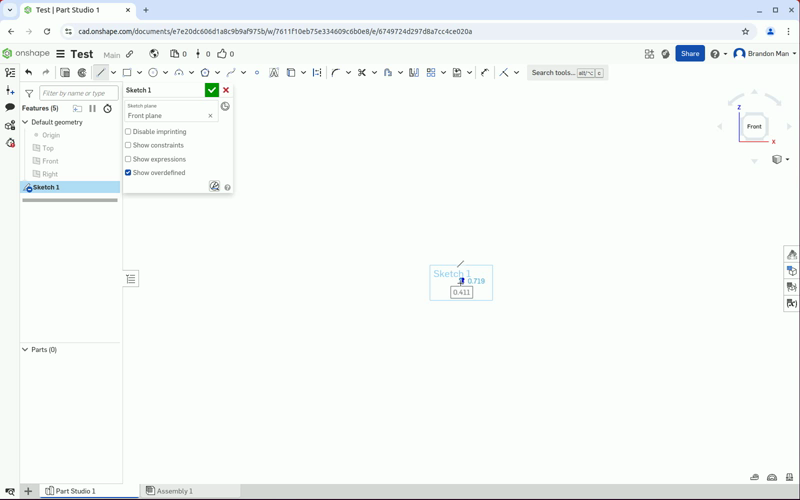
scroll(6)
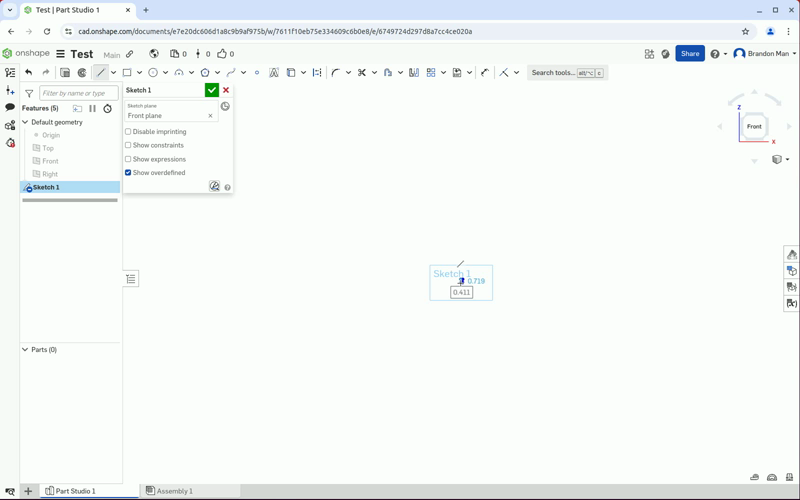
scroll(6)
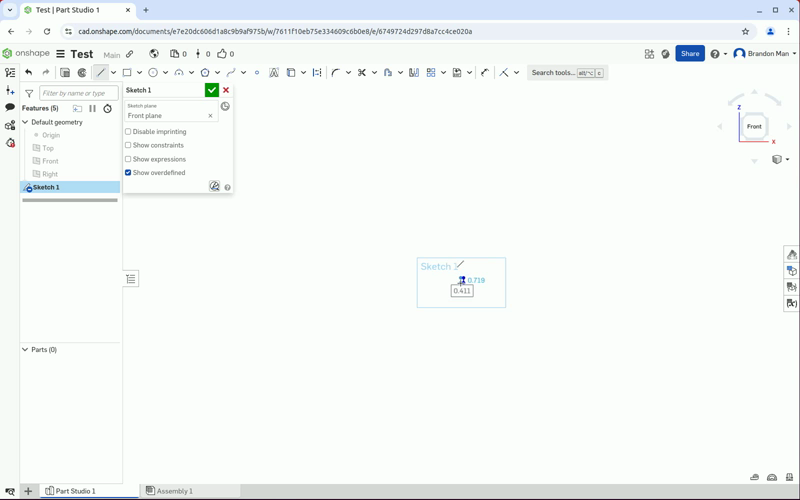
scroll(6)
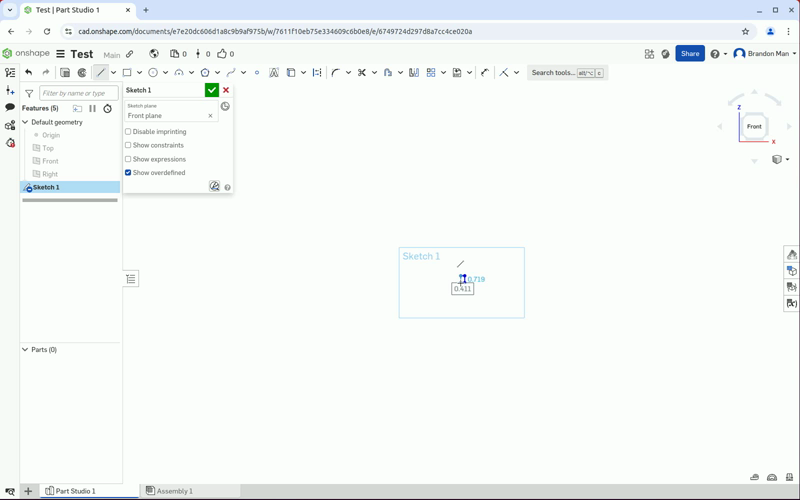
scroll(6)
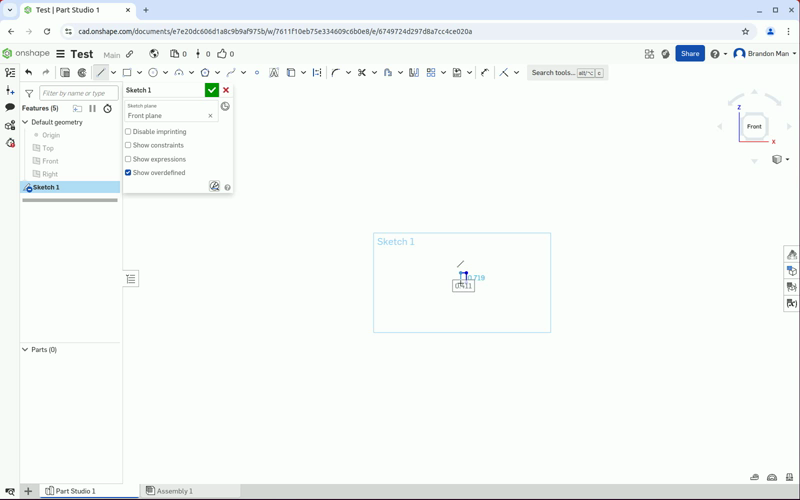
scroll(6)
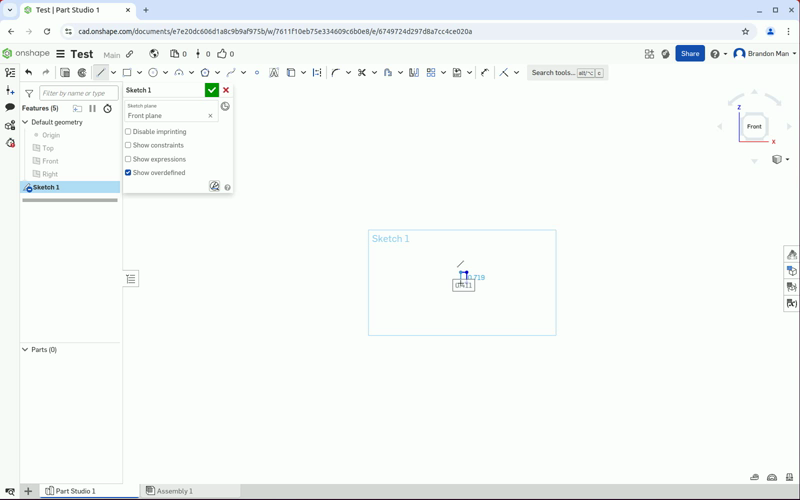
scroll(6)
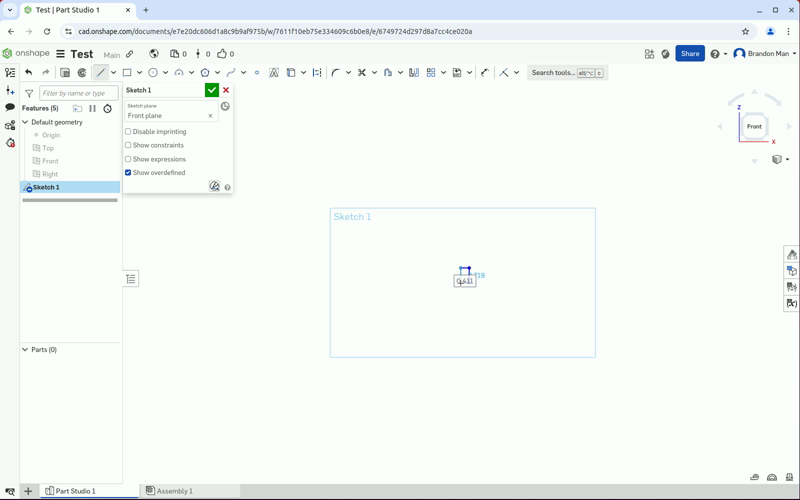
scroll(6)
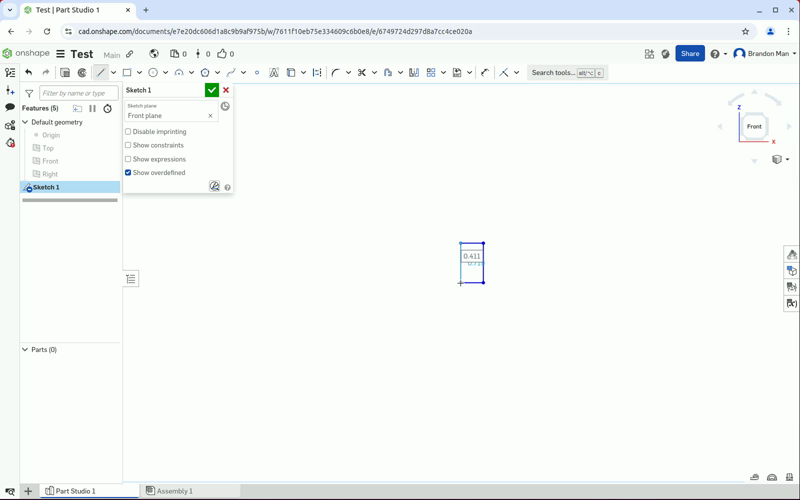
key_up(shift)
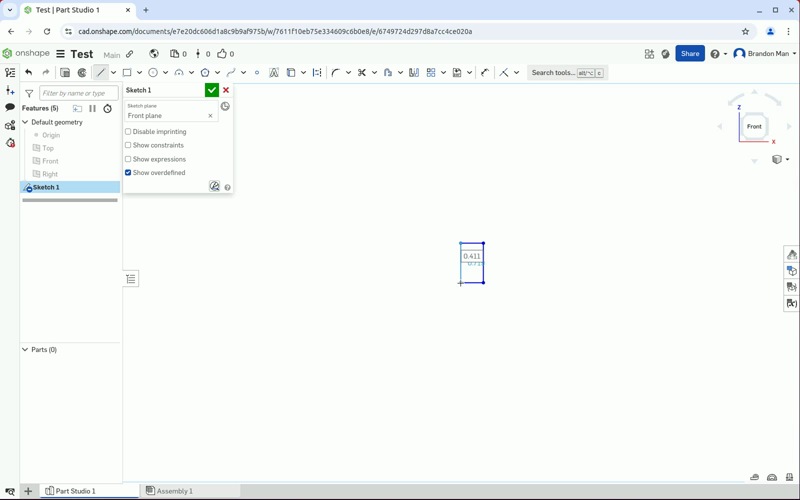
click(460, 282)
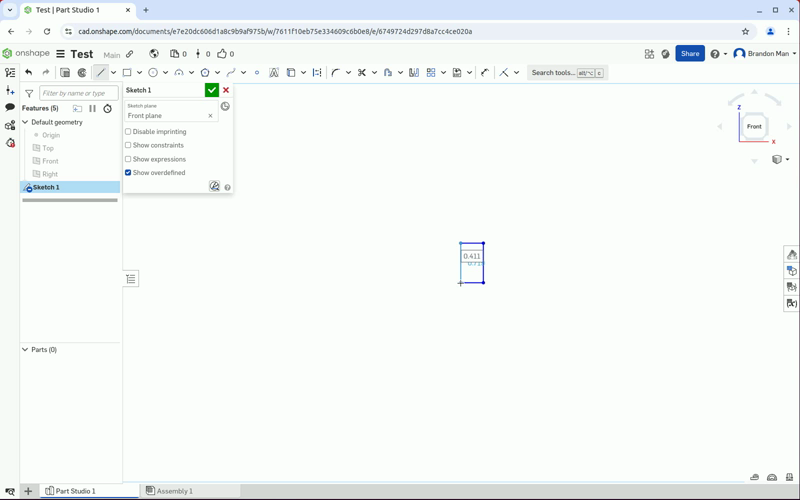
scroll(-6)
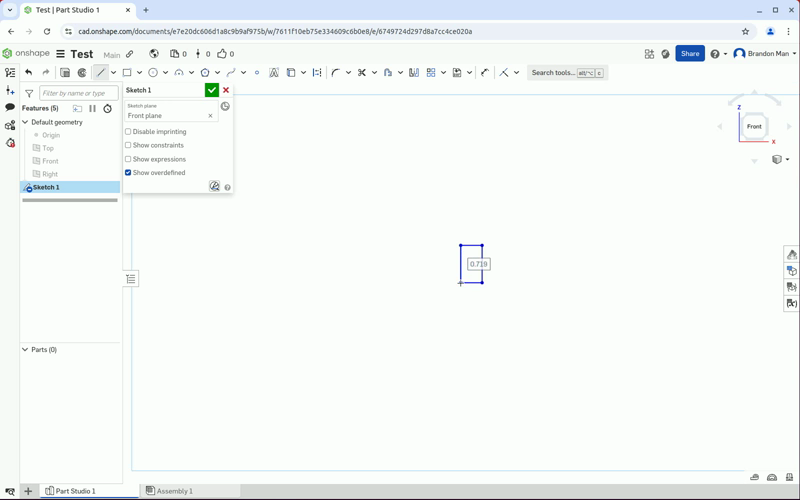
scroll(-6)
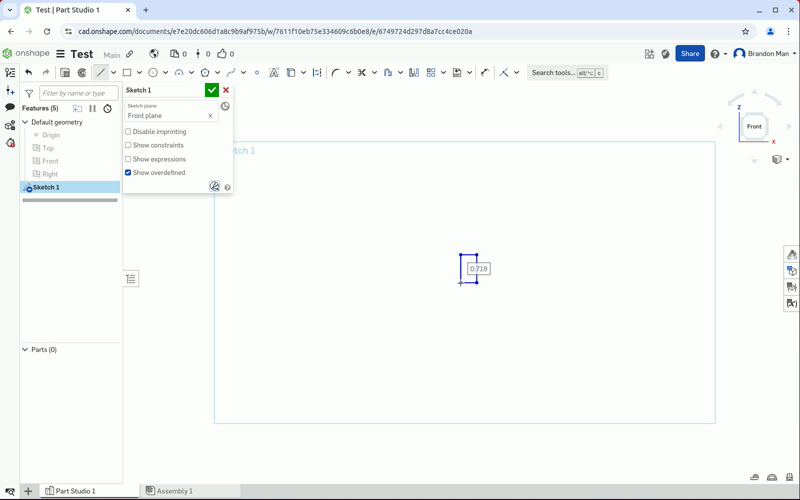
scroll(-6)
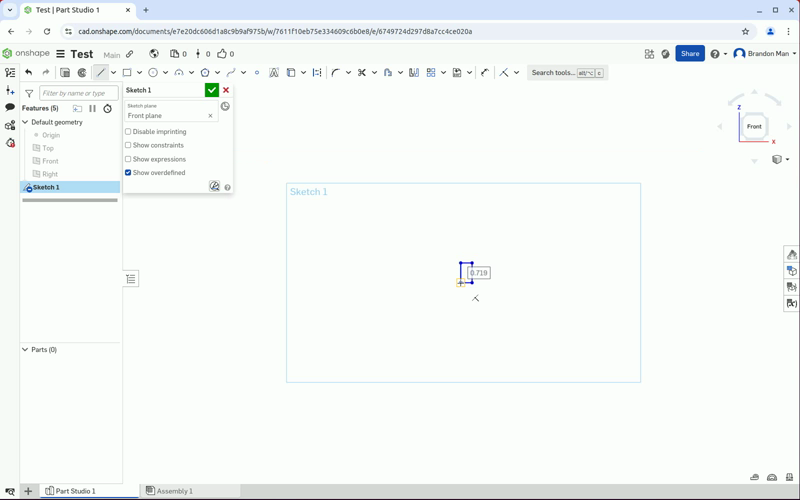
scroll(-6)
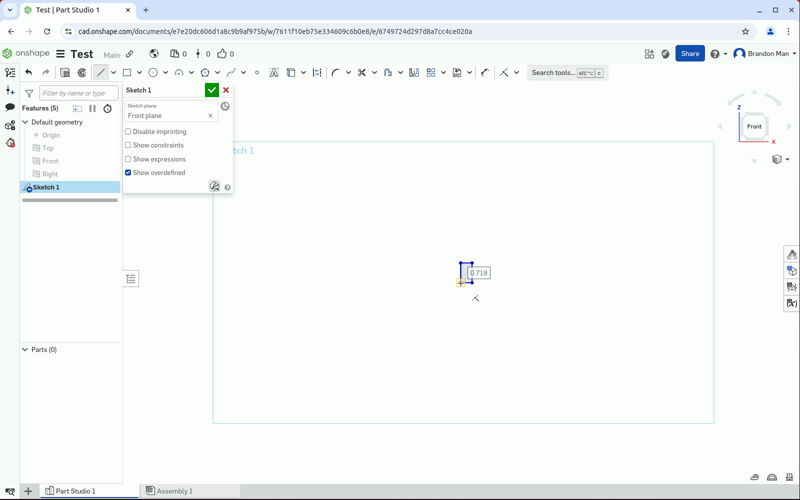
scroll(-6)
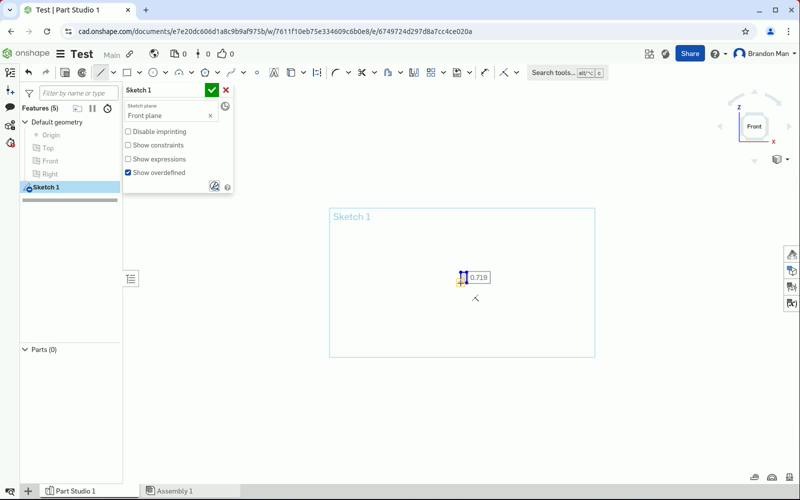
scroll(-6)
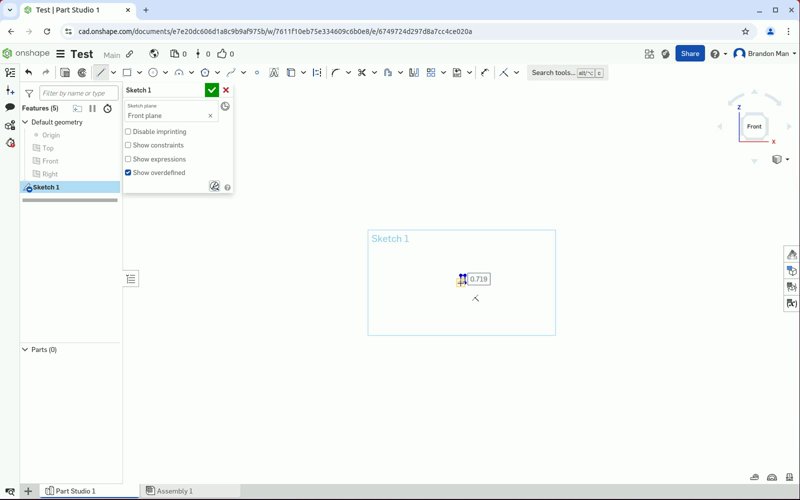
scroll(-6)
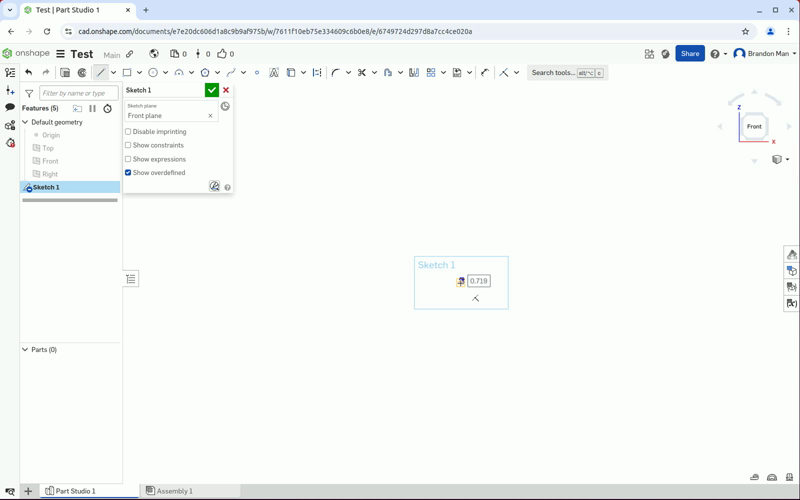
key(esc)
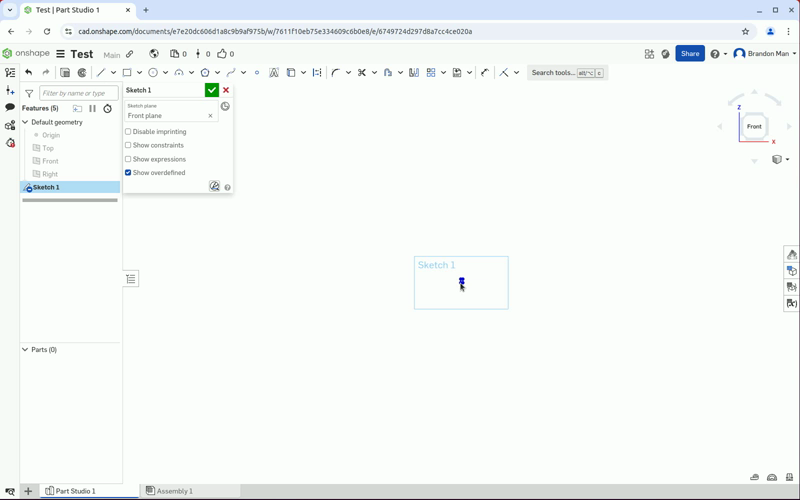
mouse_move(461, 280)
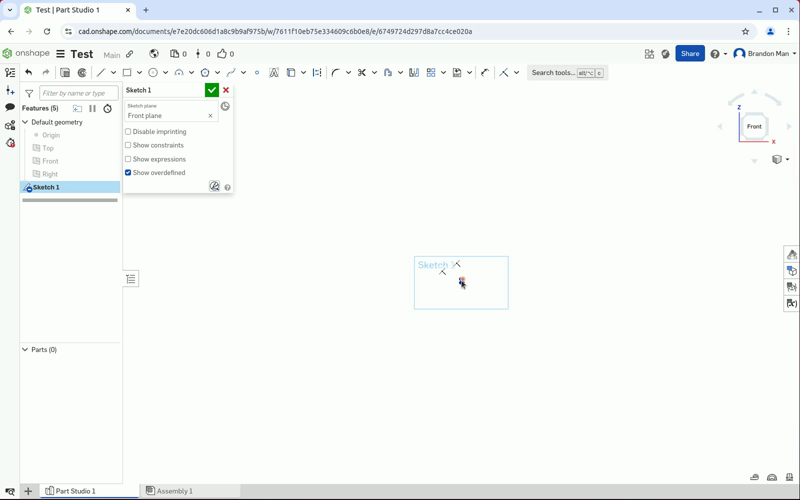
scroll(6)
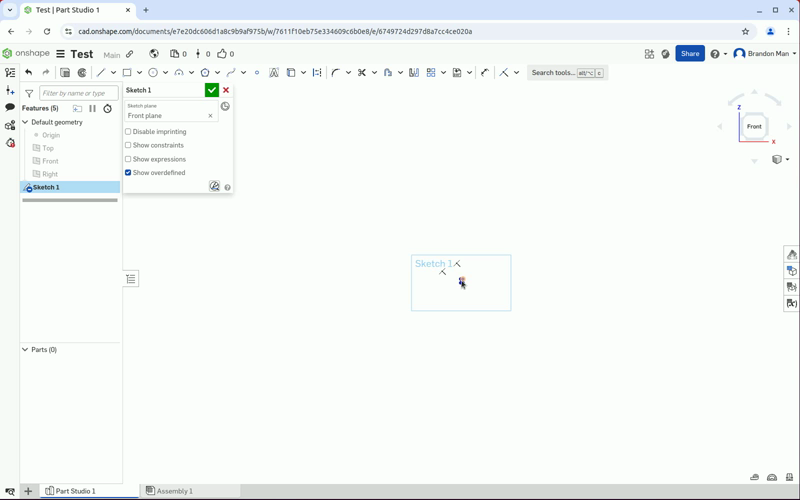
scroll(6)
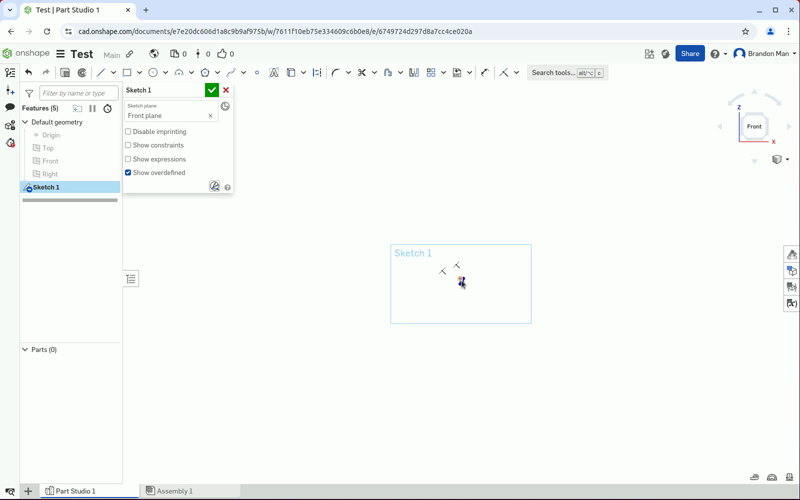
scroll(6)
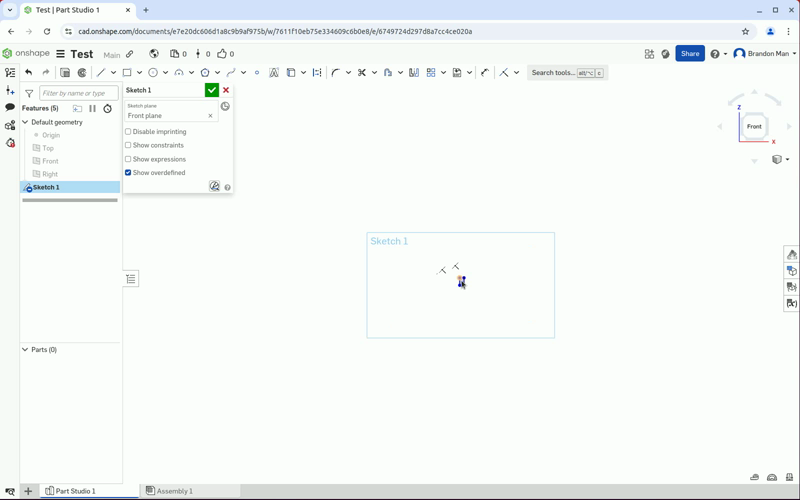
scroll(6)
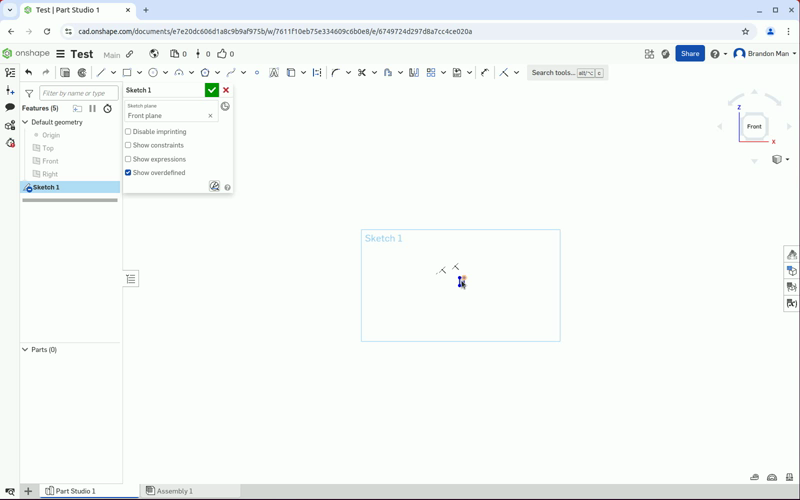
scroll(6)
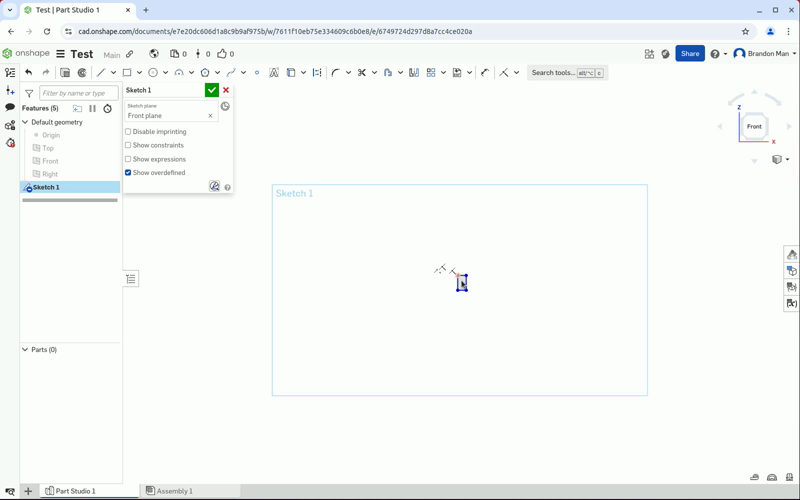
scroll(6)
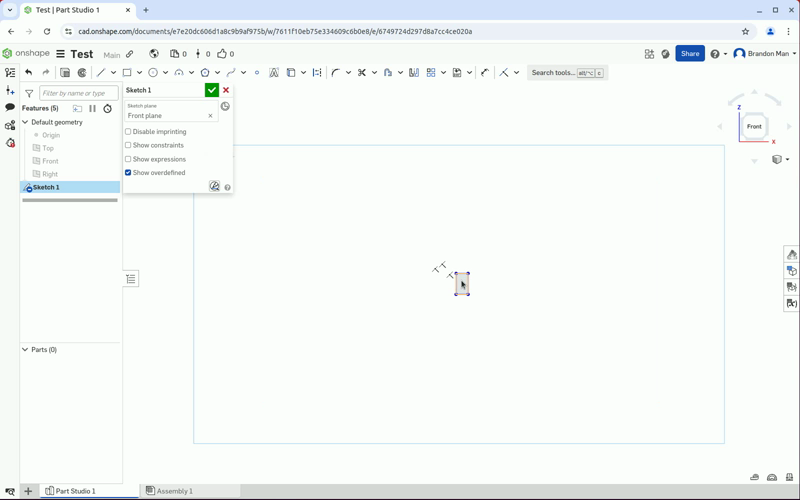
scroll(6)
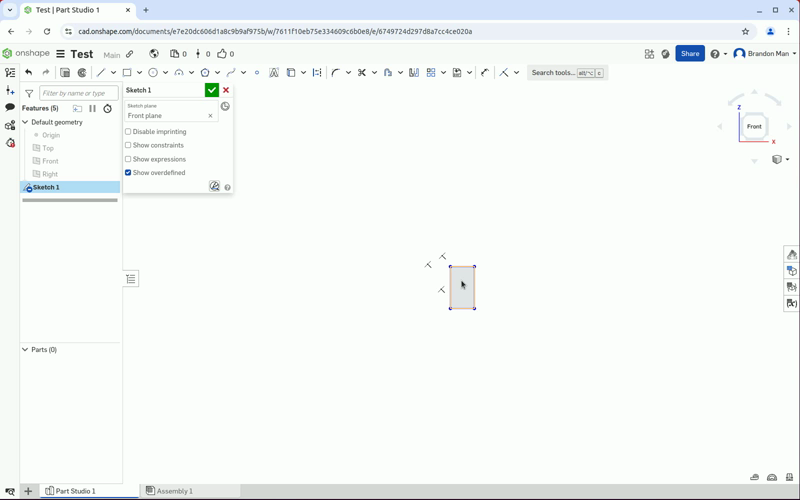
click(461, 280)
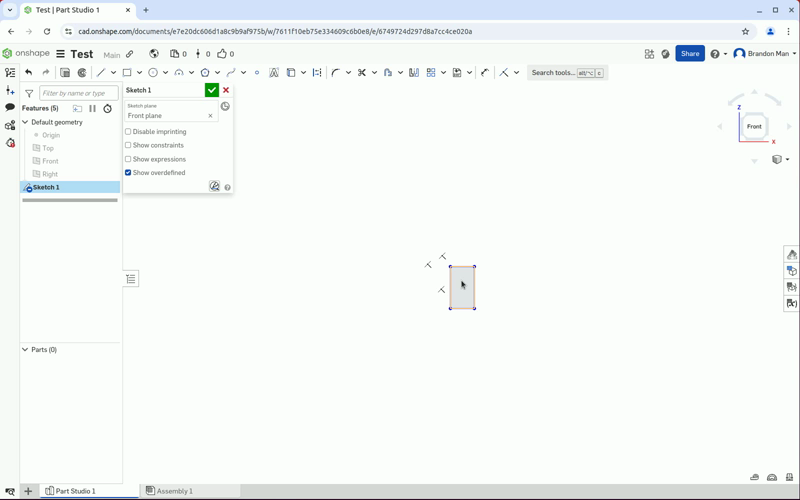
scroll(-6)
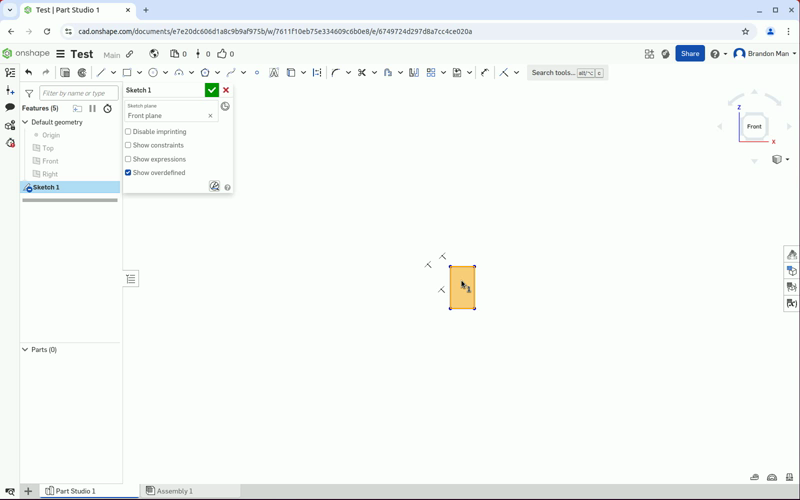
scroll(-6)
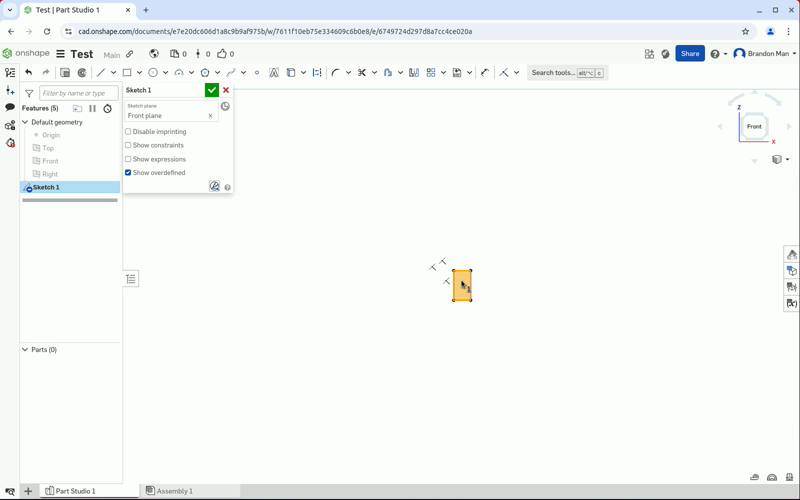
scroll(-6)
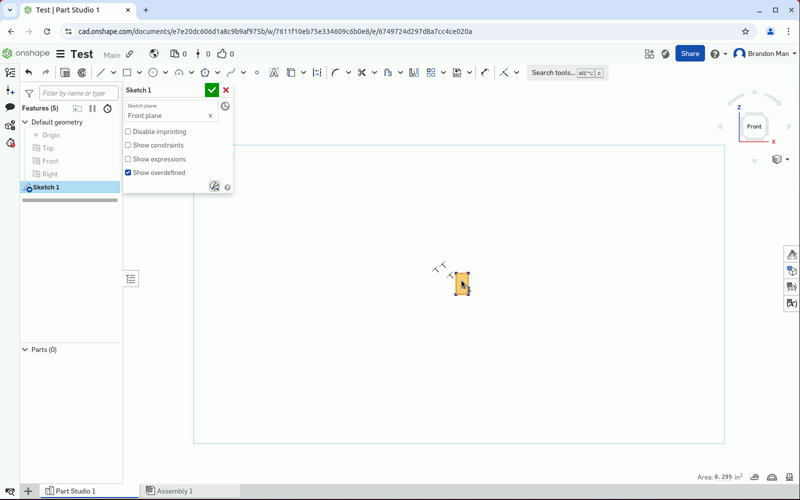
scroll(-6)
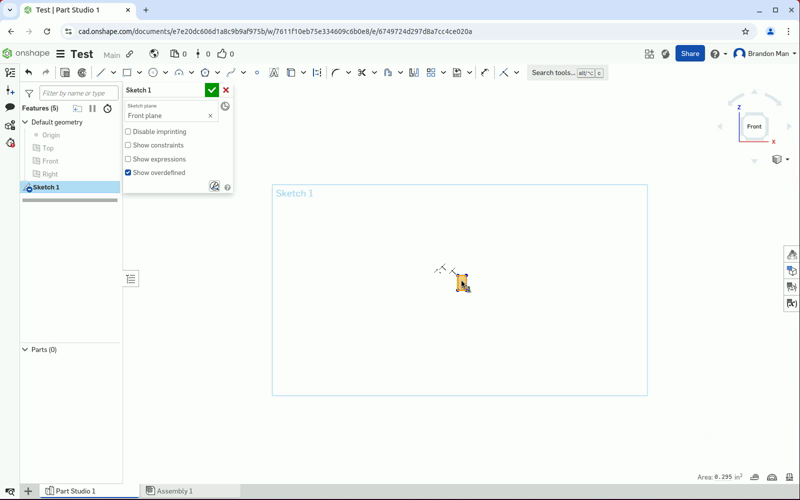
scroll(-6)
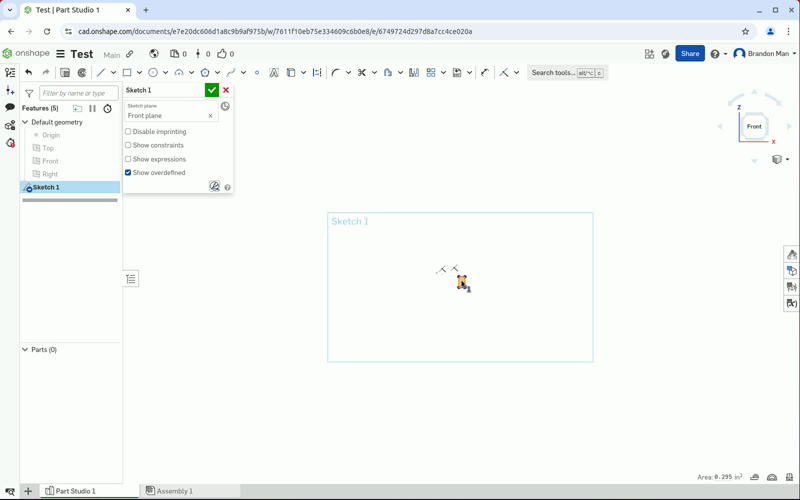
scroll(-6)
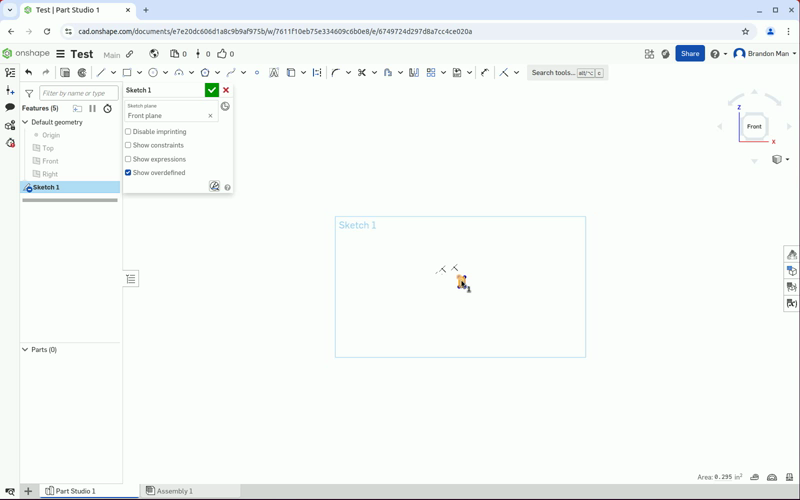
scroll(-6)
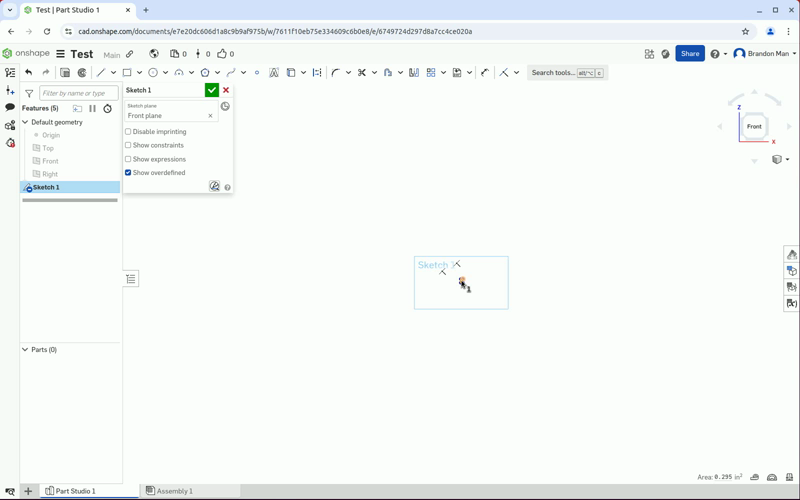
mouse_move(73, 352)
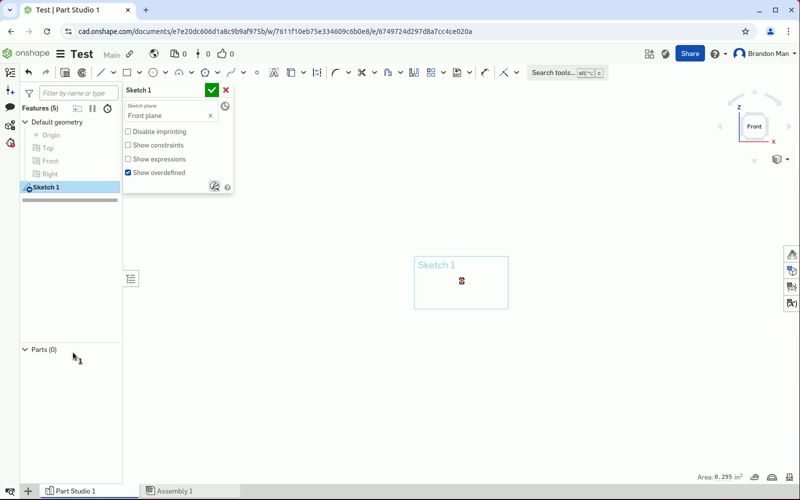
key(shift+y)
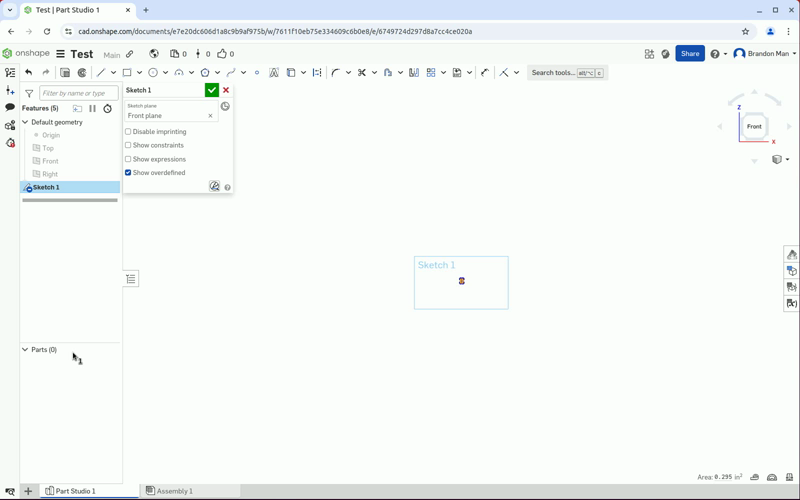
key(shift+e)
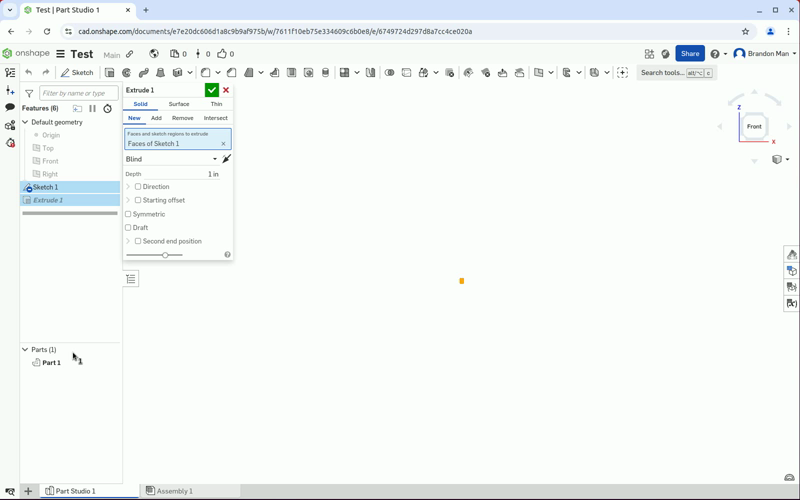
mouse_move(143, 106)
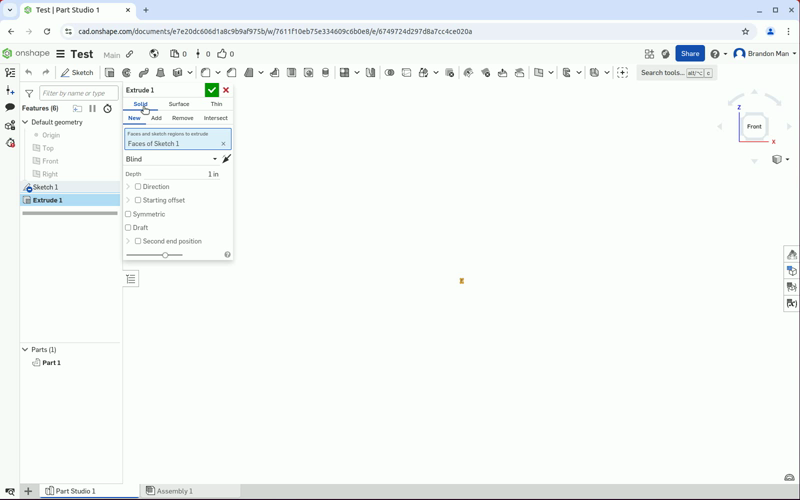
click(143, 106)
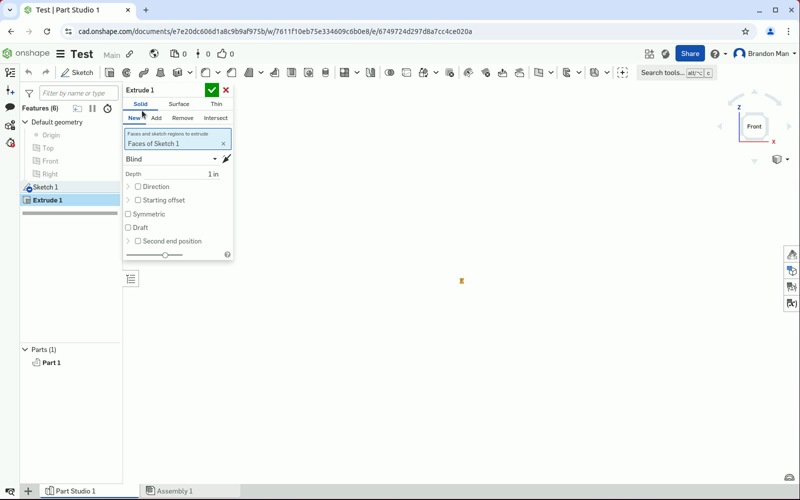
mouse_move(137, 120)
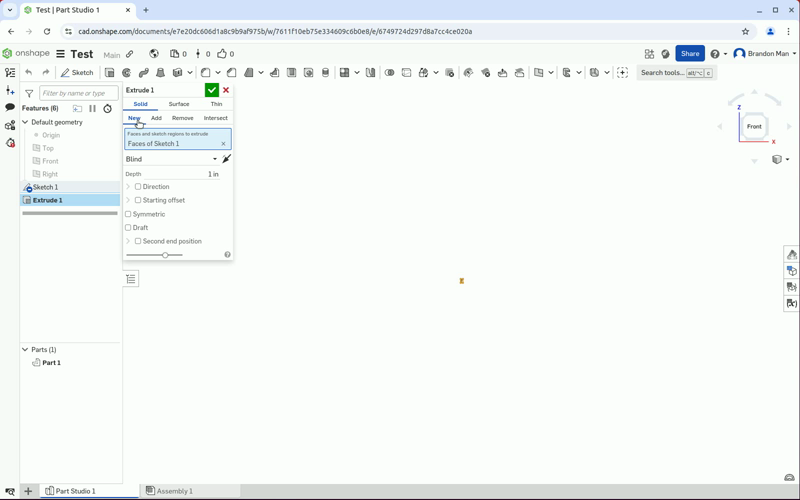
click(137, 120)
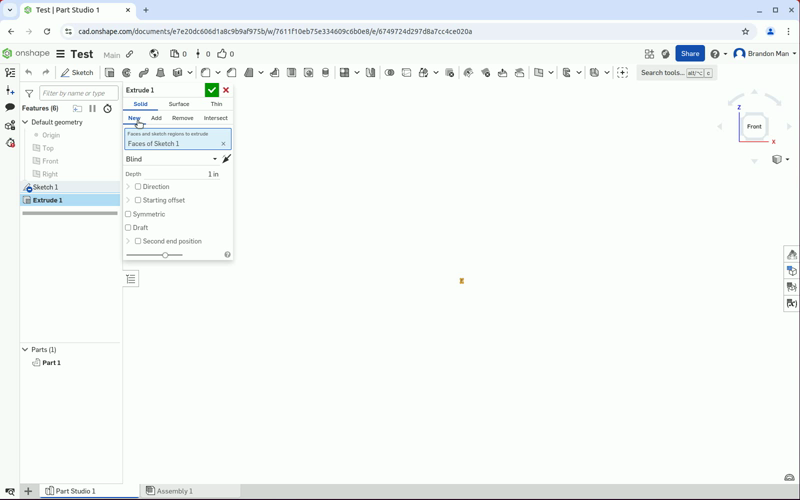
key(tab, 4)
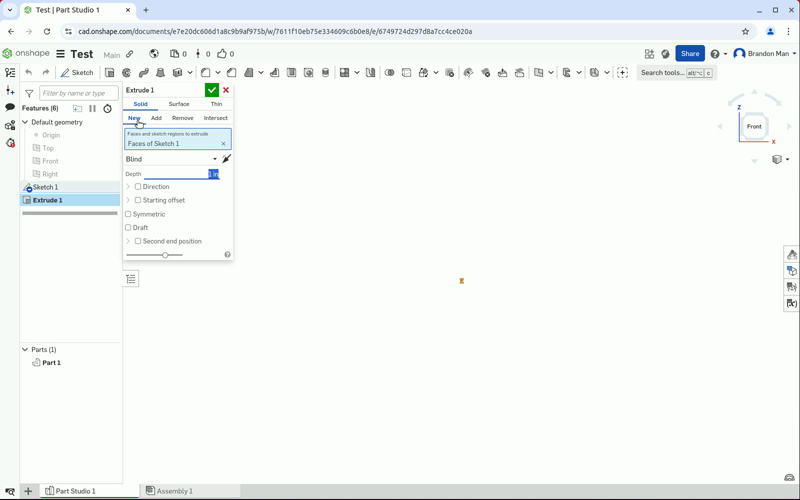
text(23.108)
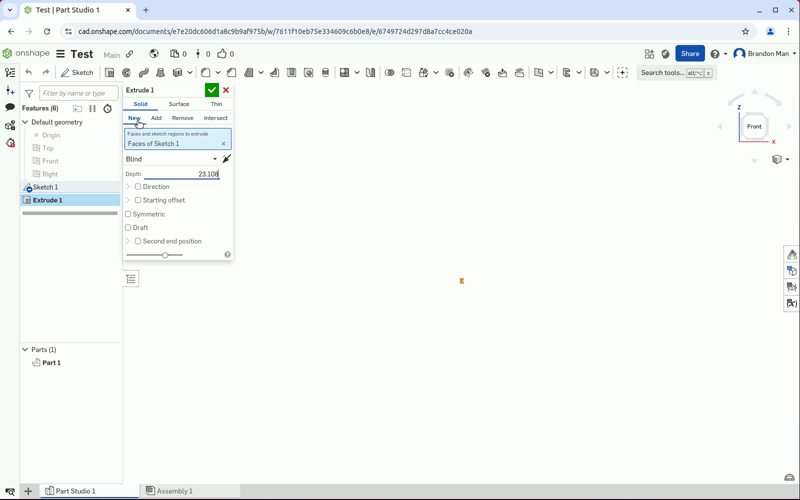
key(enter)
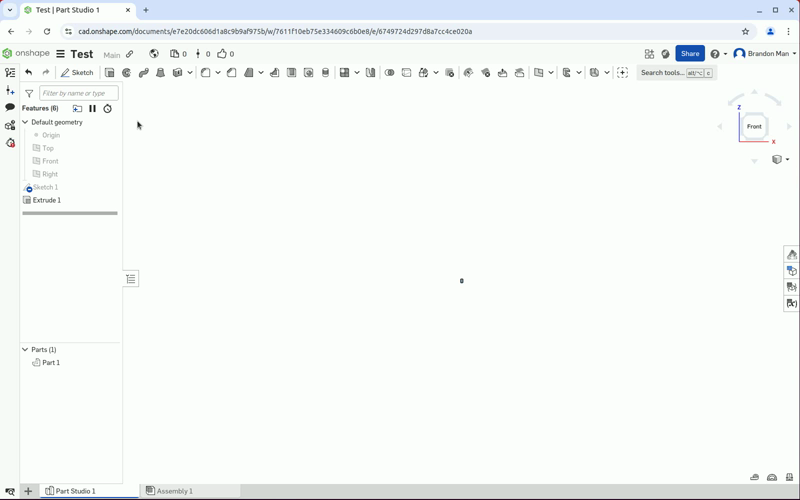
key(shift+h)
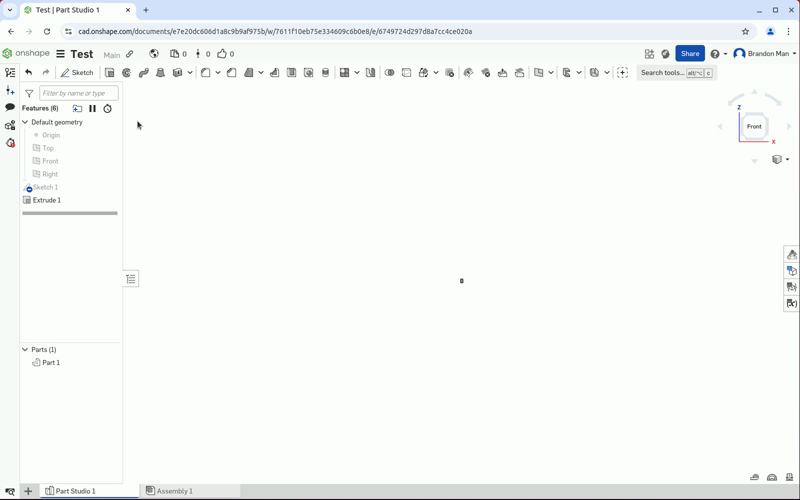
key(shift+h)
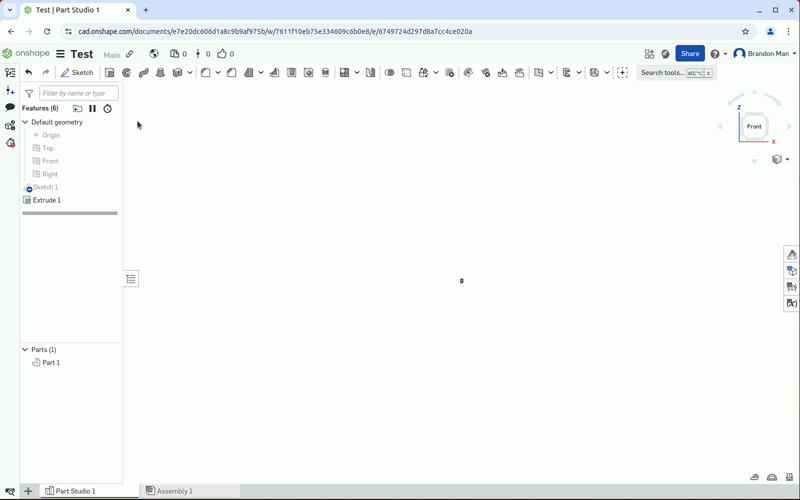
mouse_move(73, 189)
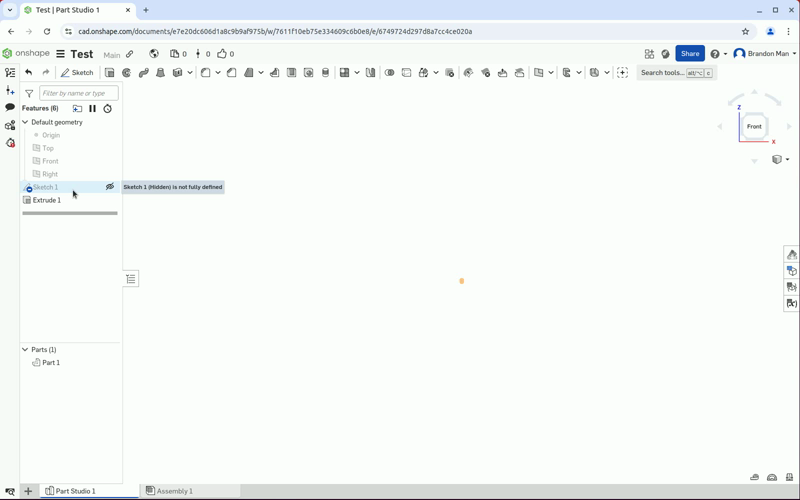
click(73, 189)
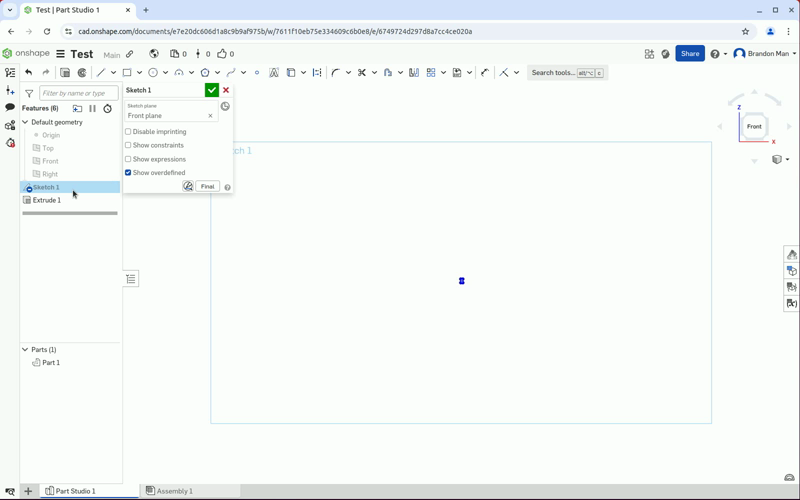
mouse_move(229, 92)
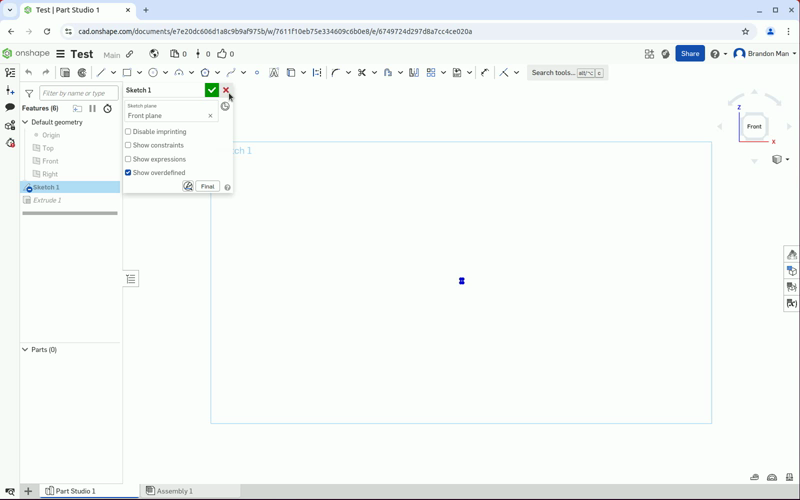
click(229, 92)
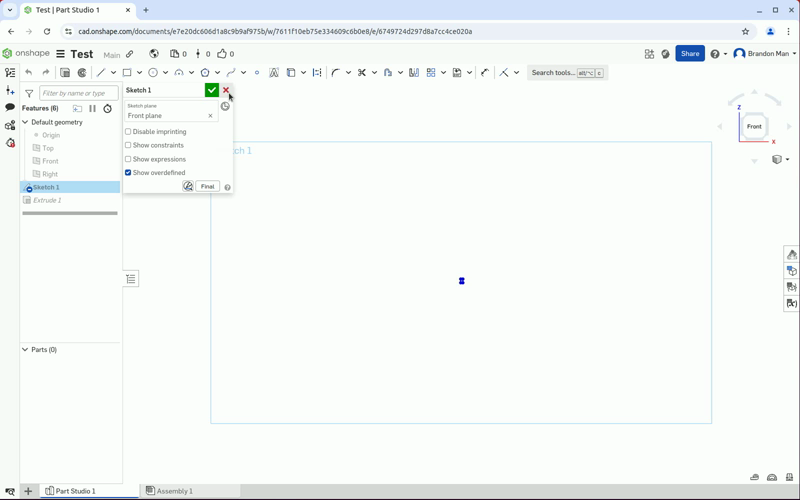
key(shift+s)
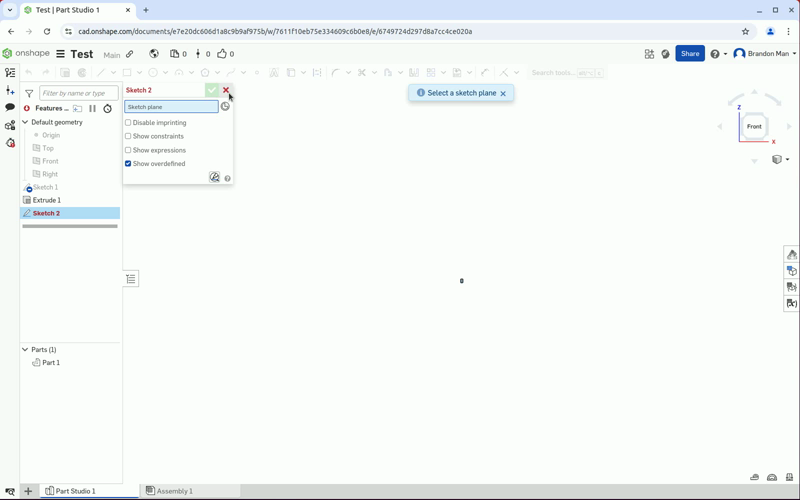
mouse_move(73, 163)
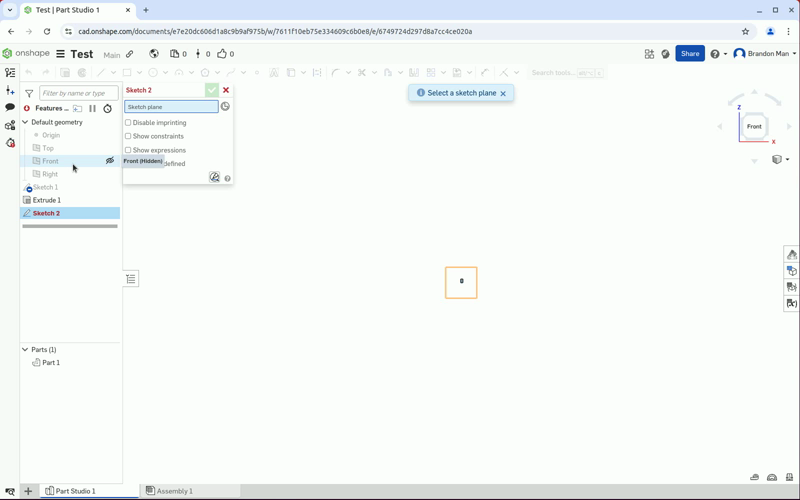
click(73, 163)
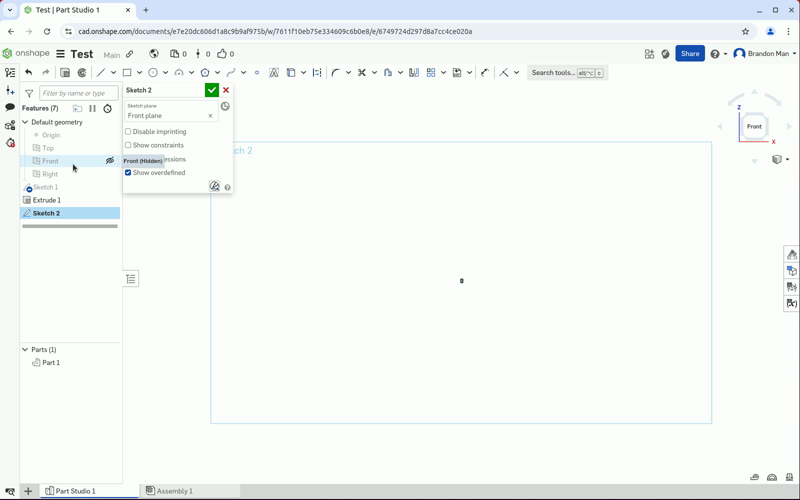
mouse_move(73, 352)
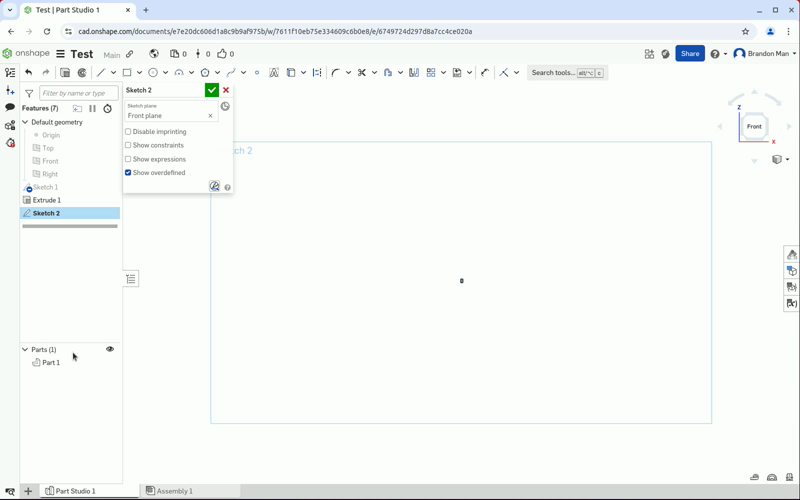
key(y)
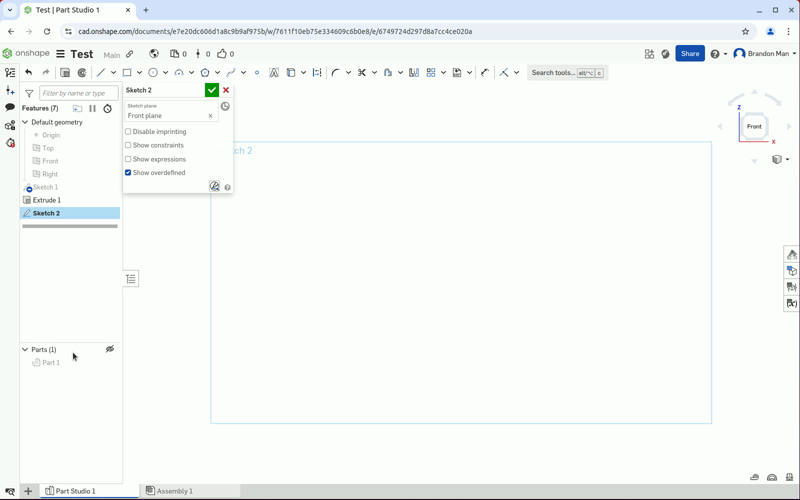
key(l)
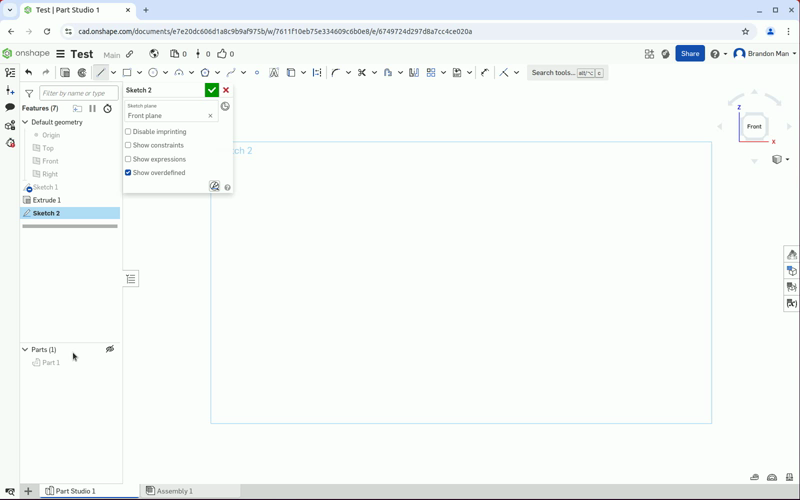
key_down(shift)
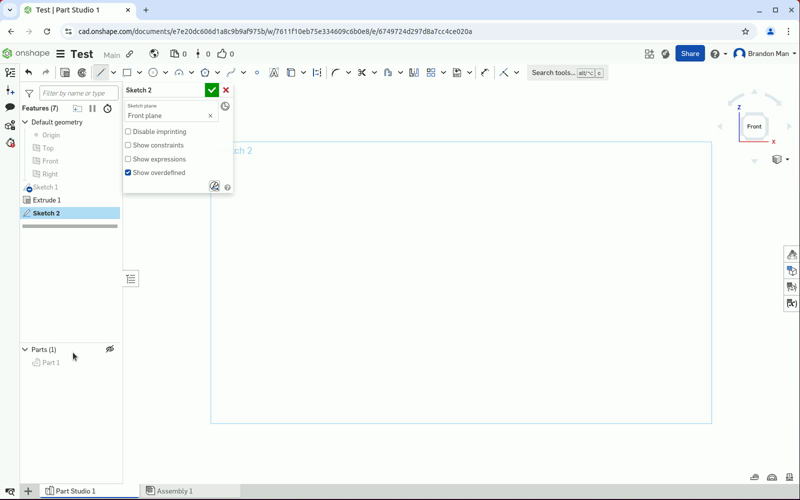
mouse_move(460, 282)
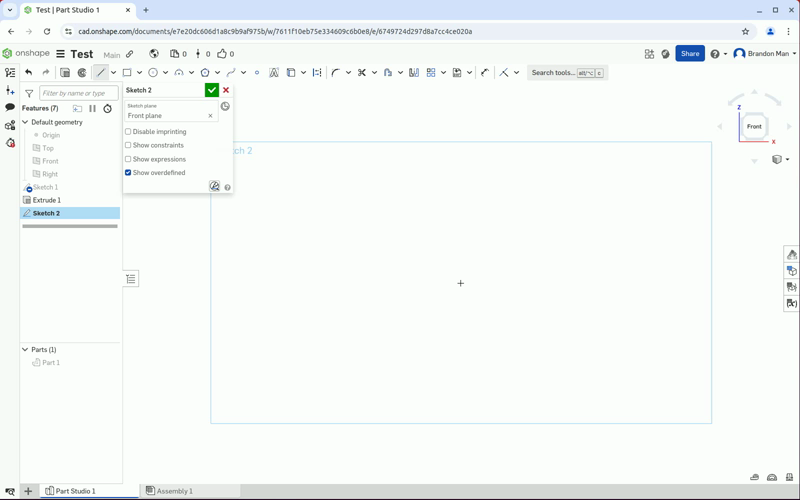
click(460, 282)
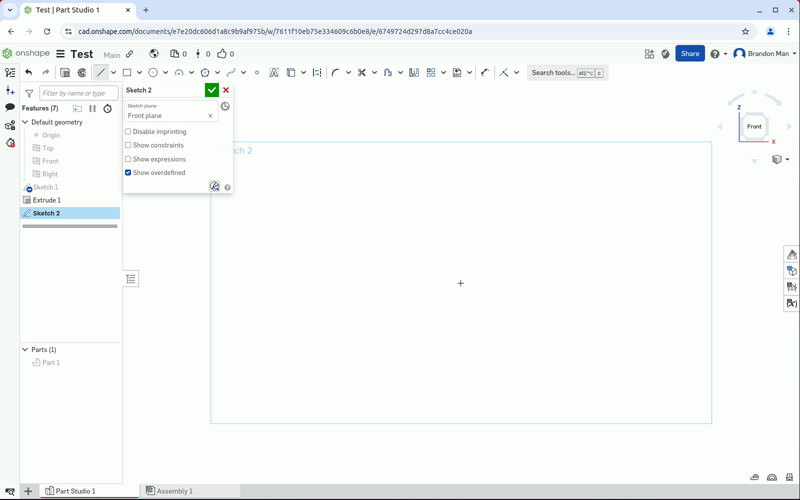
key_up(shift)
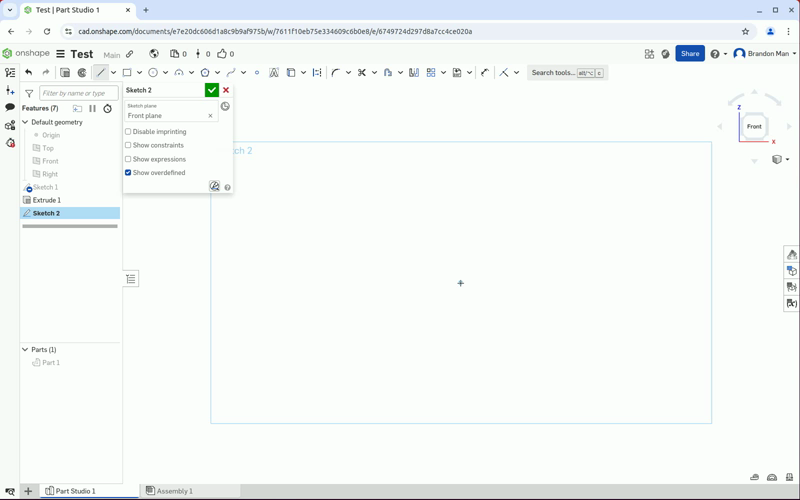
key_down(shift)
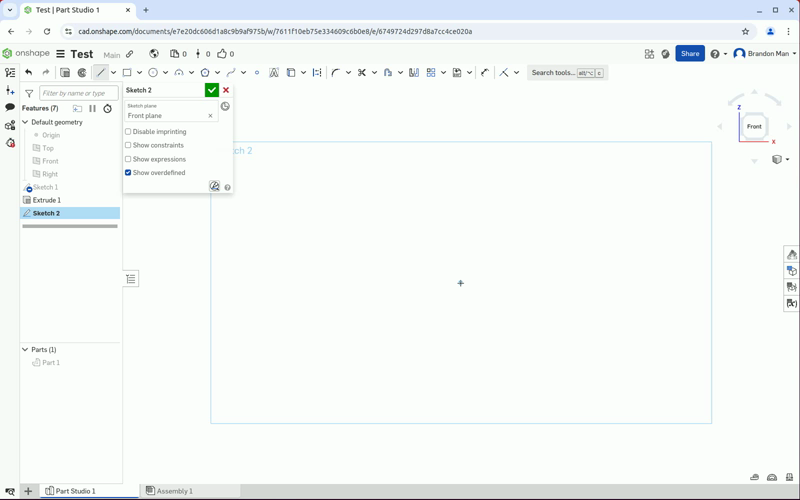
mouse_move(490, 282)
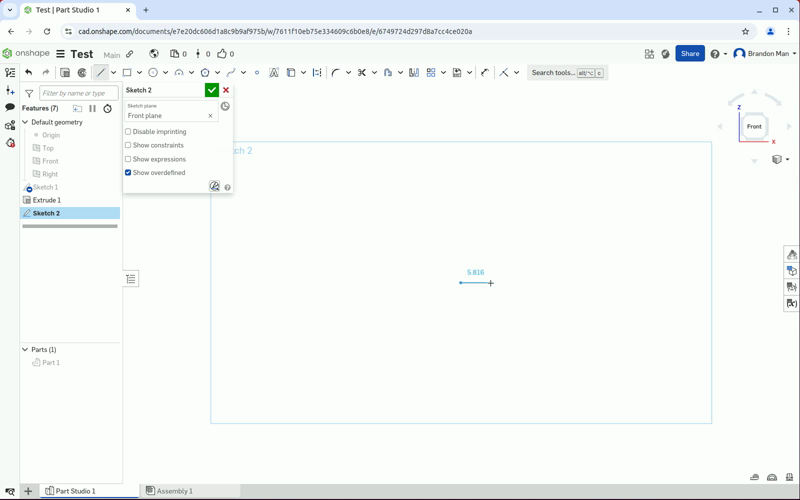
mouse_move(462, 282)
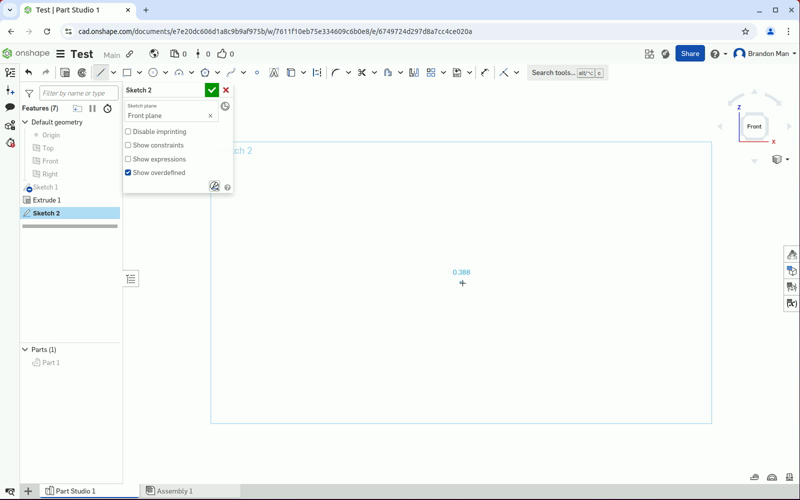
scroll(6)
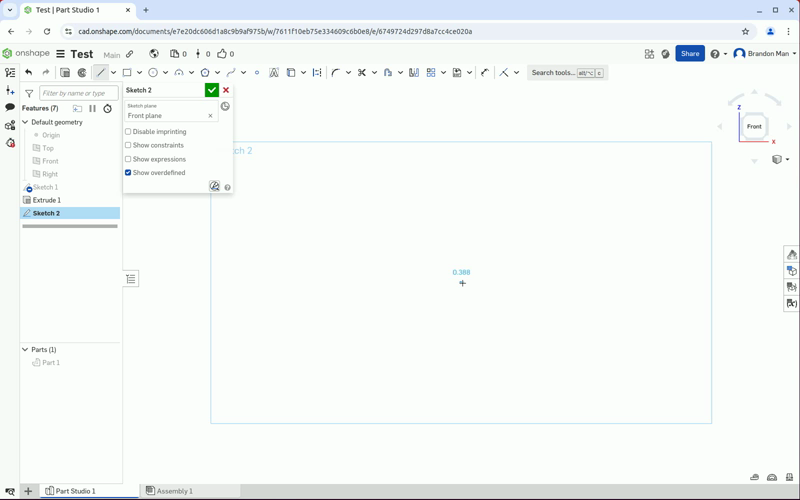
scroll(6)
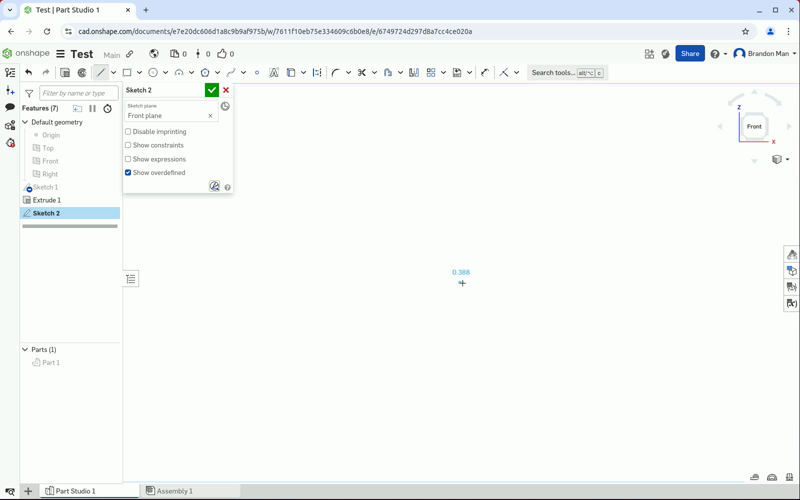
scroll(6)
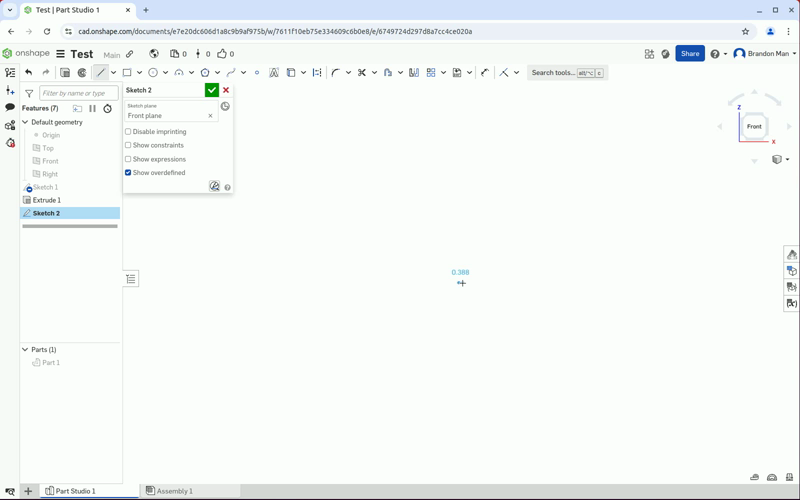
scroll(6)
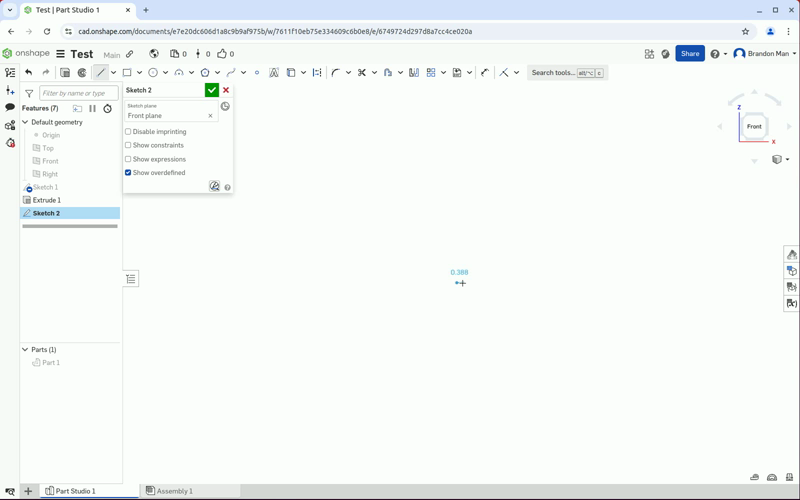
scroll(6)
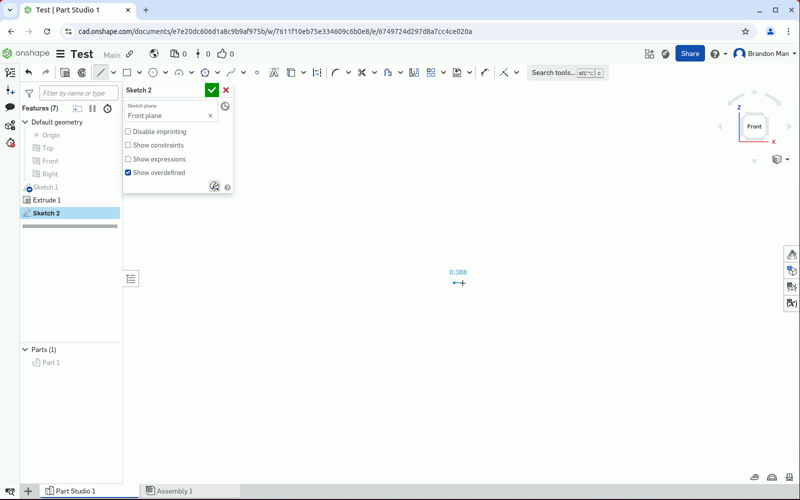
scroll(6)
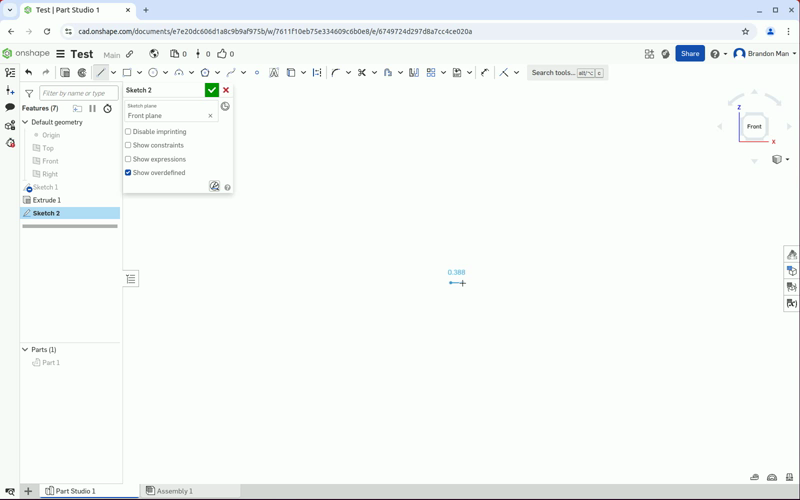
scroll(6)
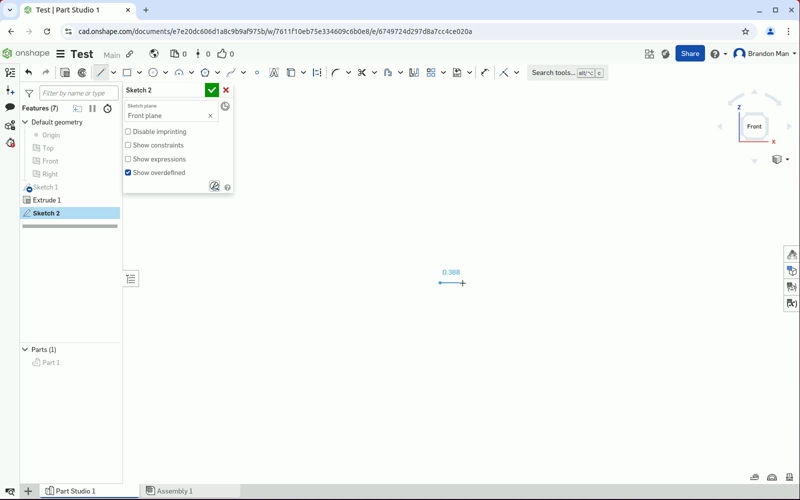
click(462, 282)
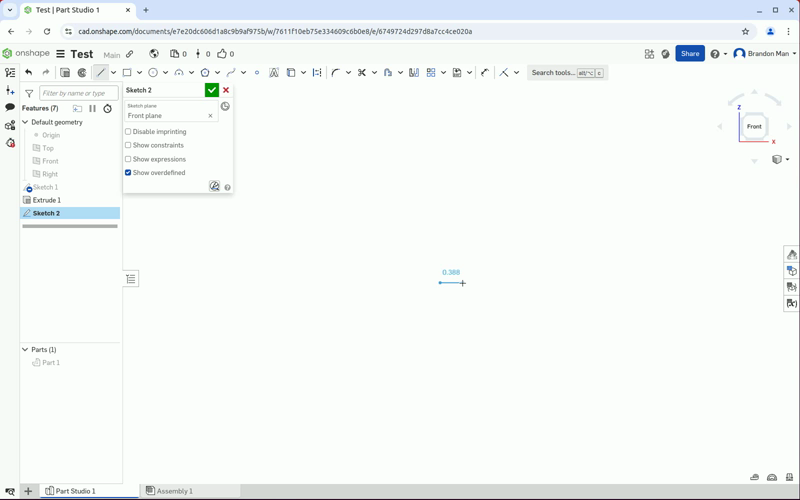
scroll(-6)
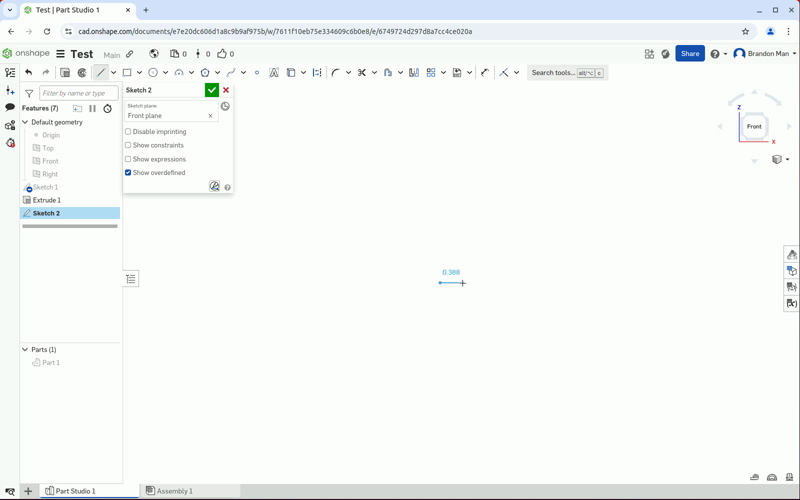
scroll(-6)
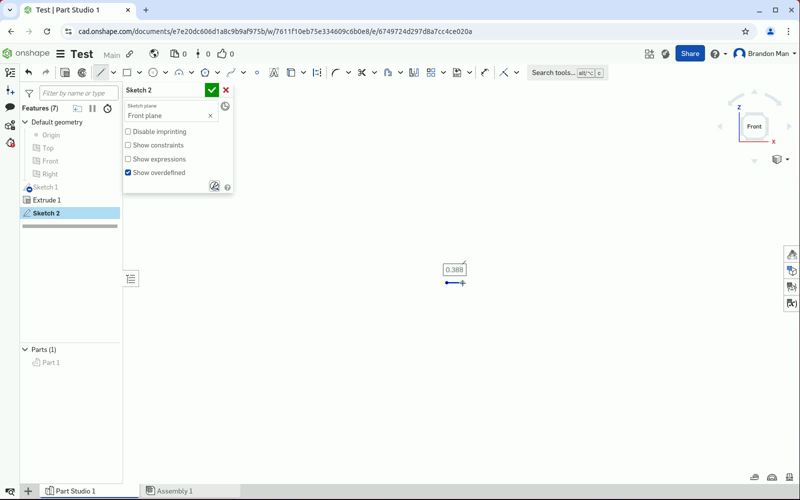
scroll(-6)
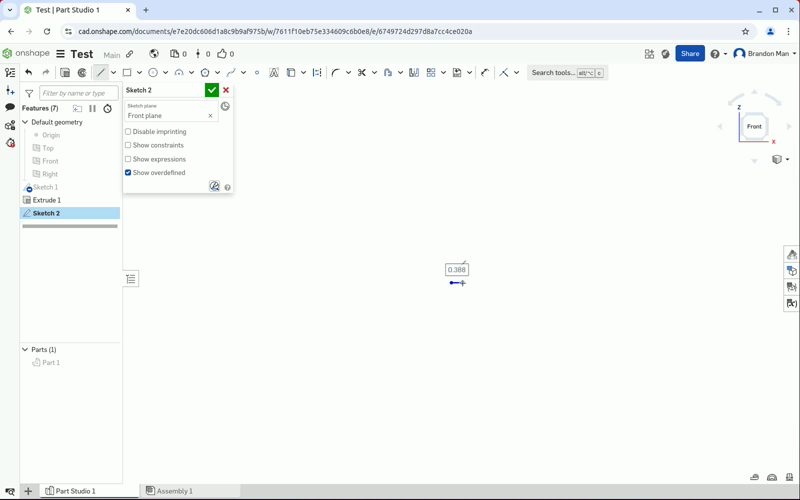
scroll(-6)
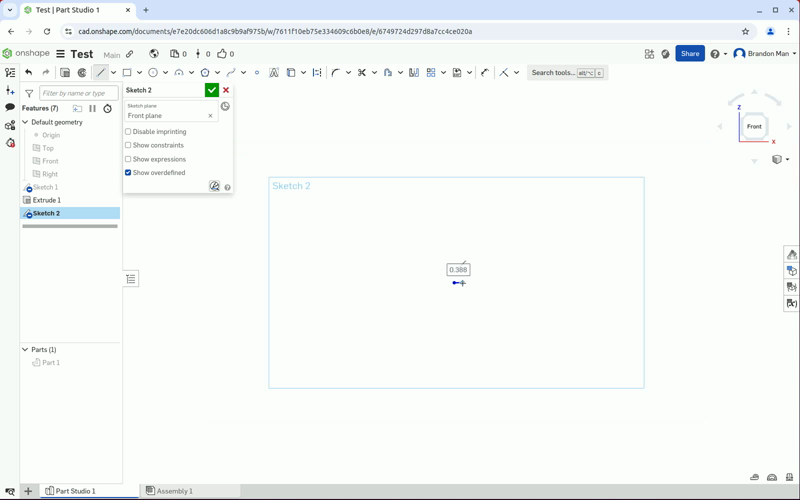
scroll(-6)
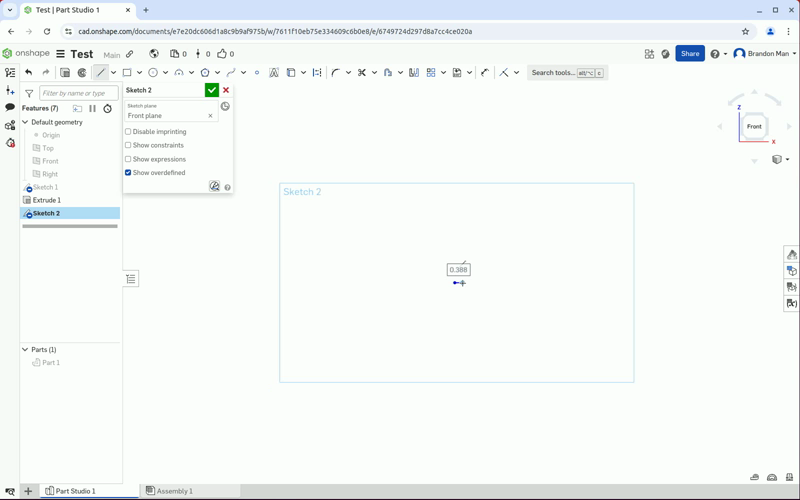
scroll(-6)
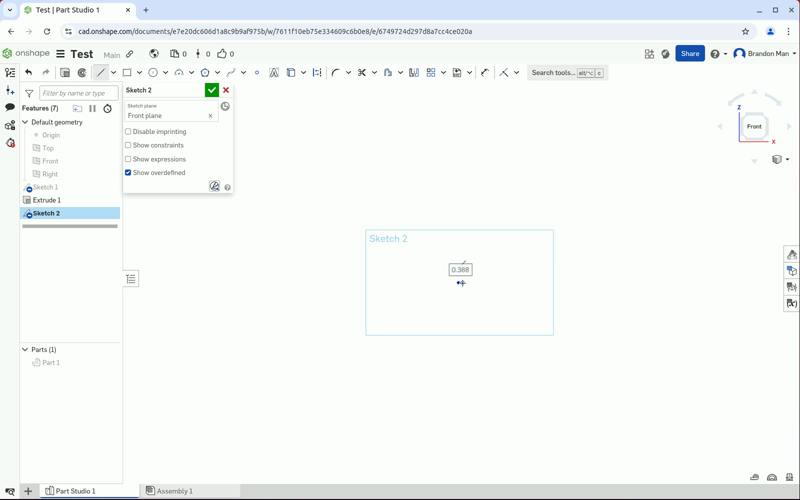
scroll(-6)
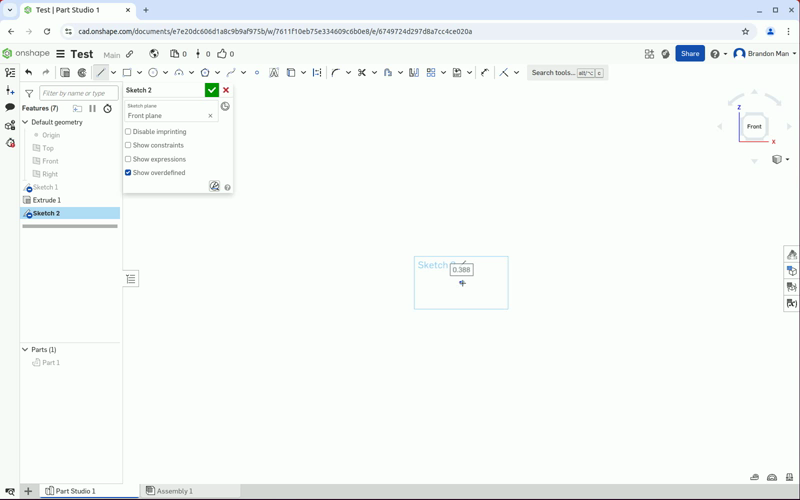
key_up(shift)
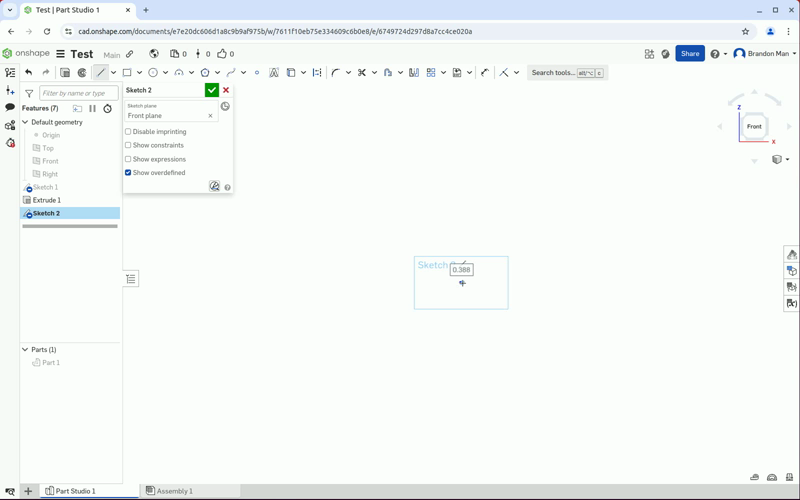
key_down(shift)
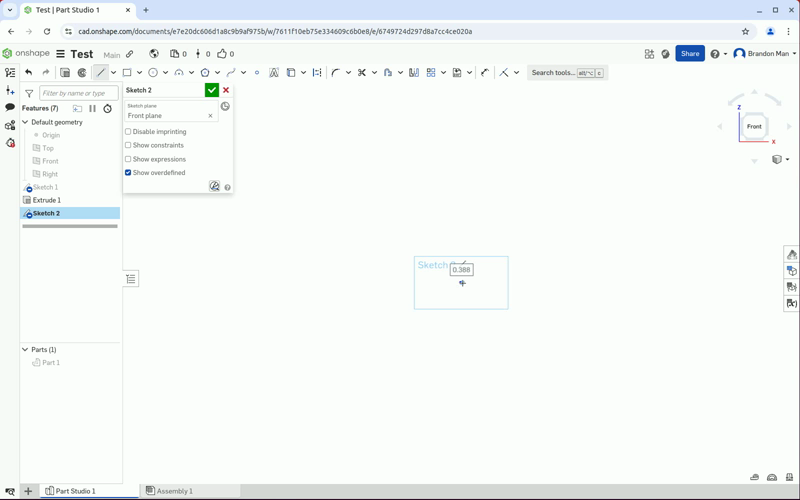
mouse_move(492, 282)
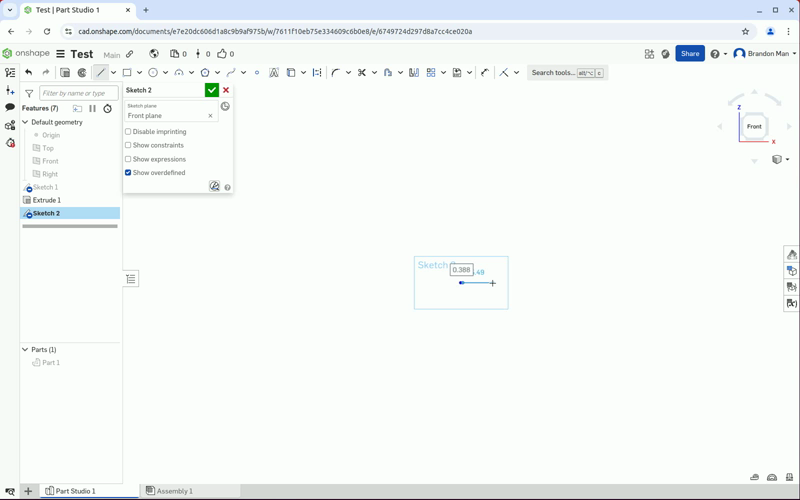
mouse_move(462, 279)
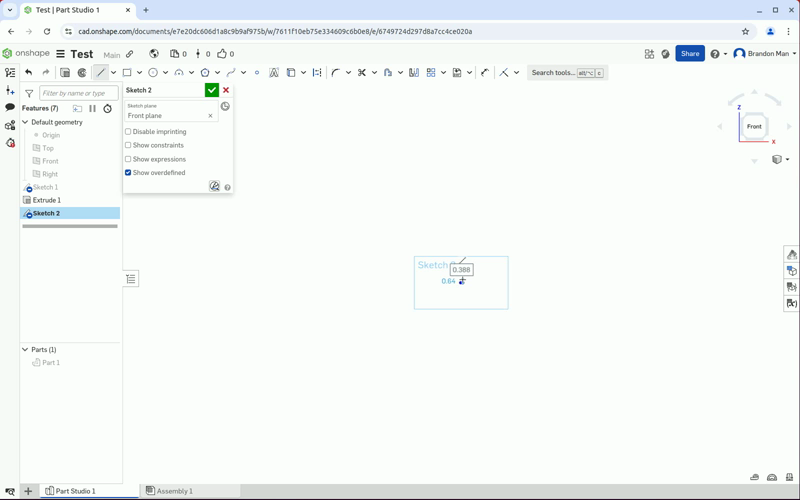
scroll(6)
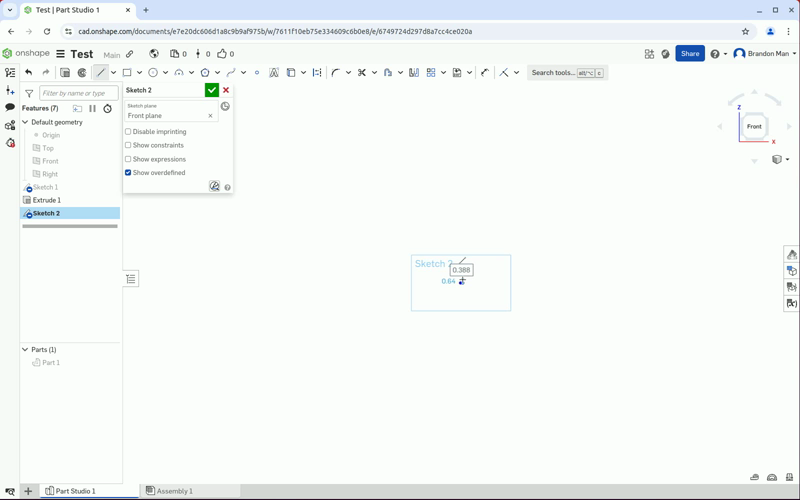
scroll(6)
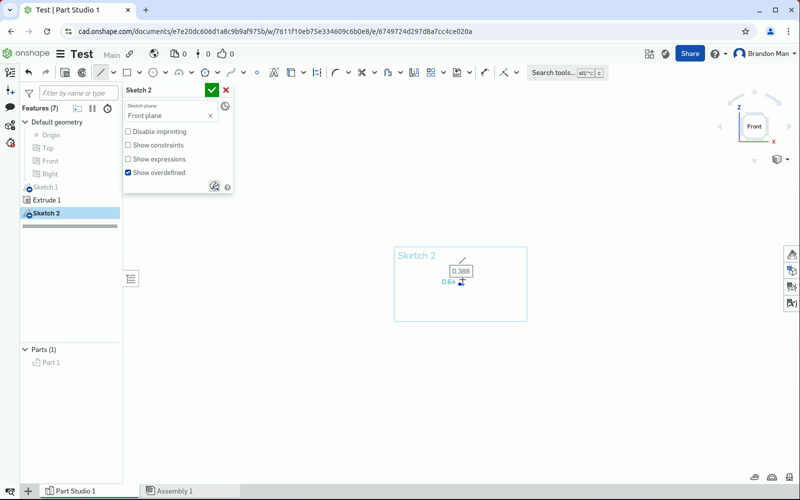
scroll(6)
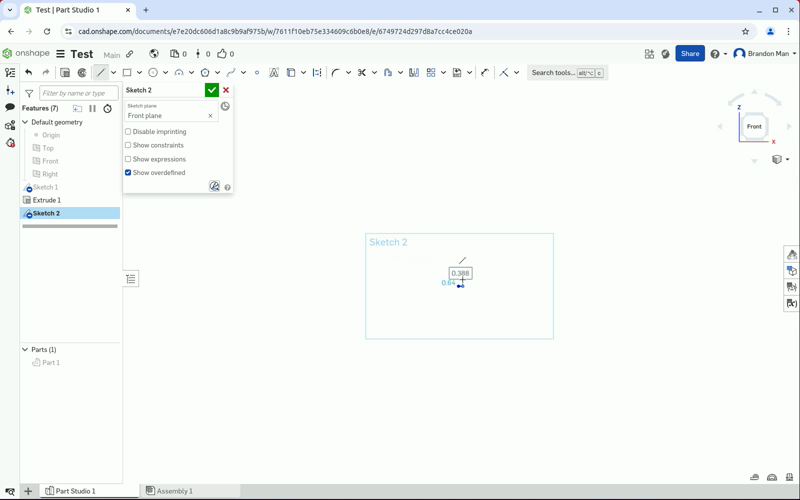
scroll(6)
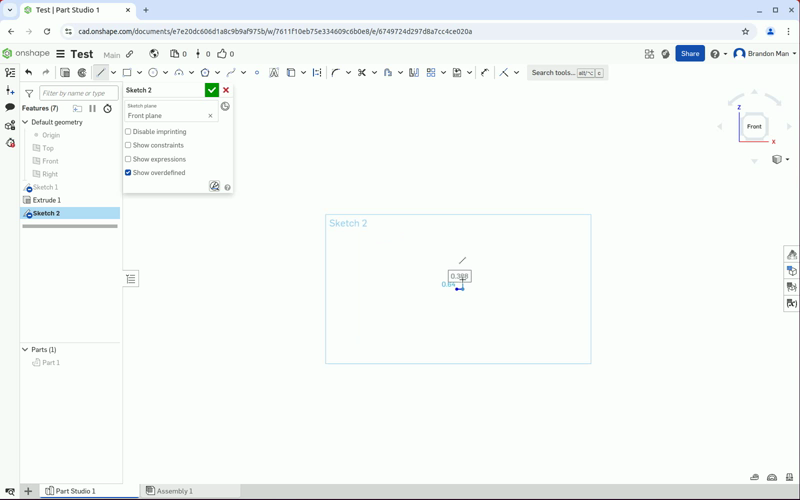
scroll(6)
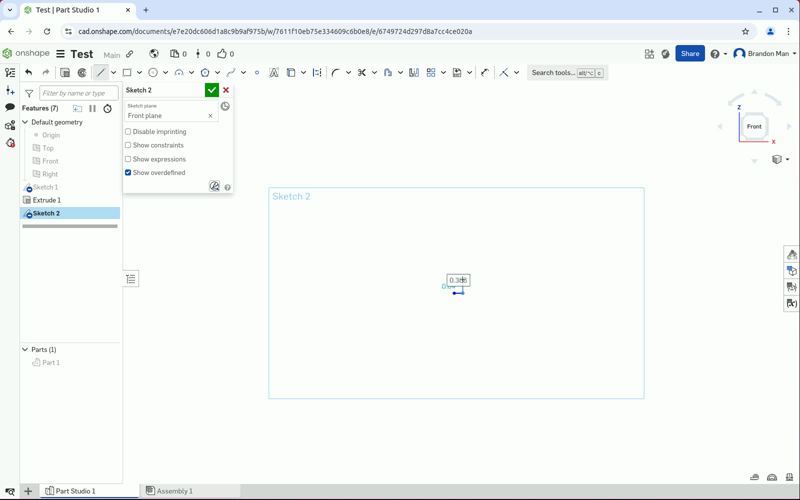
scroll(6)
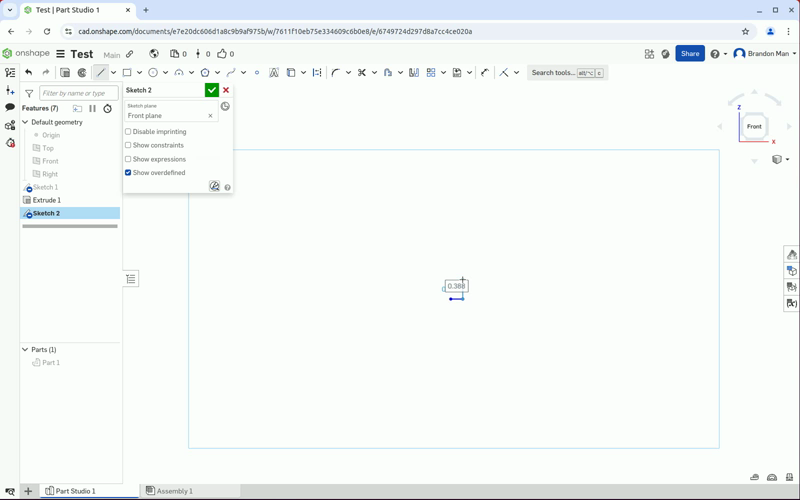
scroll(6)
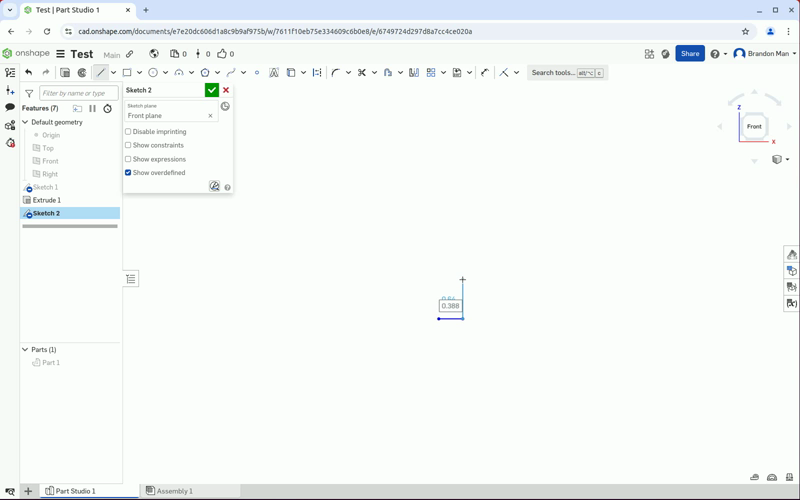
click(462, 279)
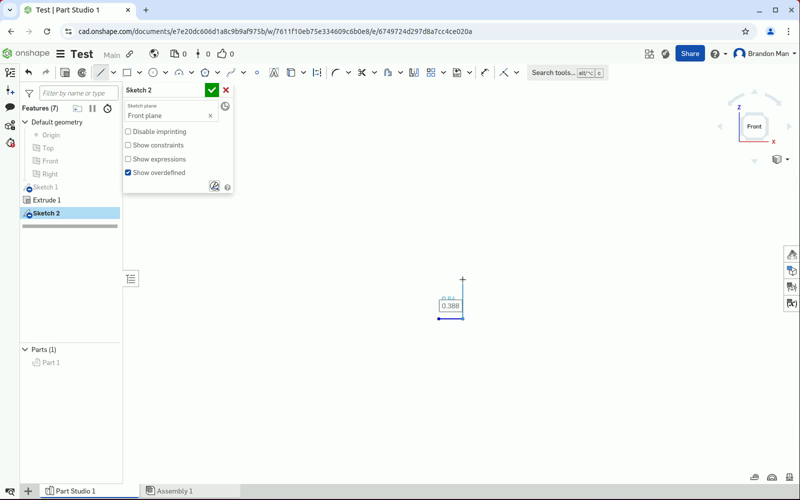
scroll(-6)
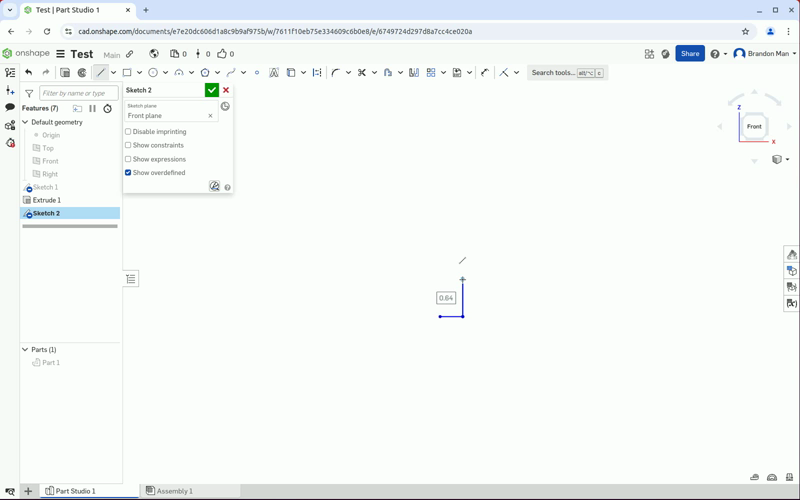
scroll(-6)
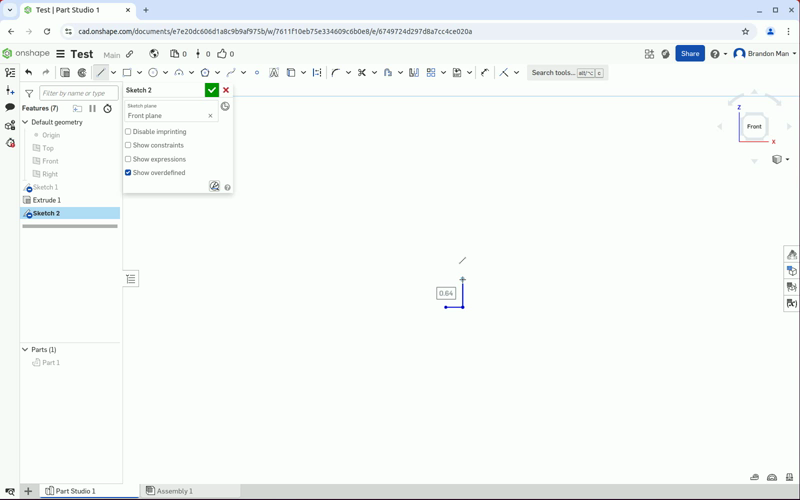
scroll(-6)
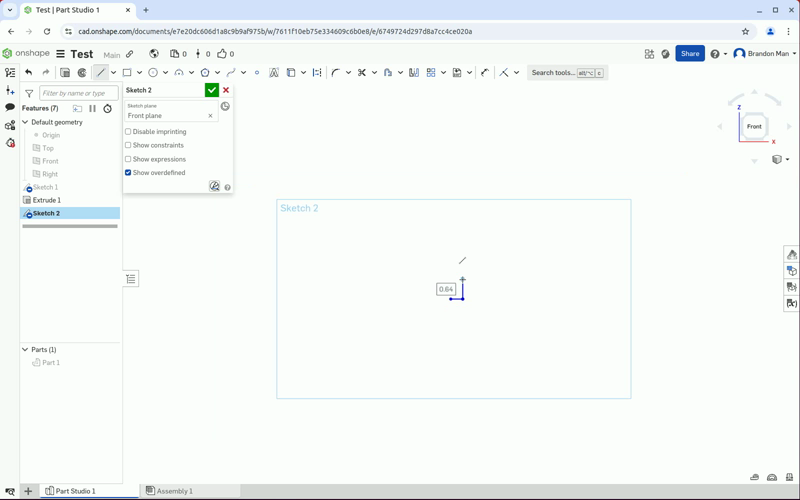
scroll(-6)
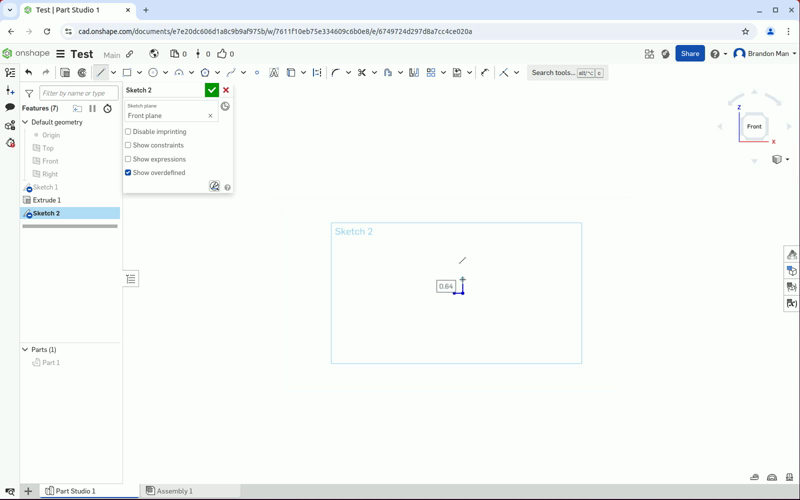
scroll(-6)
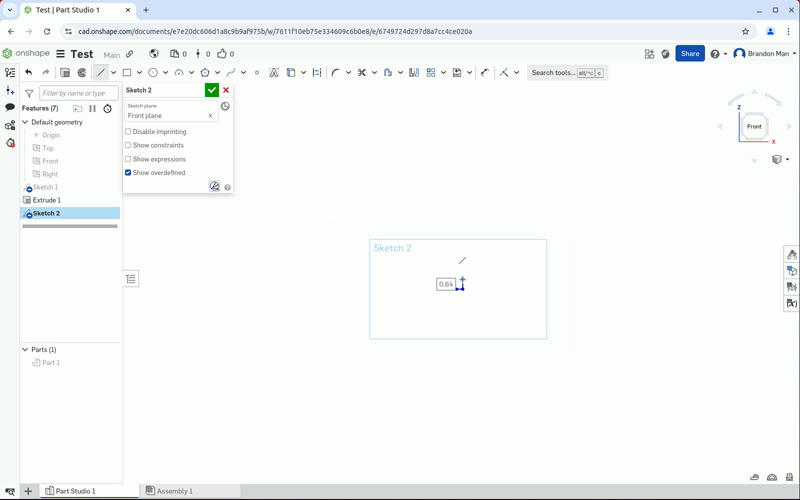
scroll(-6)
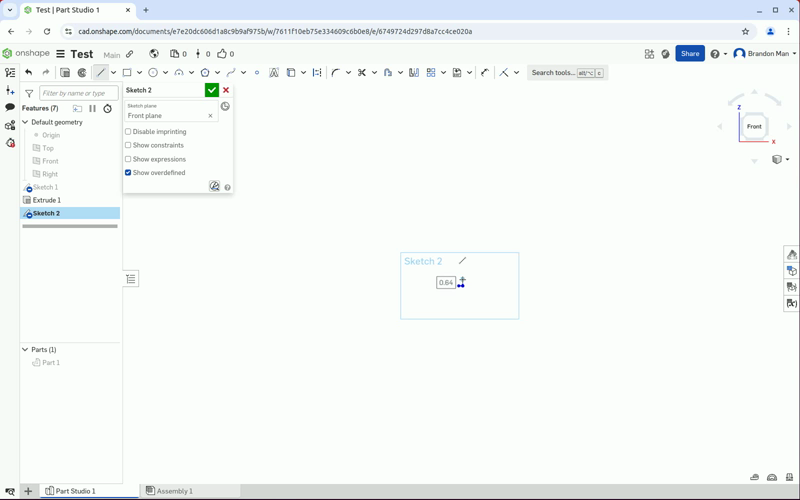
scroll(-6)
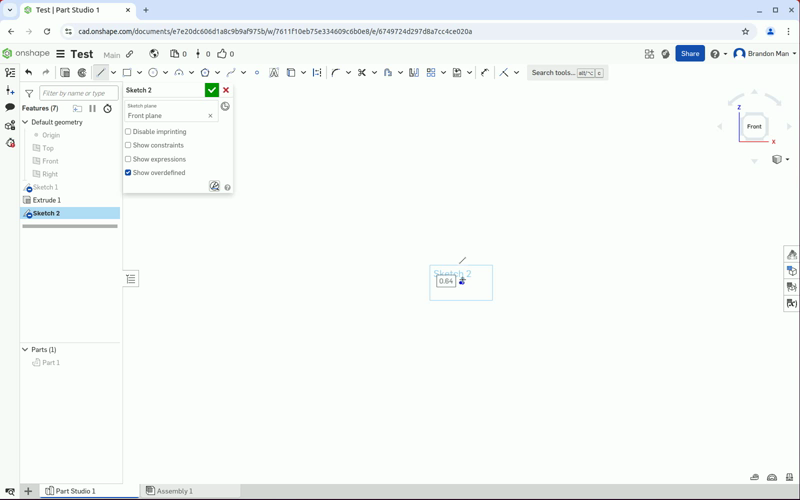
key_up(shift)
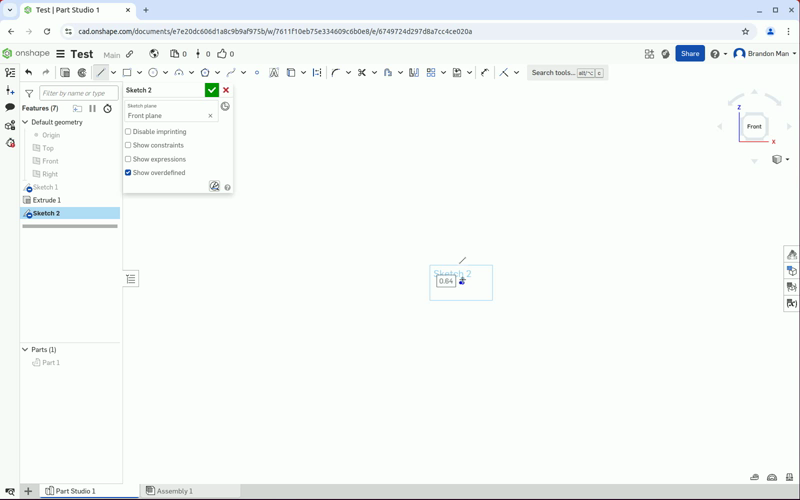
key_down(shift)
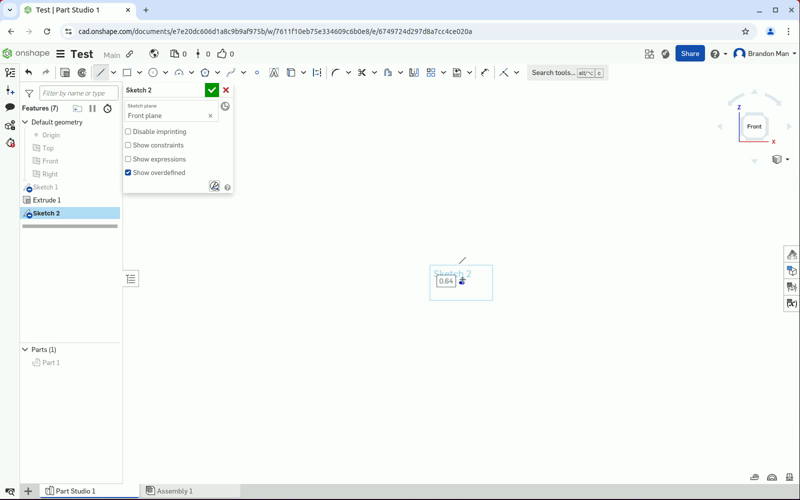
mouse_move(492, 279)
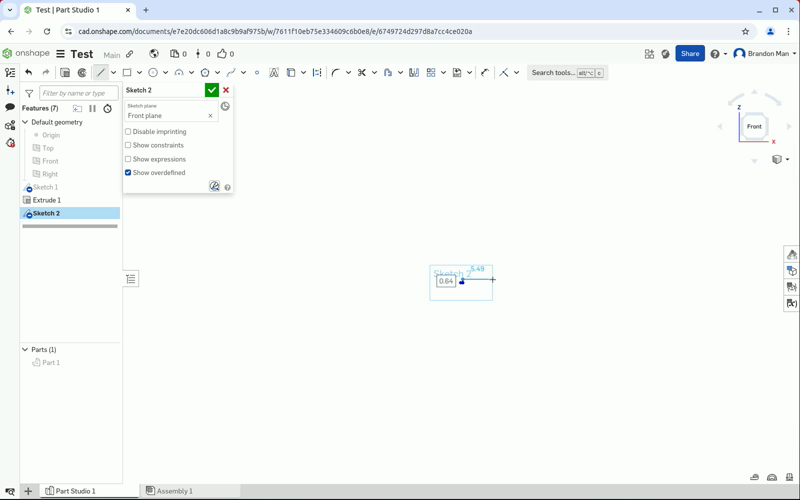
mouse_move(460, 279)
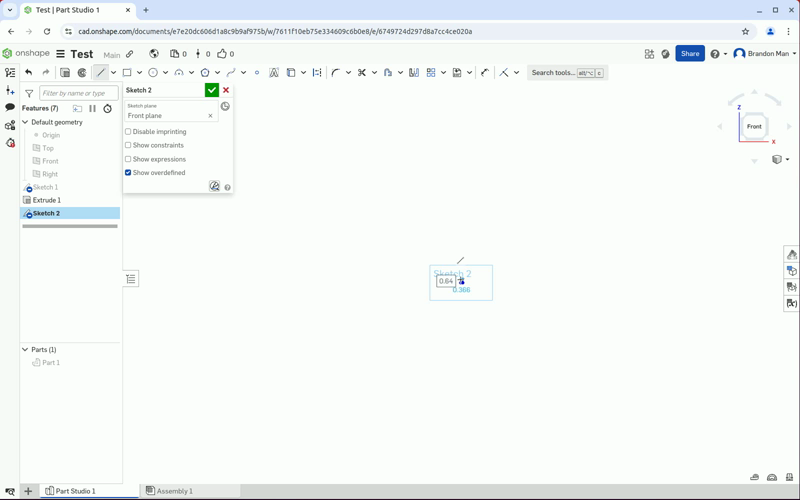
scroll(6)
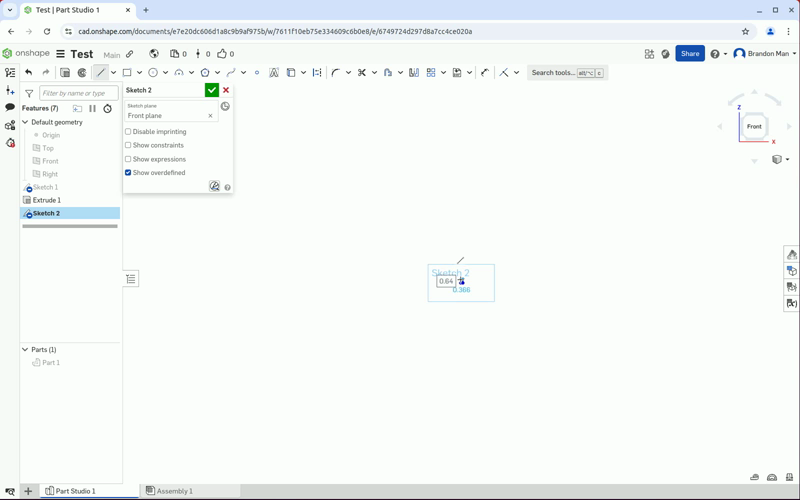
scroll(6)
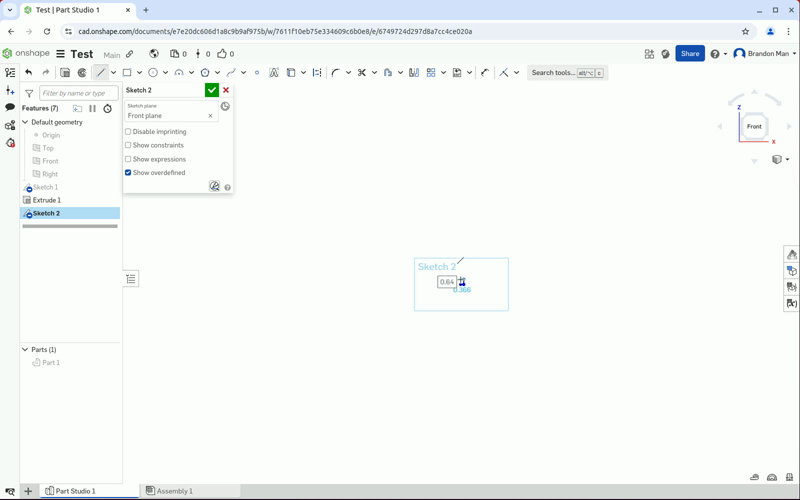
scroll(6)
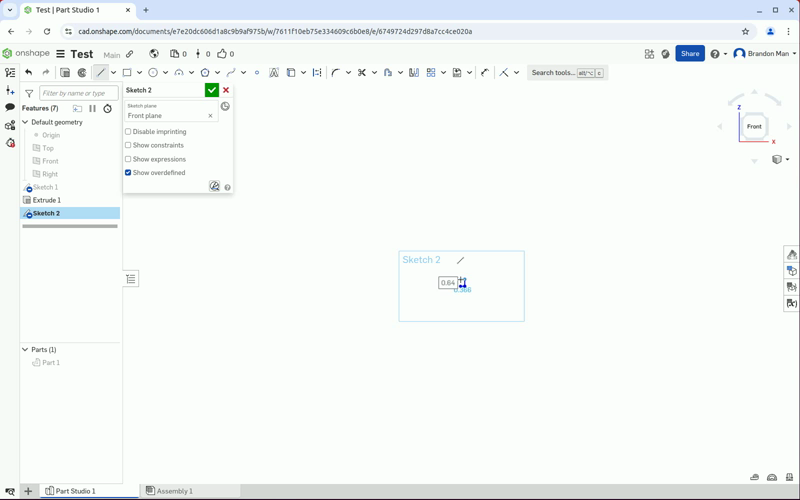
scroll(6)
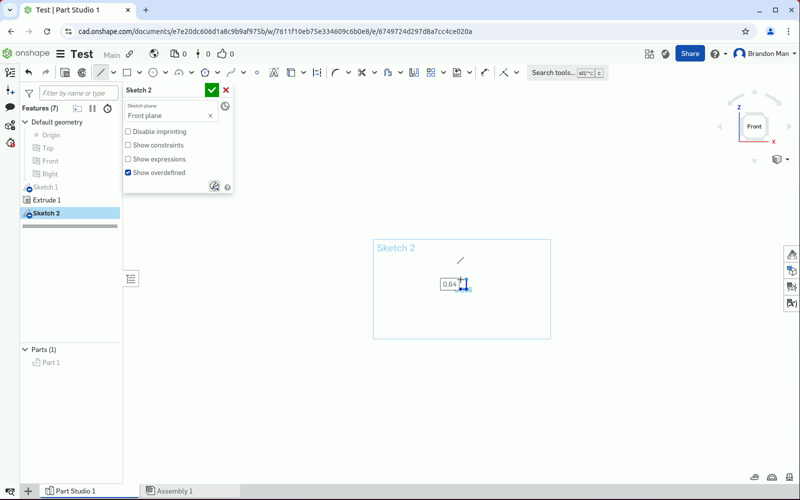
scroll(6)
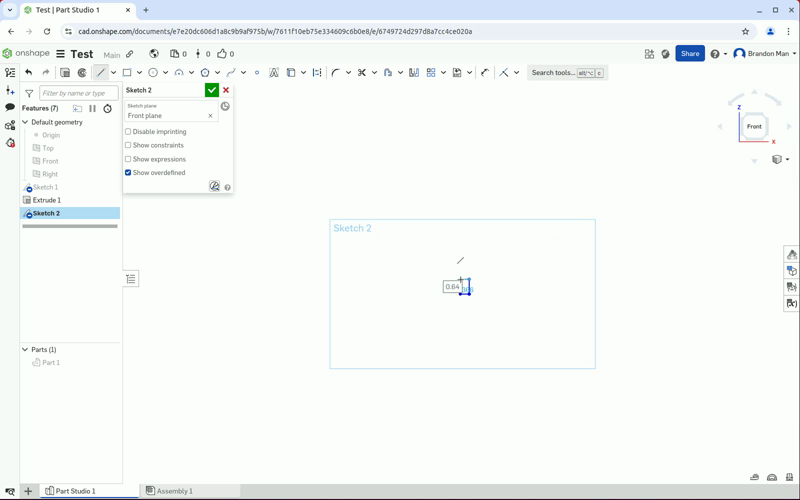
scroll(6)
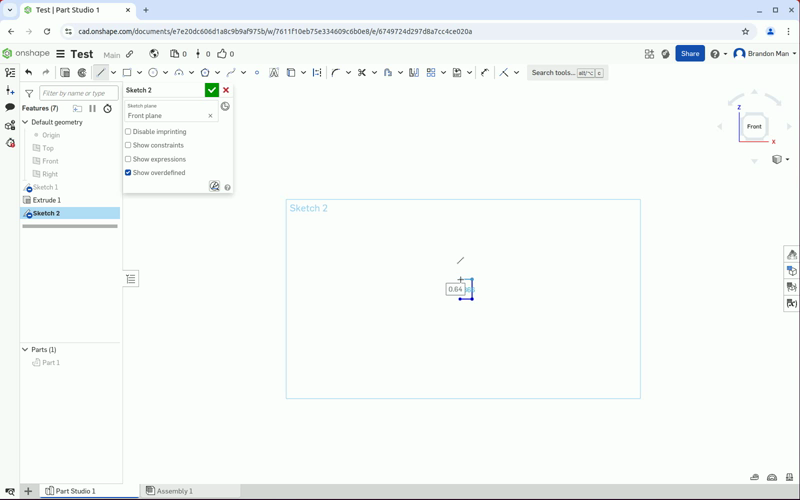
scroll(6)
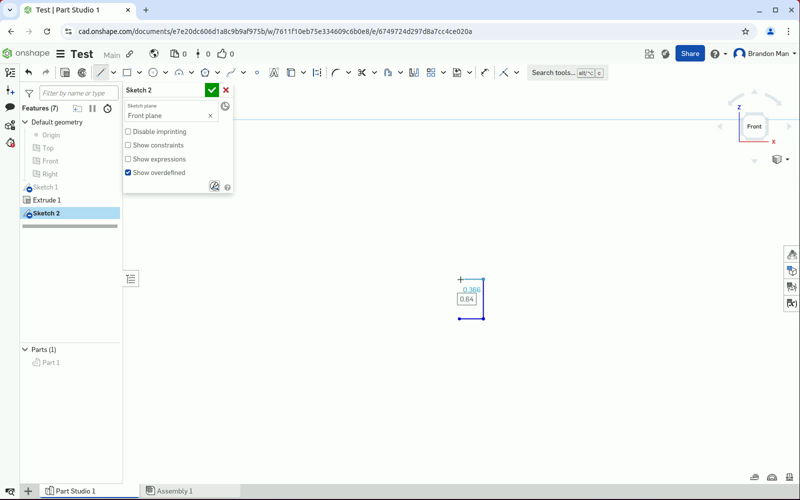
click(460, 279)
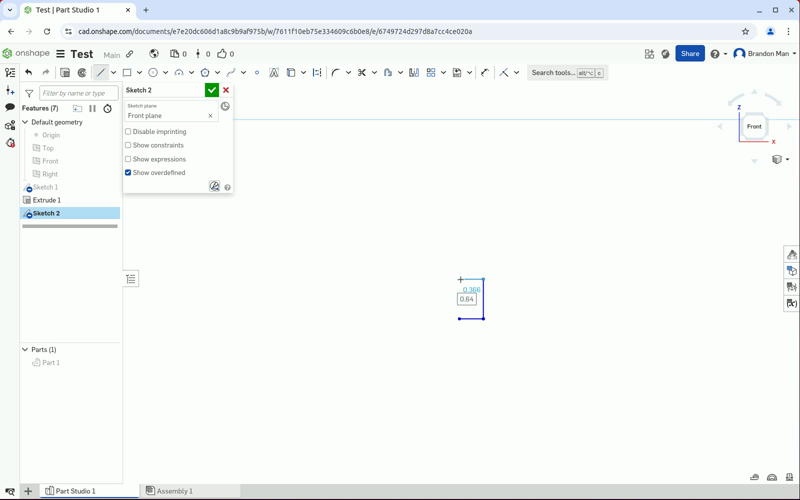
scroll(-6)
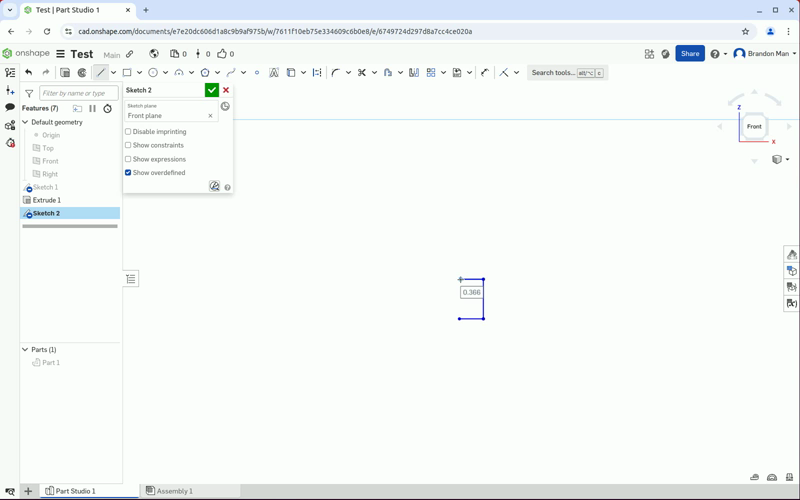
scroll(-6)
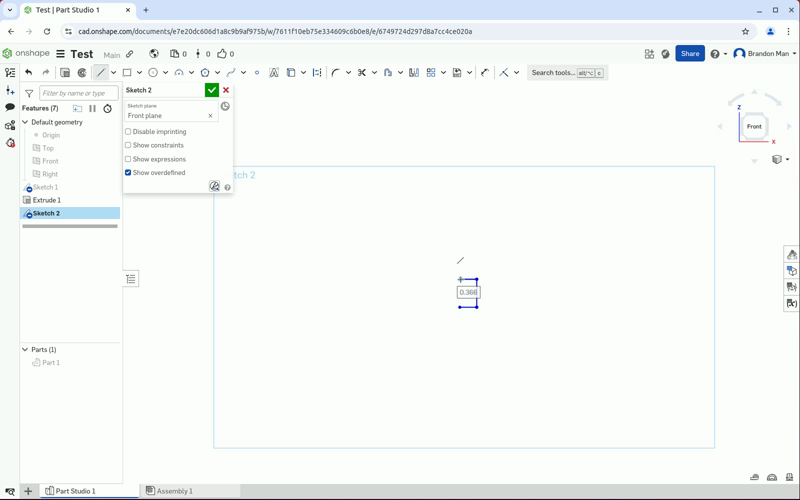
scroll(-6)
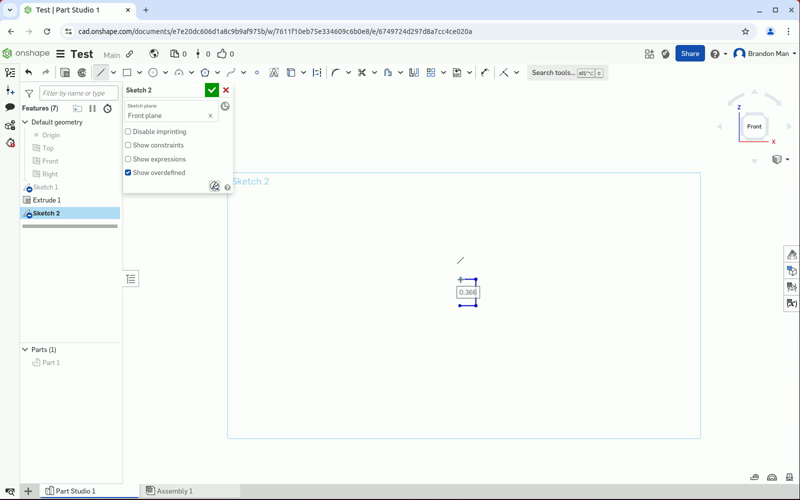
scroll(-6)
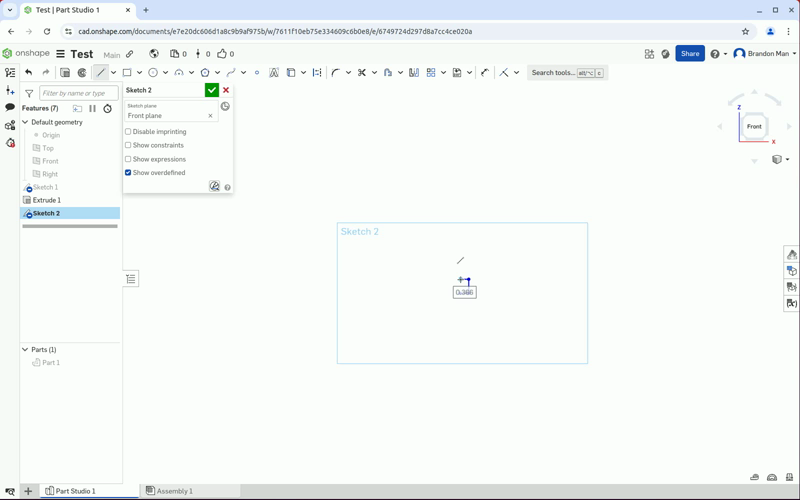
scroll(-6)
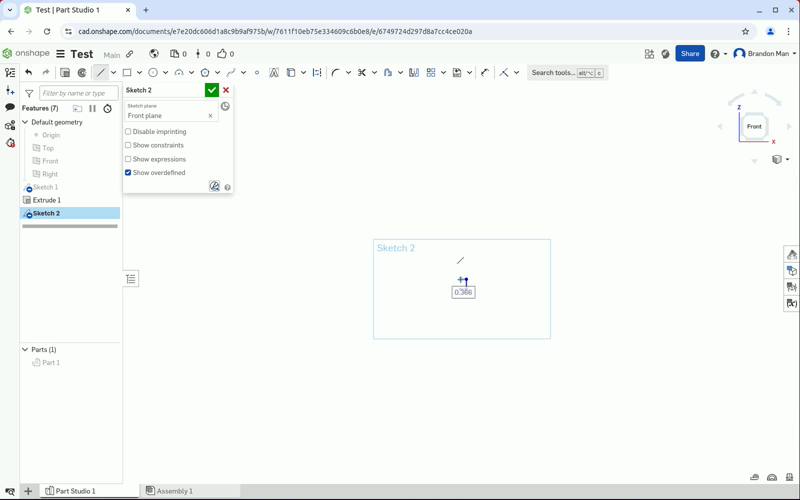
scroll(-6)
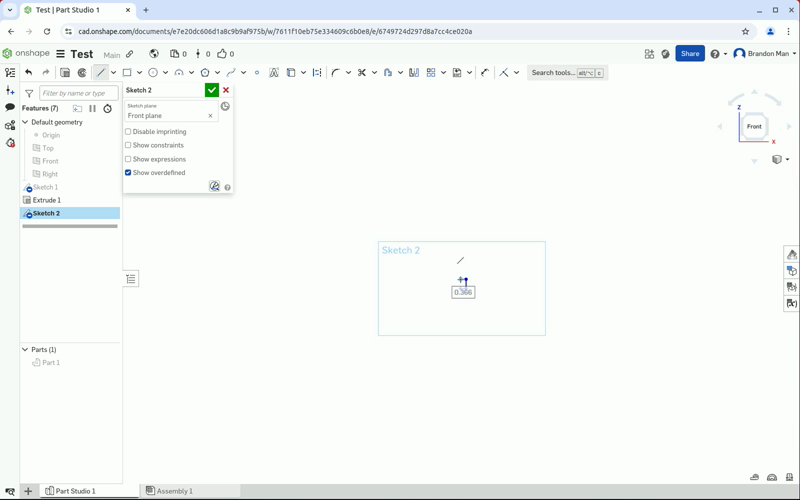
scroll(-6)
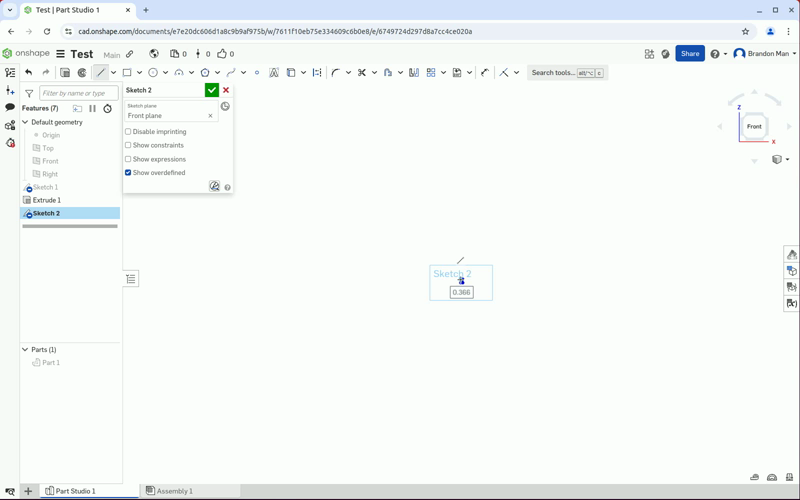
key_up(shift)
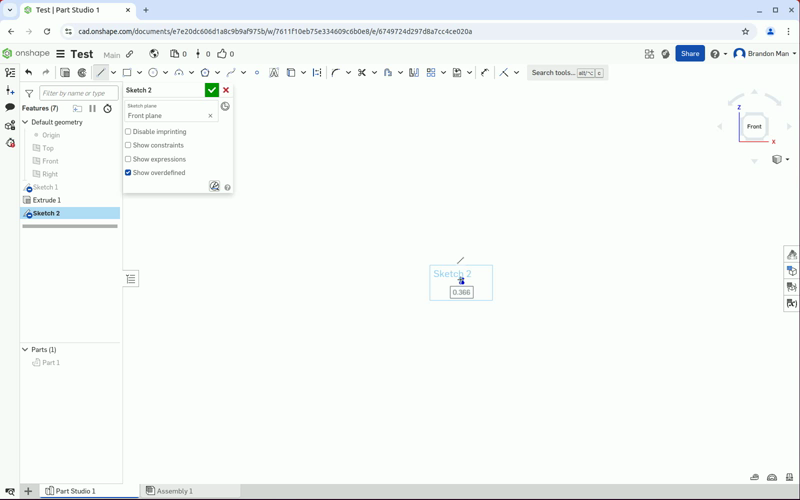
mouse_move(490, 279)
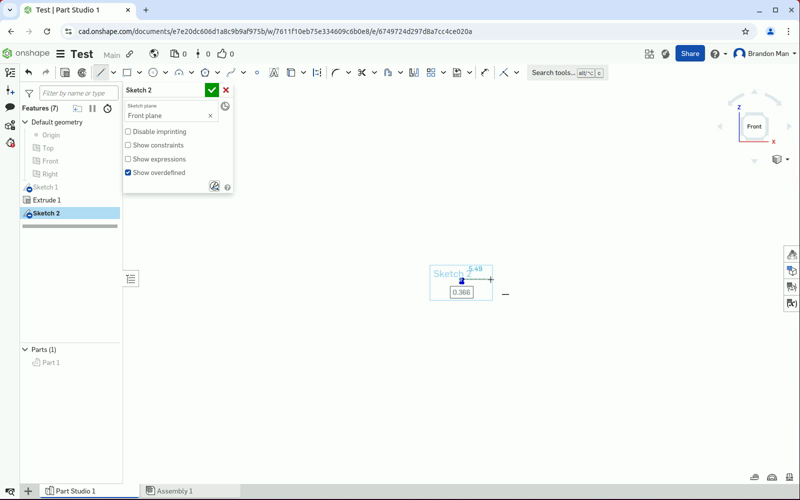
key_down(shift)
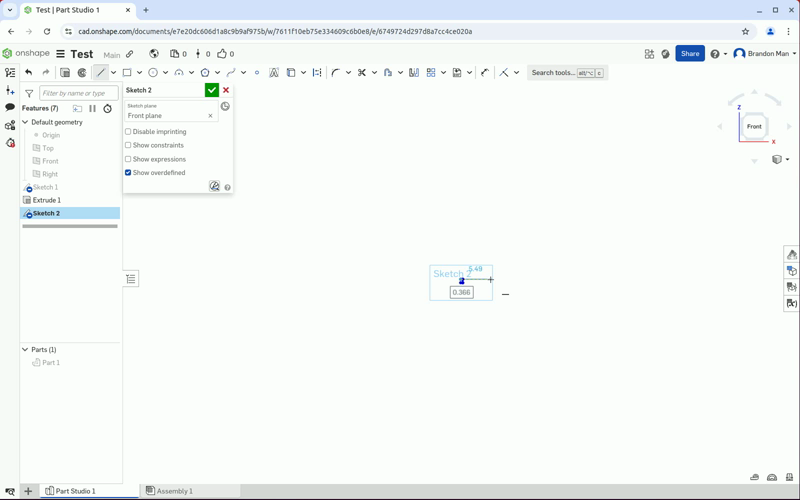
mouse_move(460, 282)
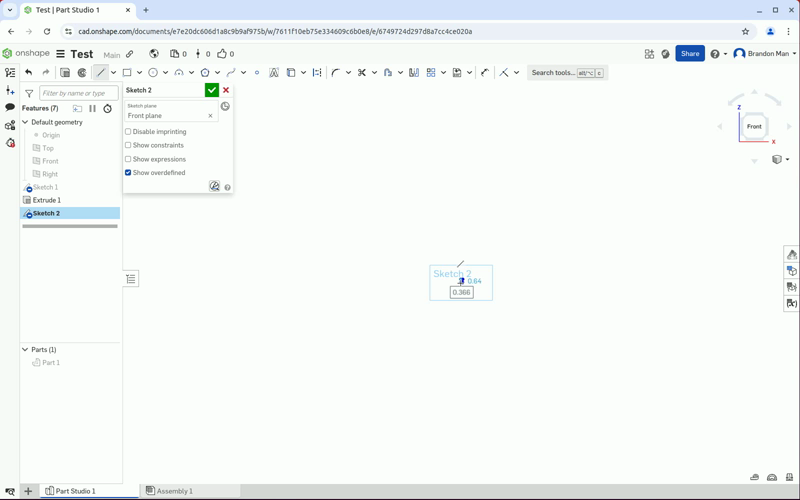
scroll(6)
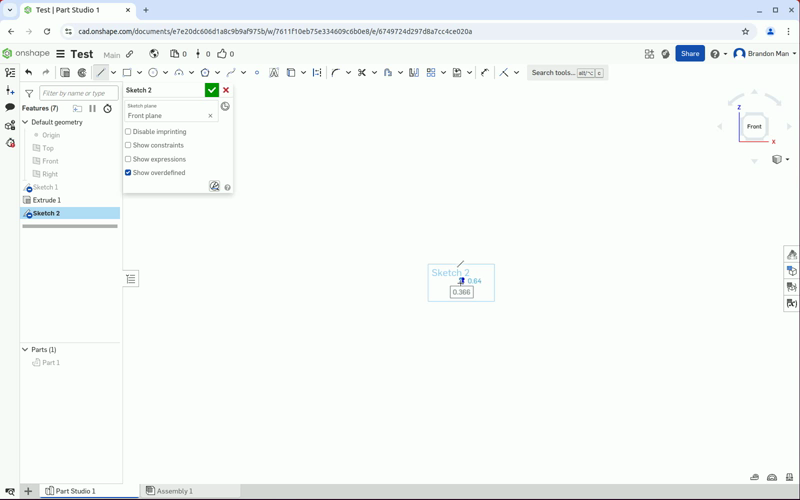
scroll(6)
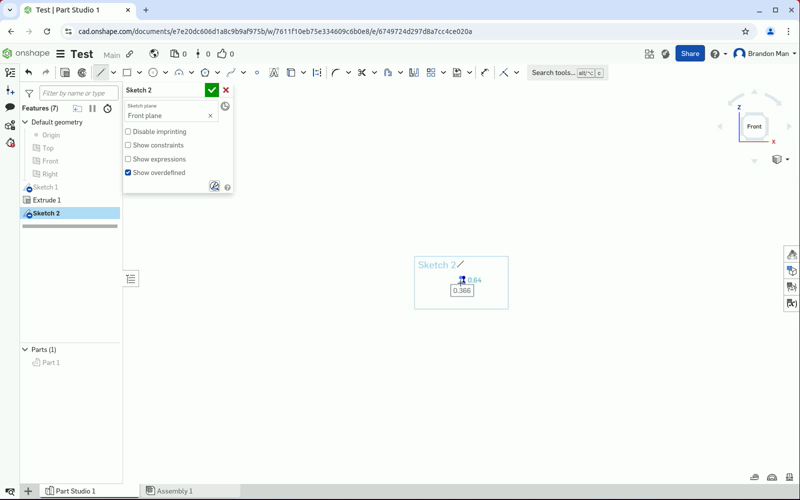
scroll(6)
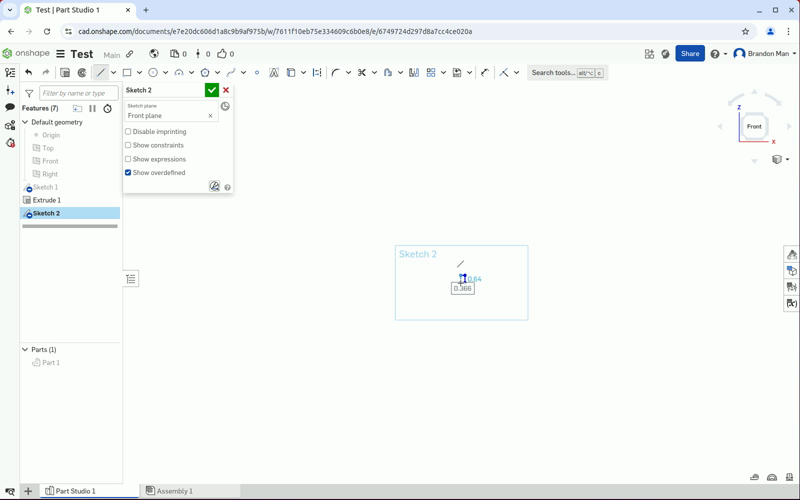
scroll(6)
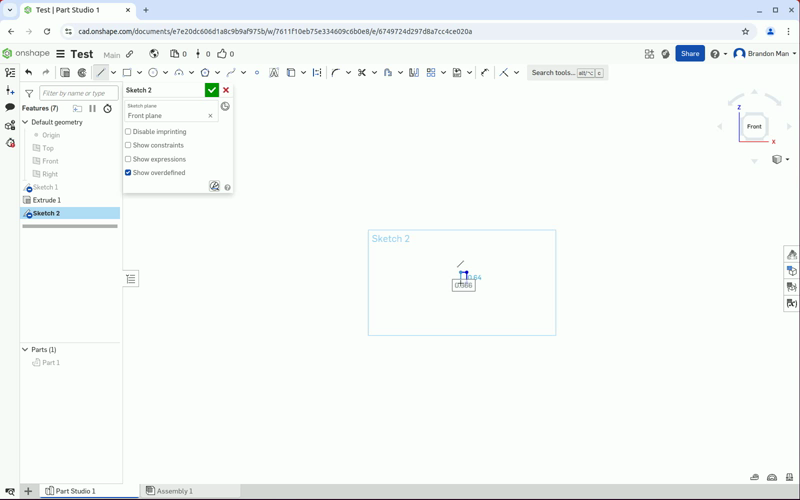
scroll(6)
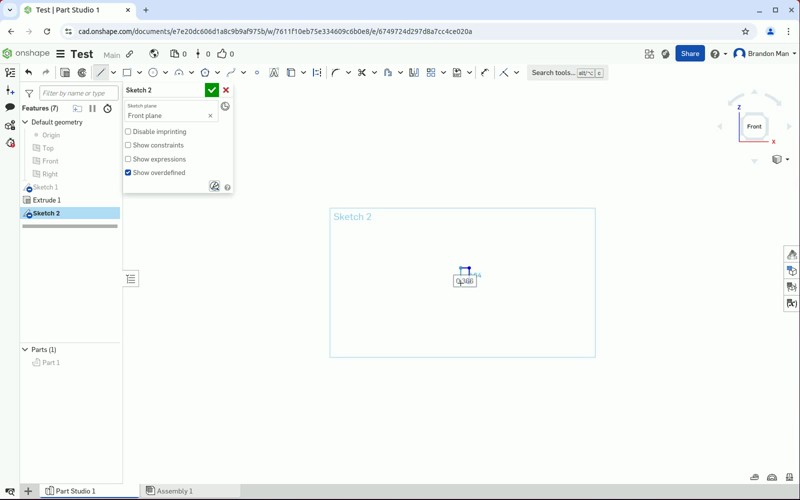
scroll(6)
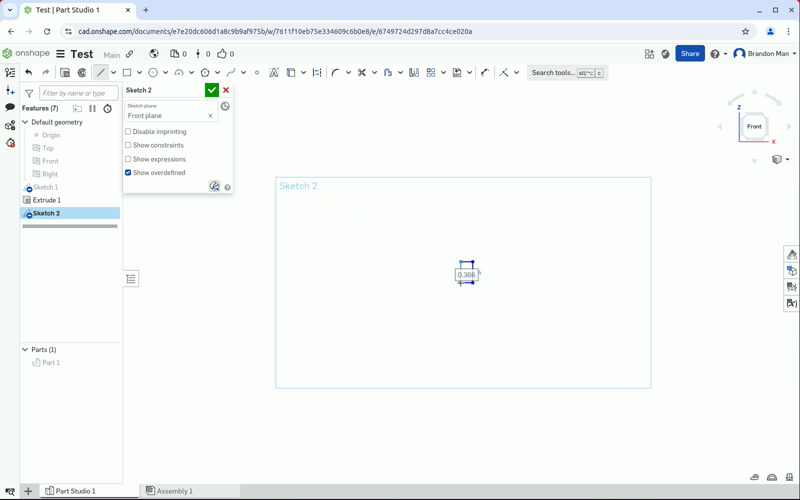
scroll(6)
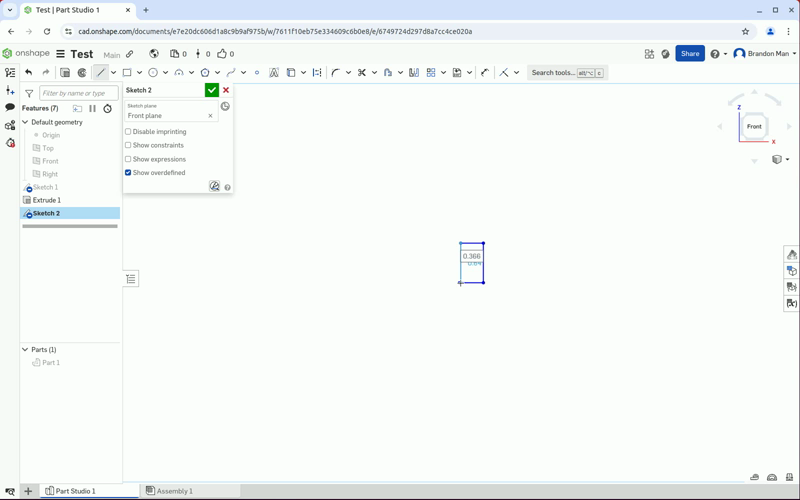
key_up(shift)
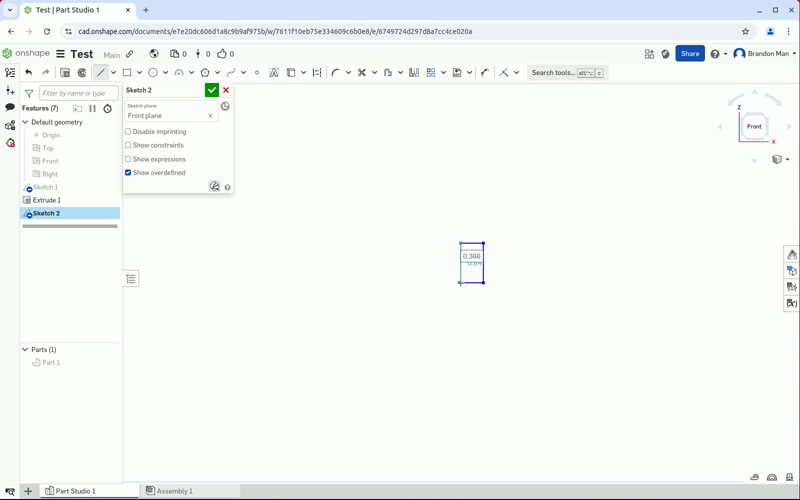
click(460, 282)
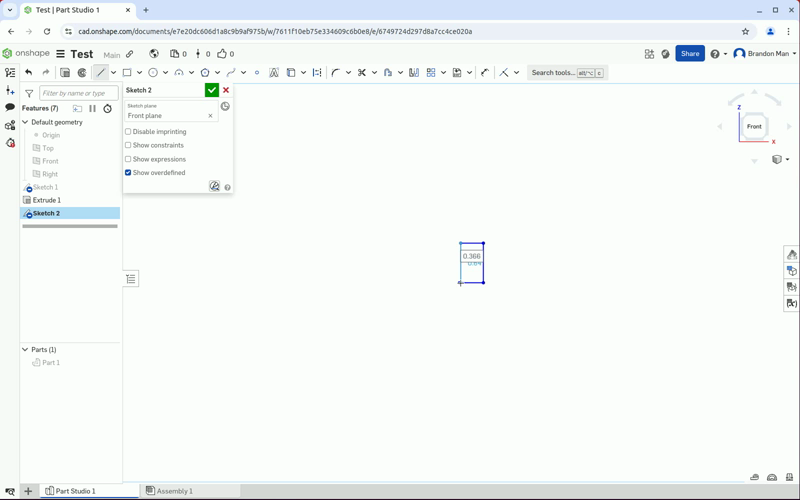
scroll(-6)
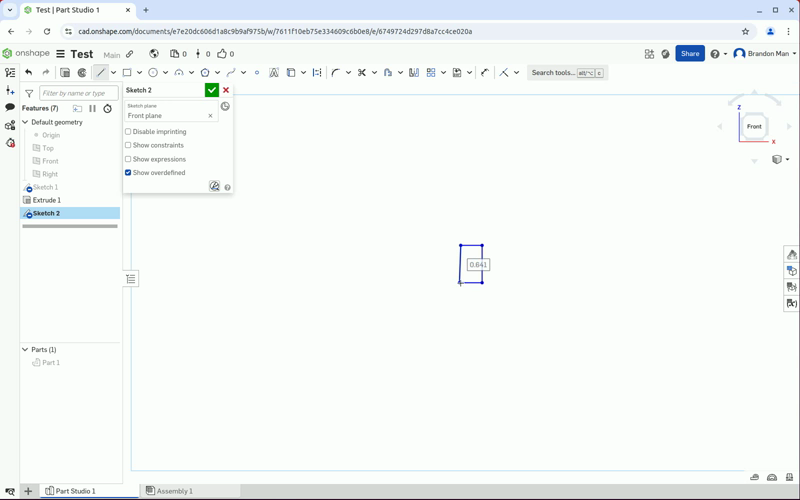
scroll(-6)
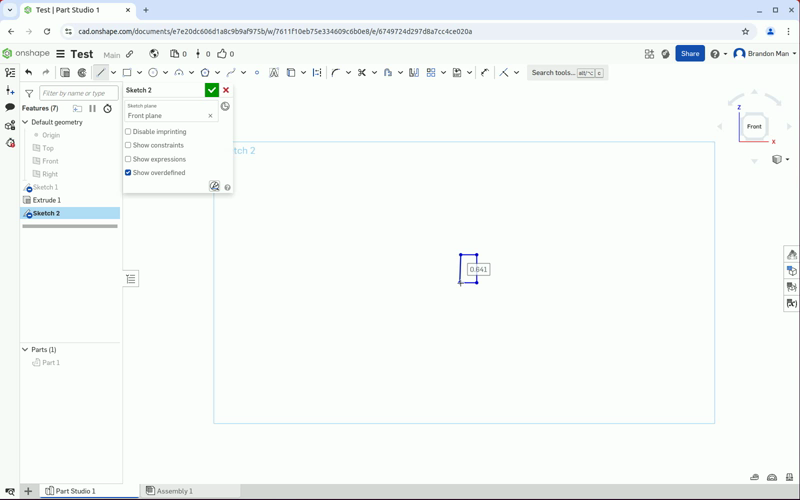
scroll(-6)
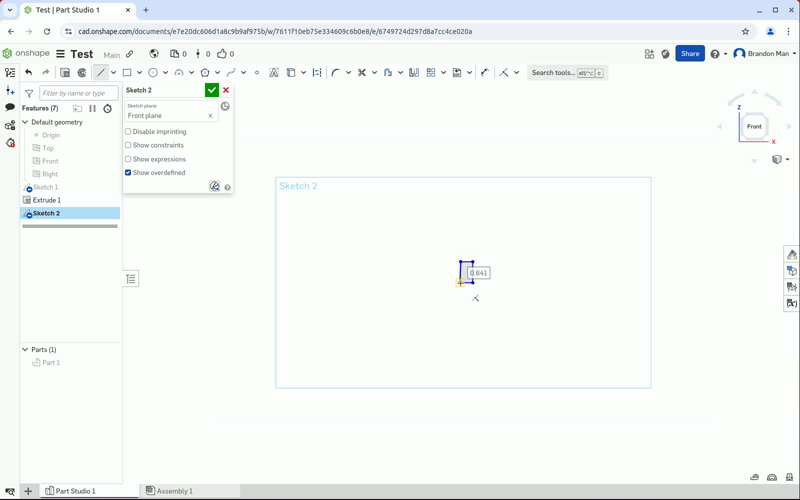
scroll(-6)
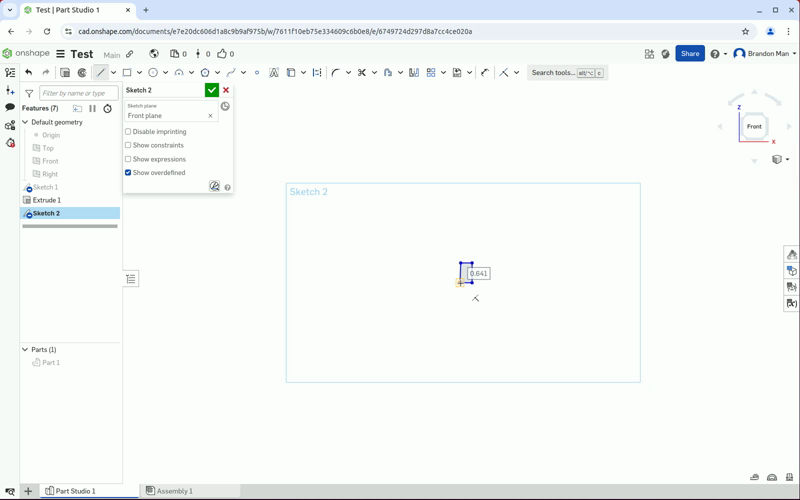
scroll(-6)
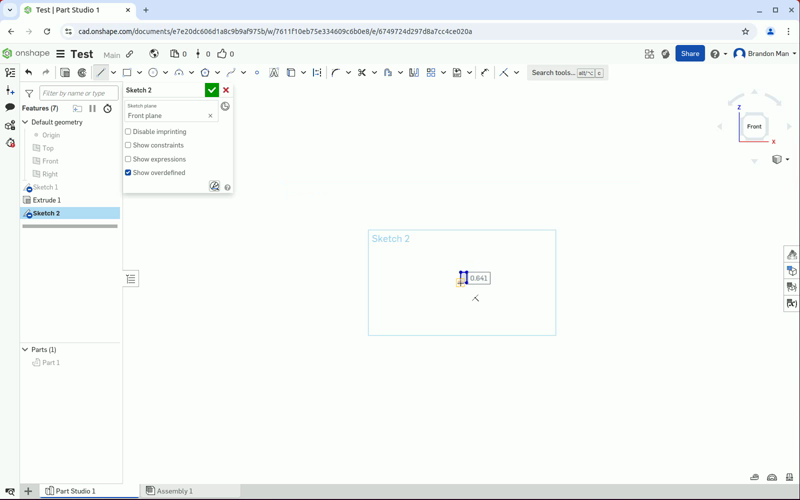
scroll(-6)
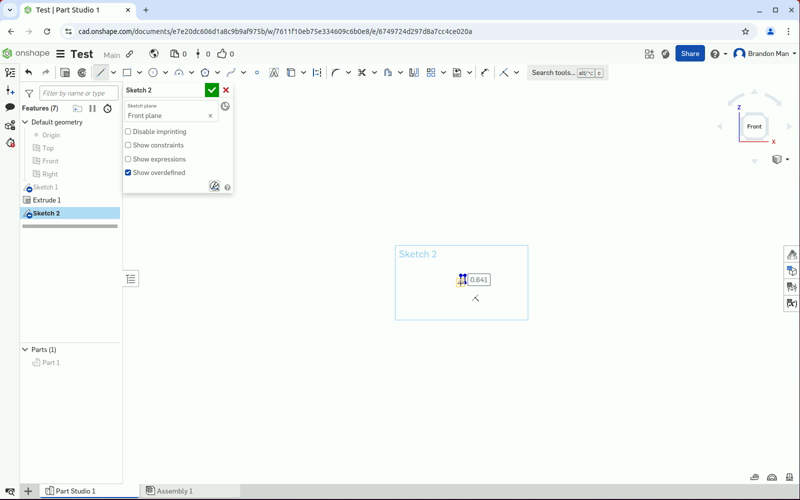
scroll(-6)
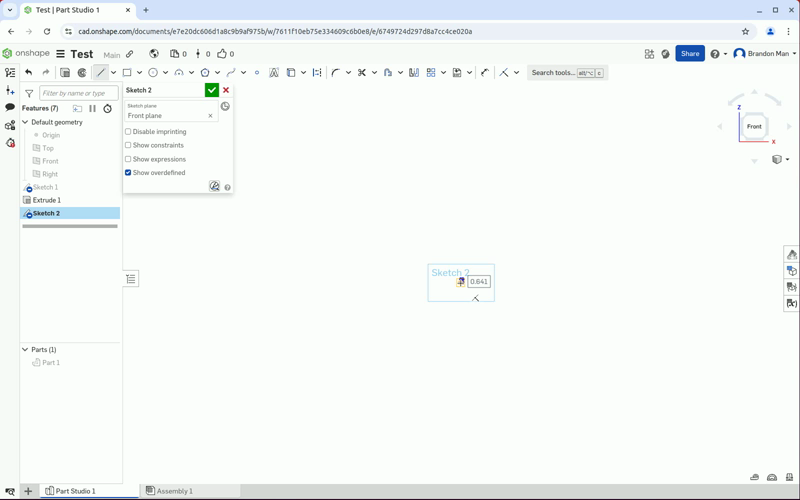
key(esc)
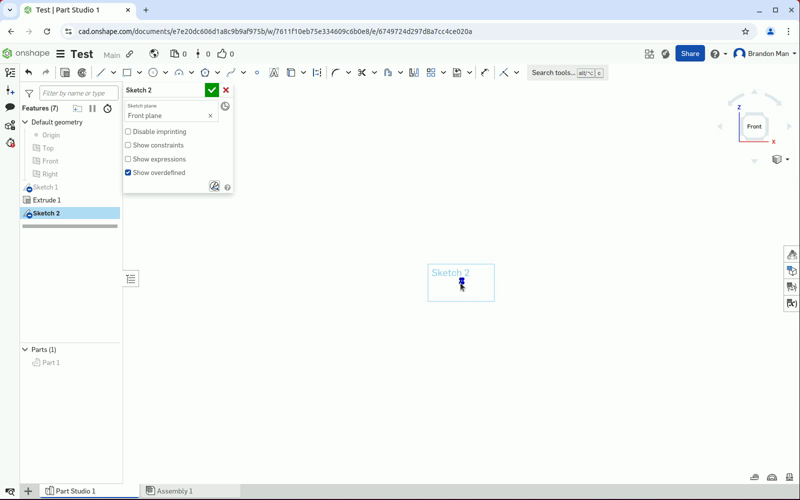
mouse_move(462, 281)
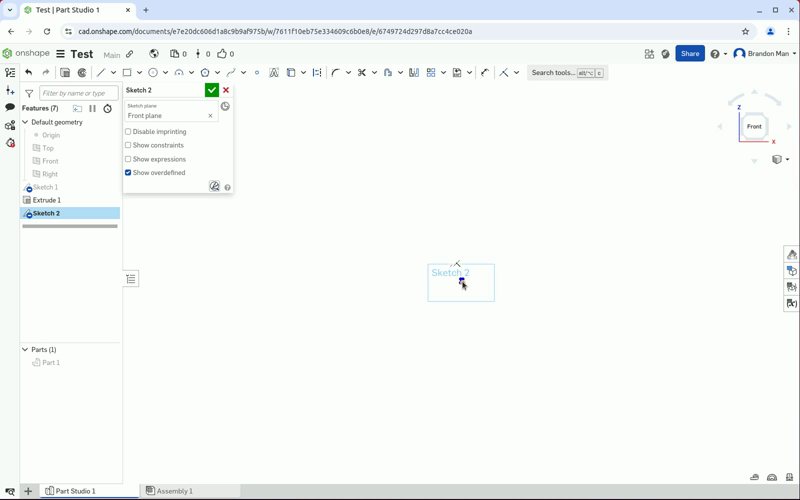
scroll(6)
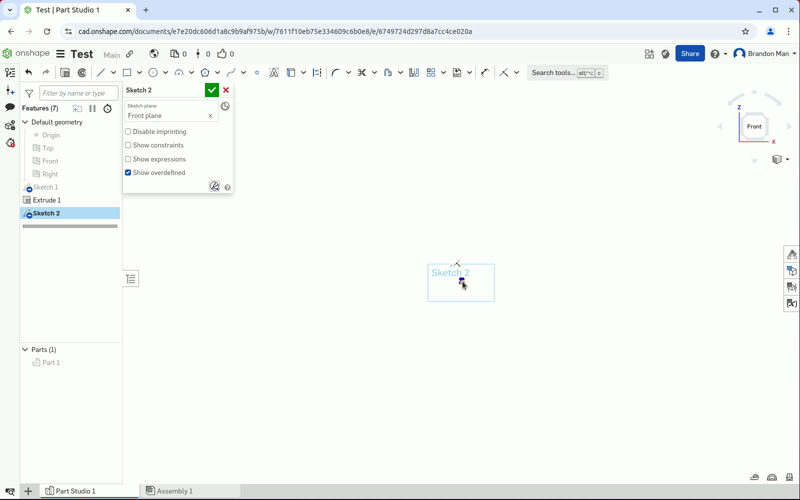
scroll(6)
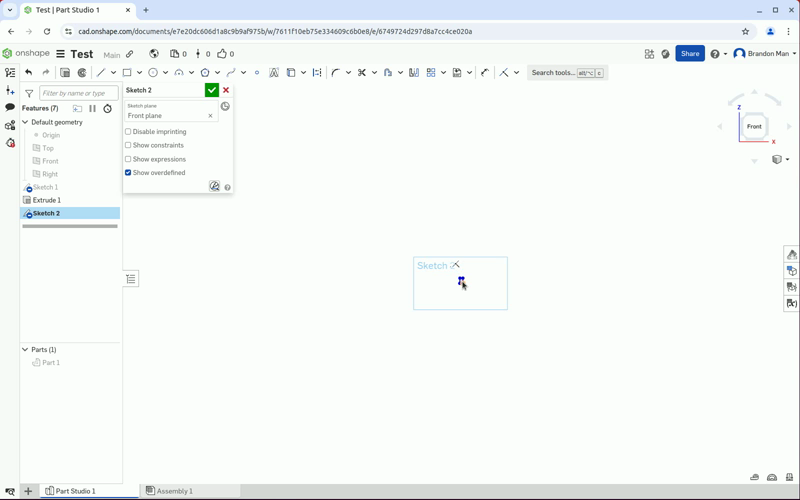
scroll(6)
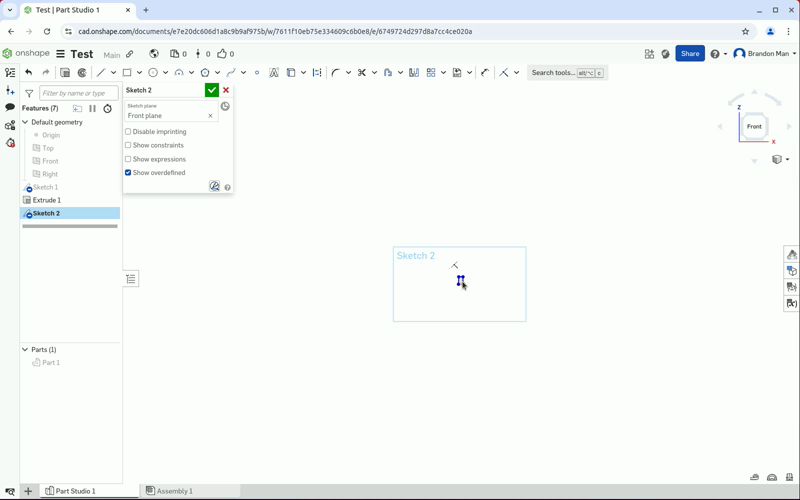
scroll(6)
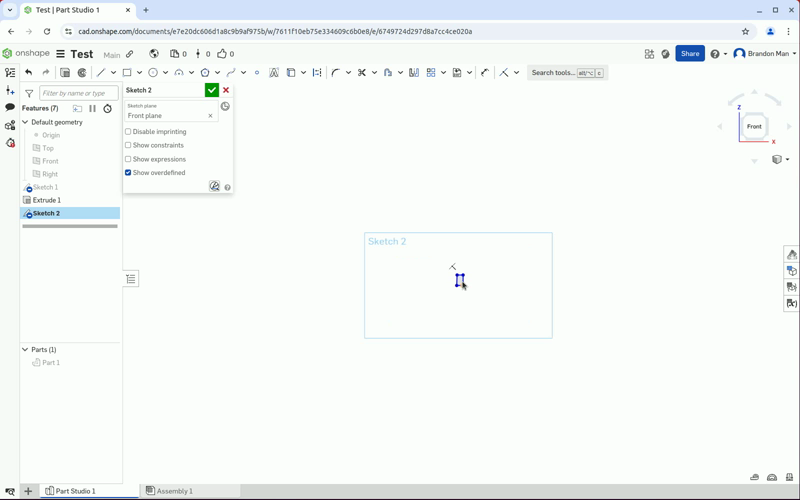
scroll(6)
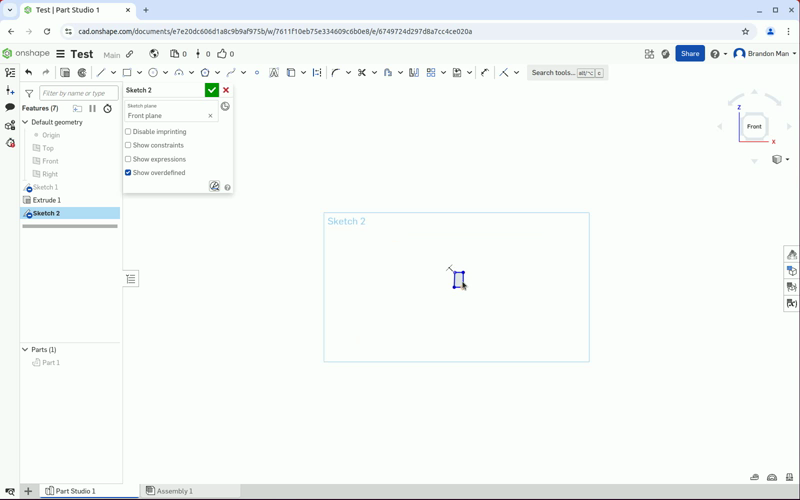
scroll(6)
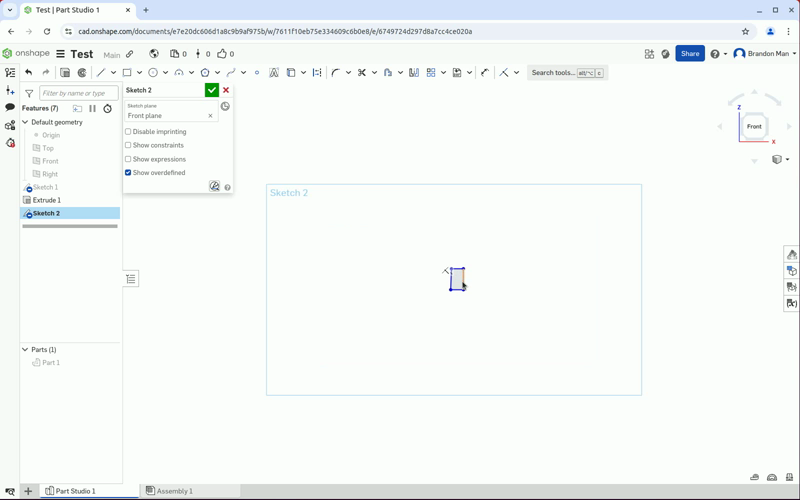
scroll(6)
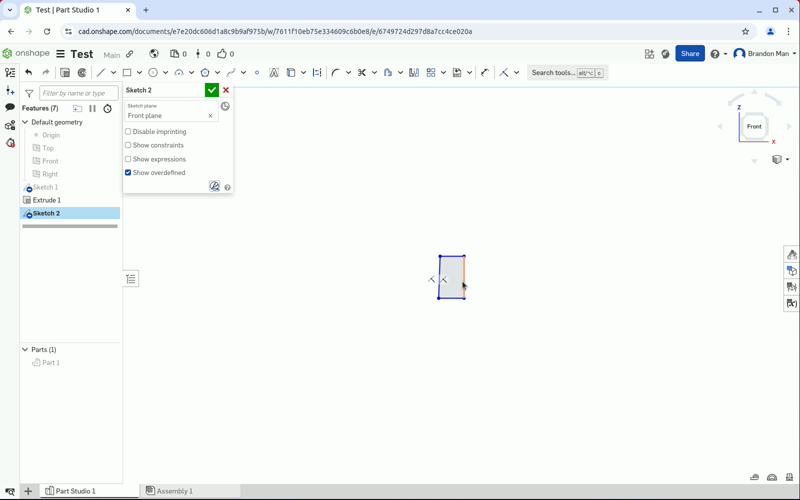
click(462, 281)
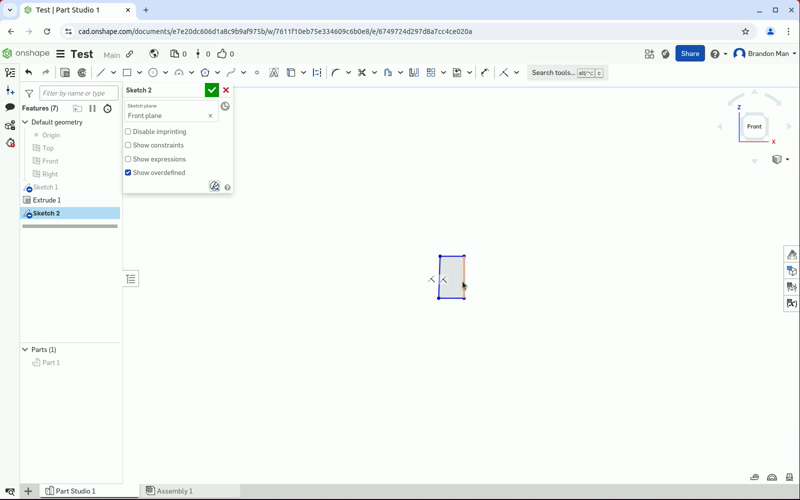
scroll(-6)
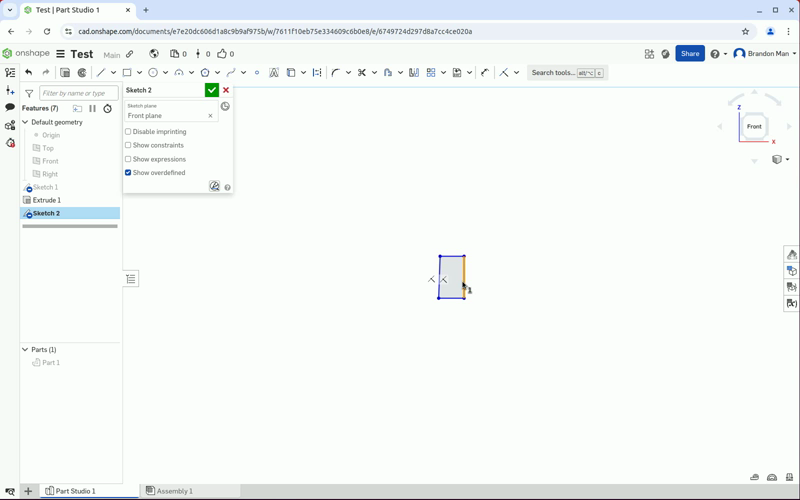
scroll(-6)
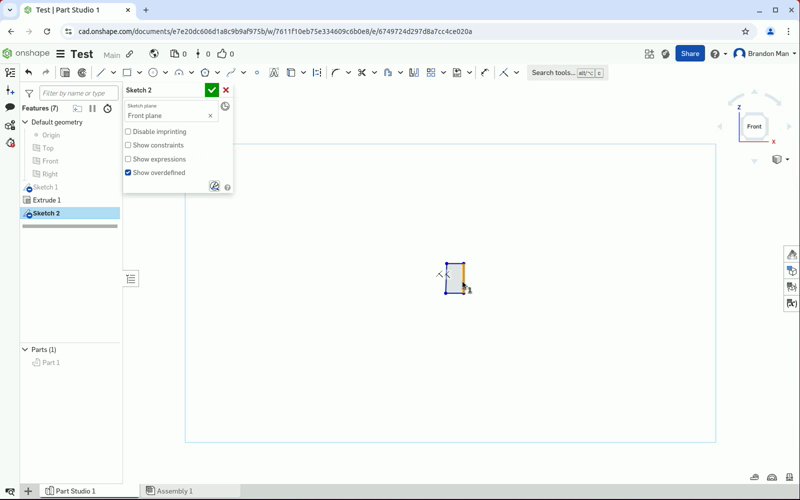
scroll(-6)
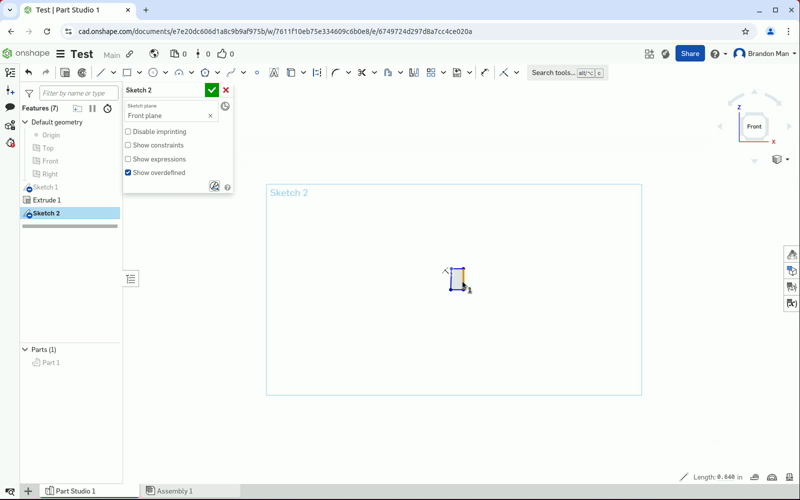
scroll(-6)
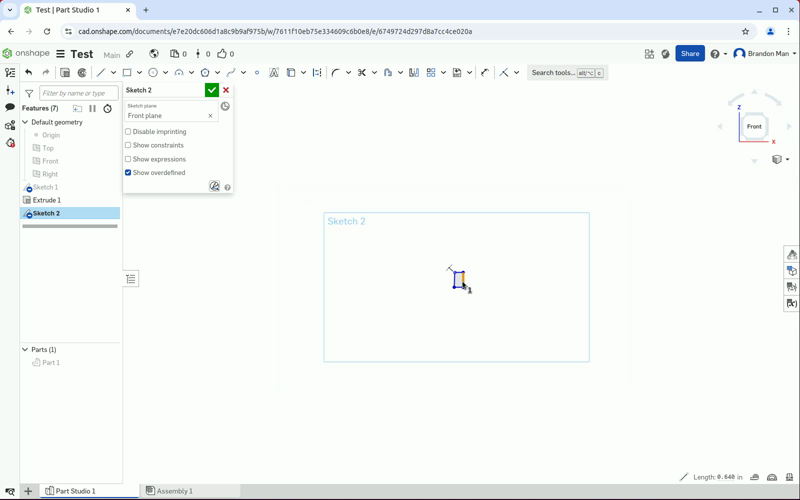
scroll(-6)
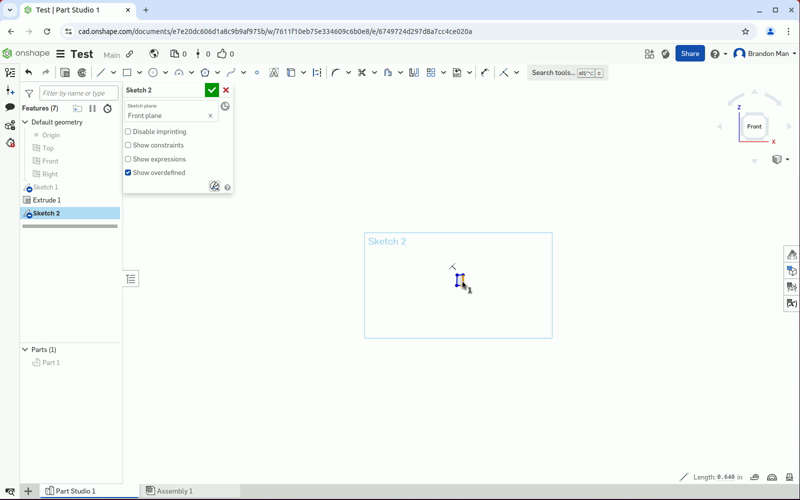
scroll(-6)
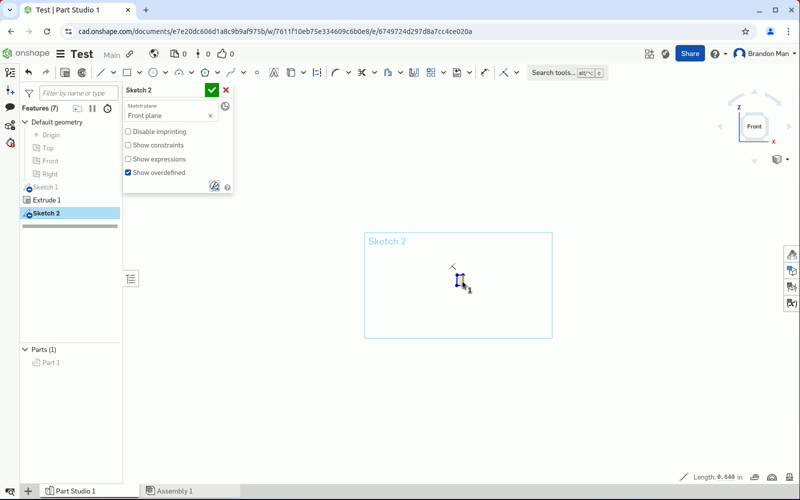
scroll(-6)
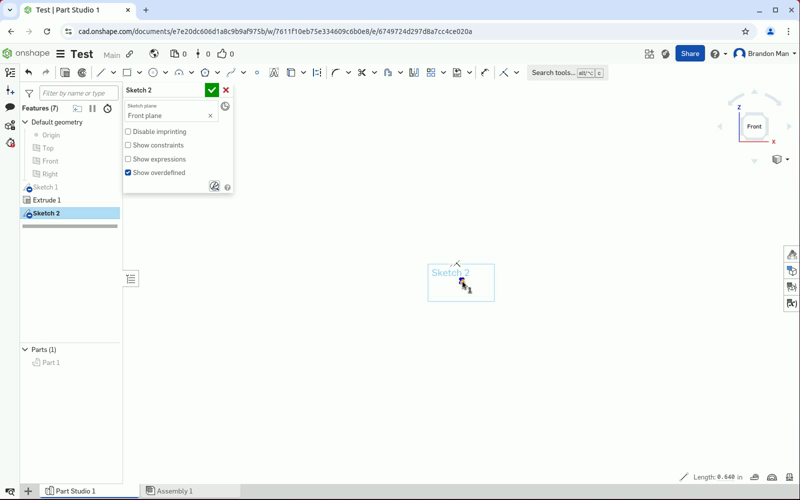
mouse_move(73, 352)
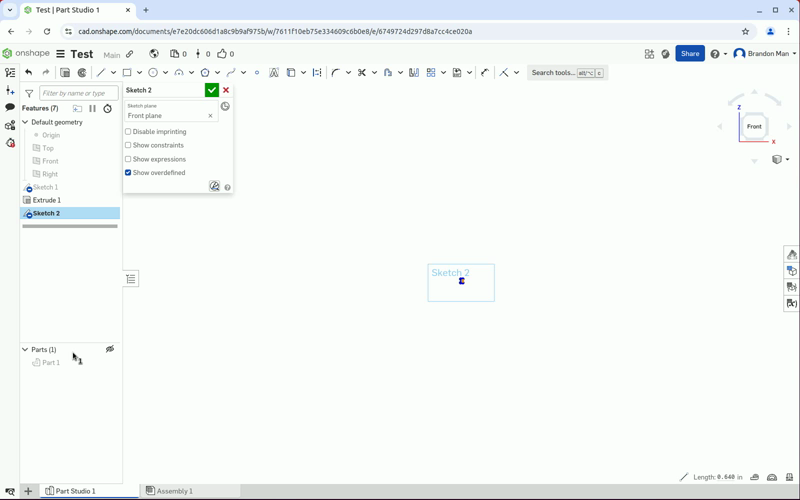
key(shift+y)
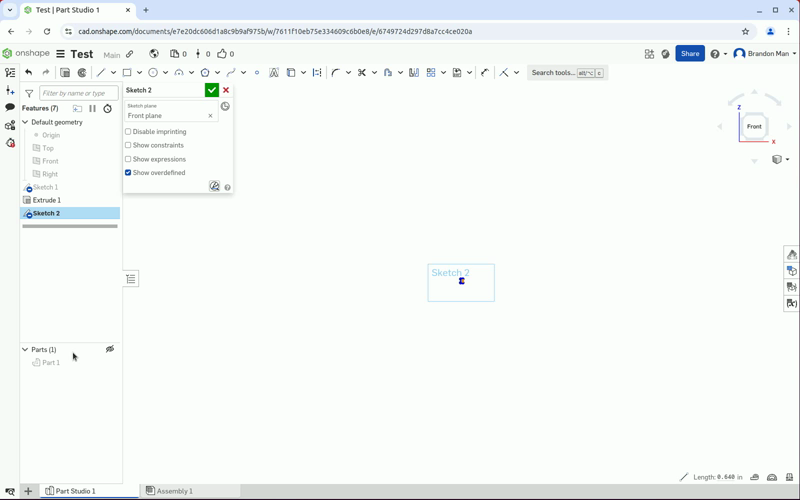
key(shift+e)
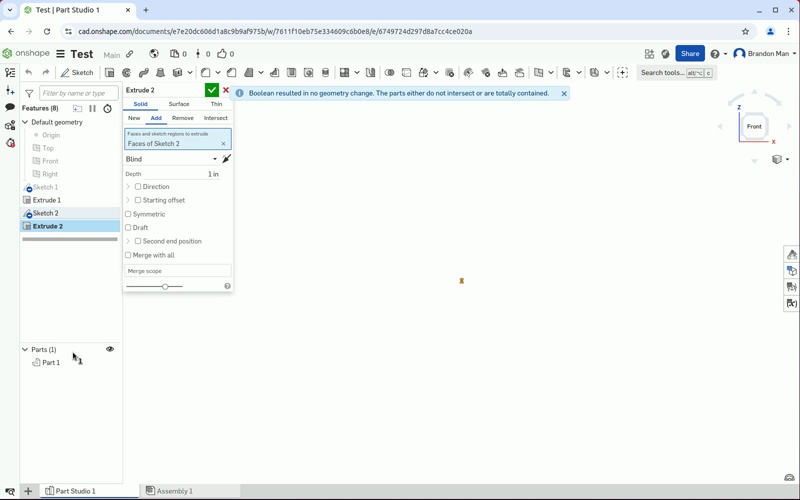
mouse_move(143, 106)
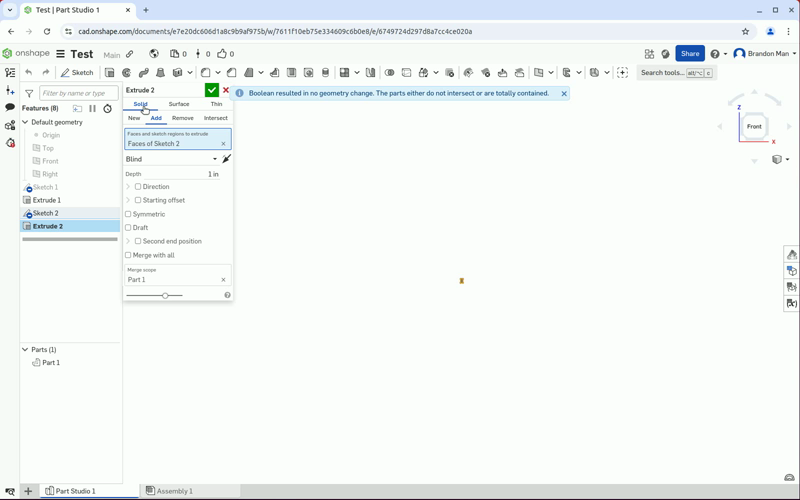
click(143, 106)
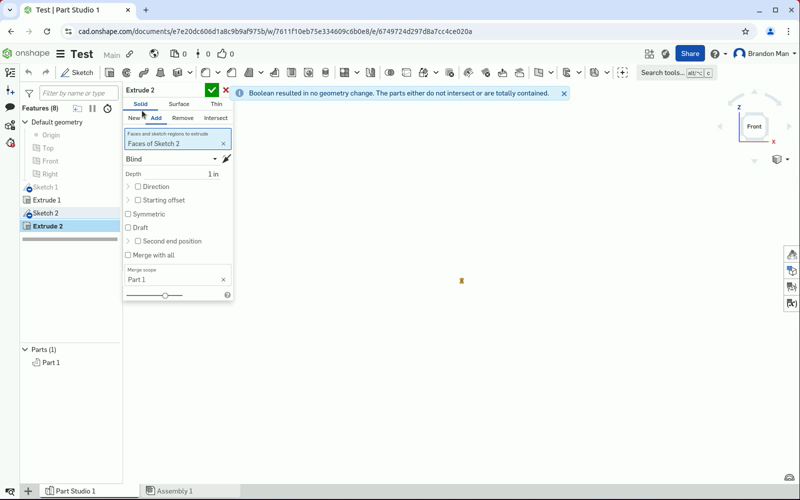
mouse_move(137, 120)
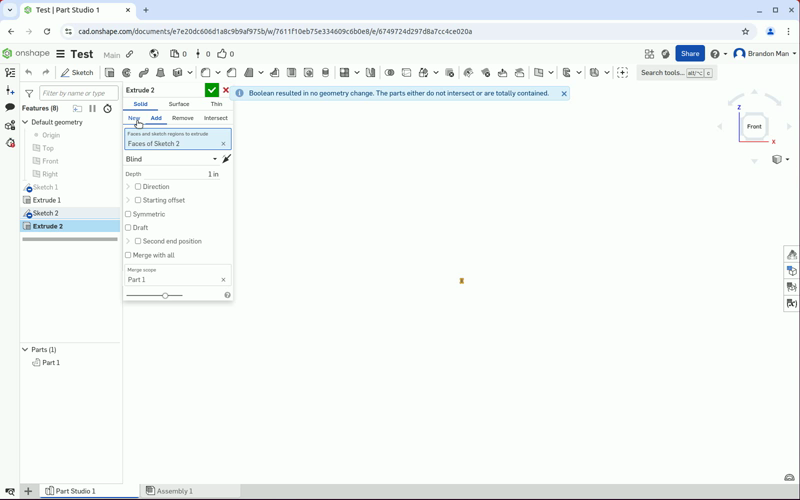
click(137, 120)
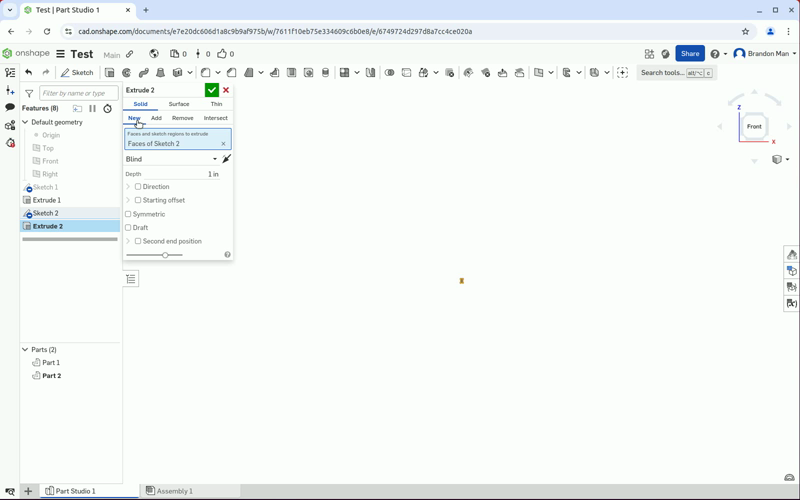
key(tab, 4)
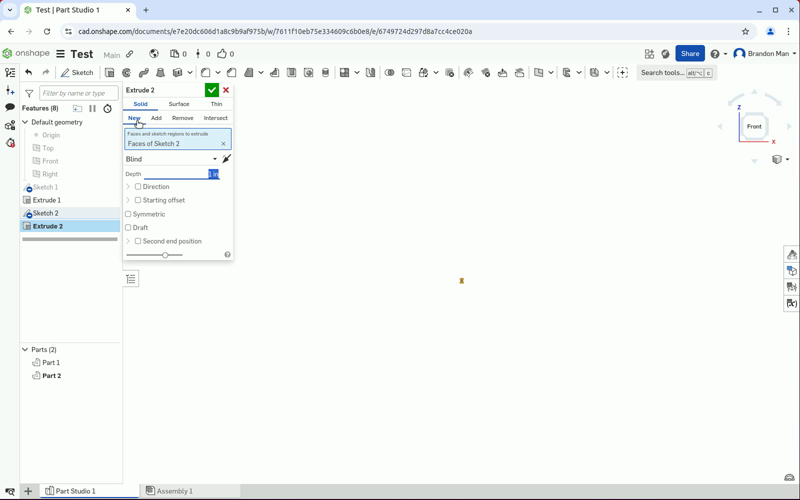
text(23.108)
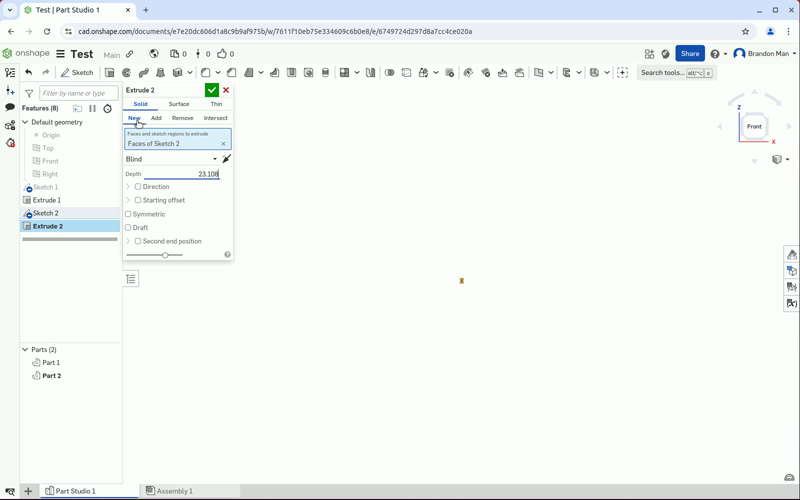
key(enter)
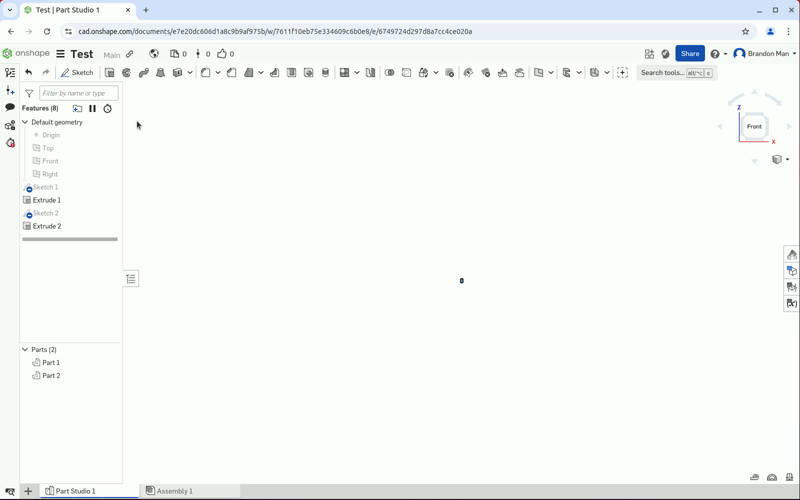
key(shift+h)
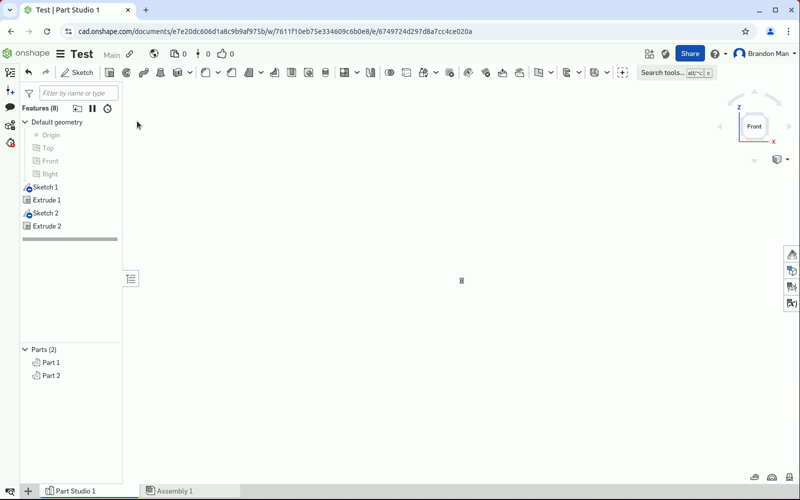
key(shift+h)
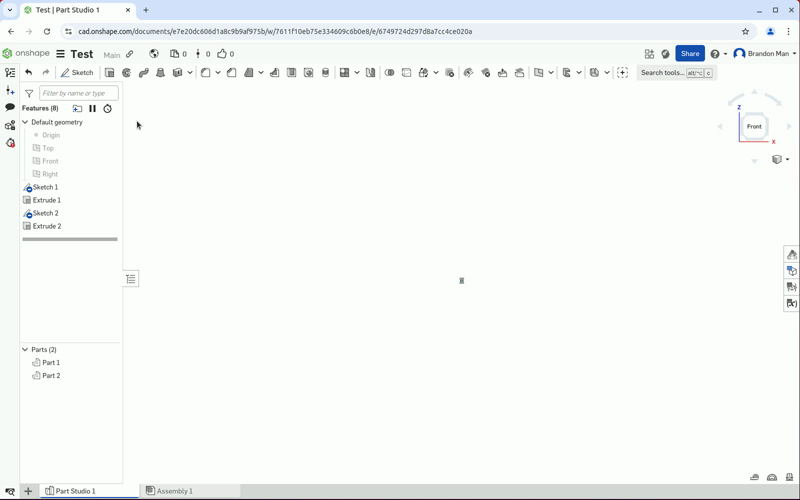
key(shift+7)
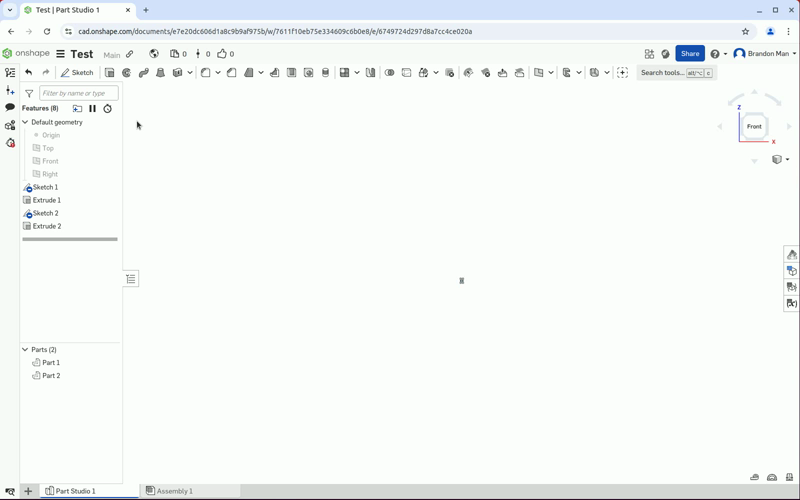
key(left, 2)
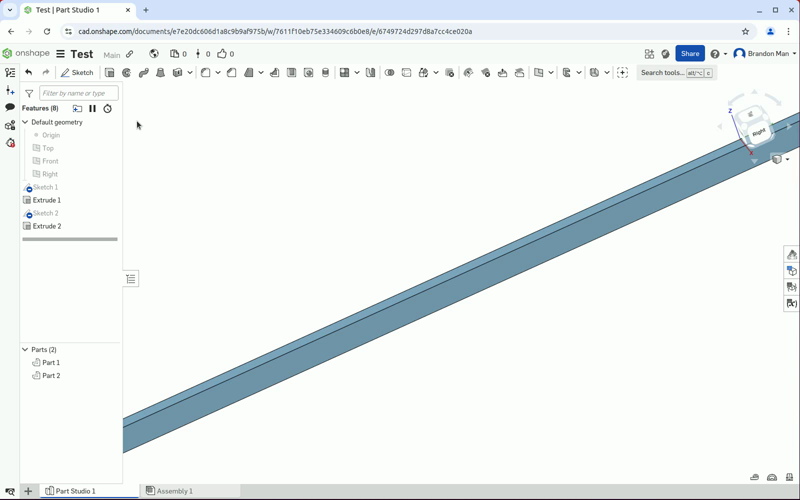
key(down, 2)
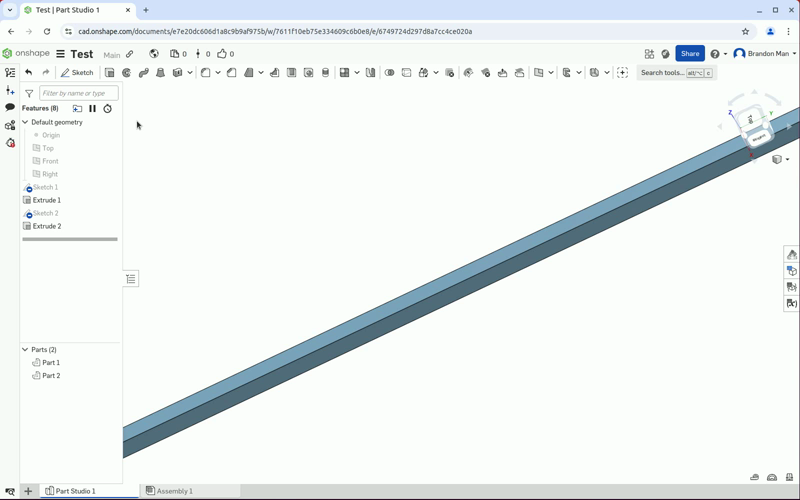
key(up, 2)
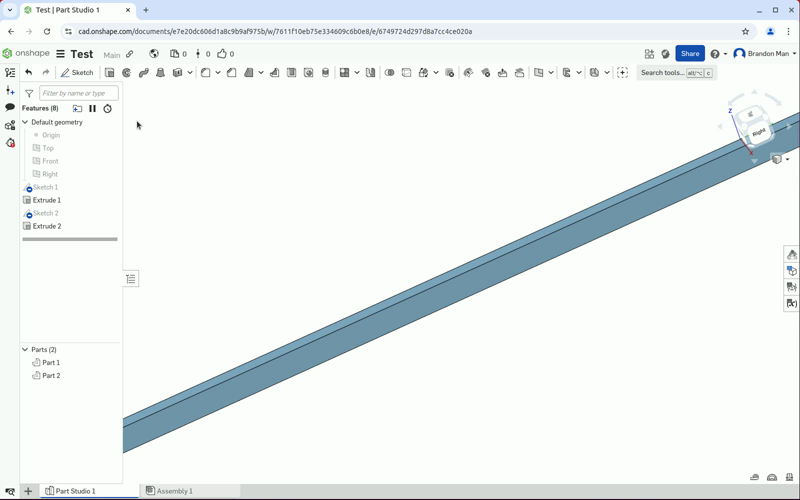
key(right, 2)
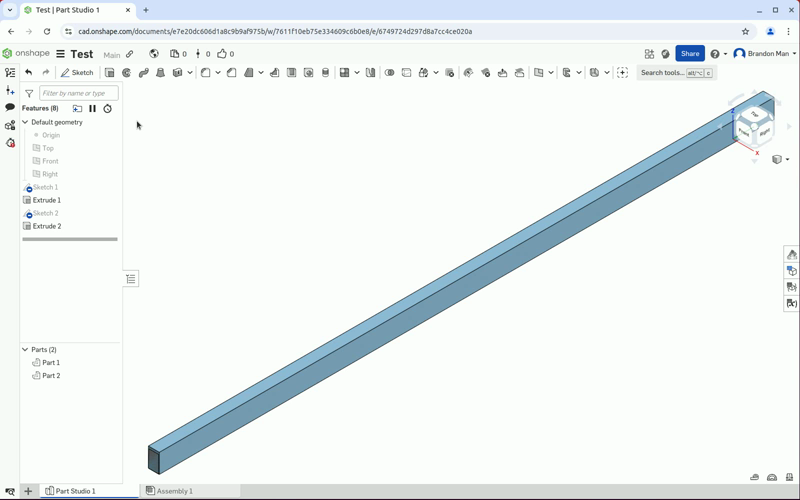
mouse_move(73, 189)
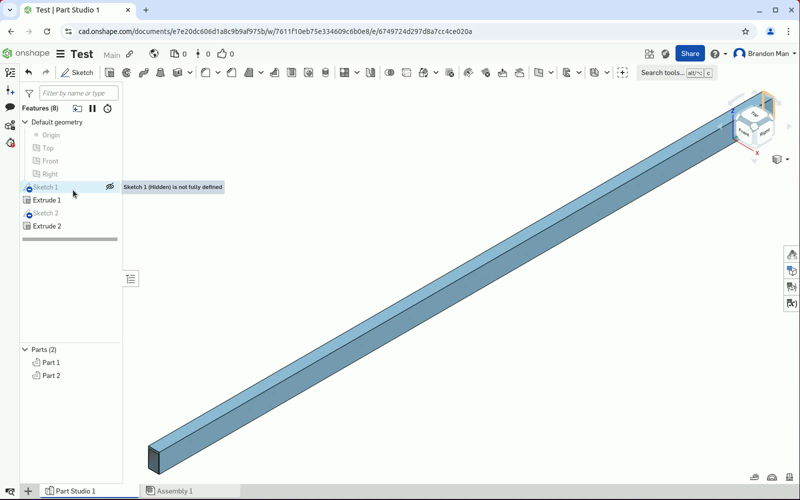
click(73, 189)